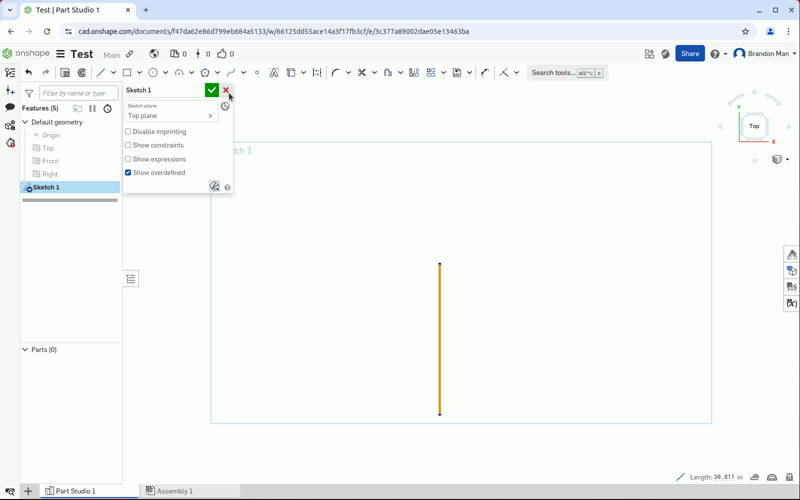
key(shift+h)
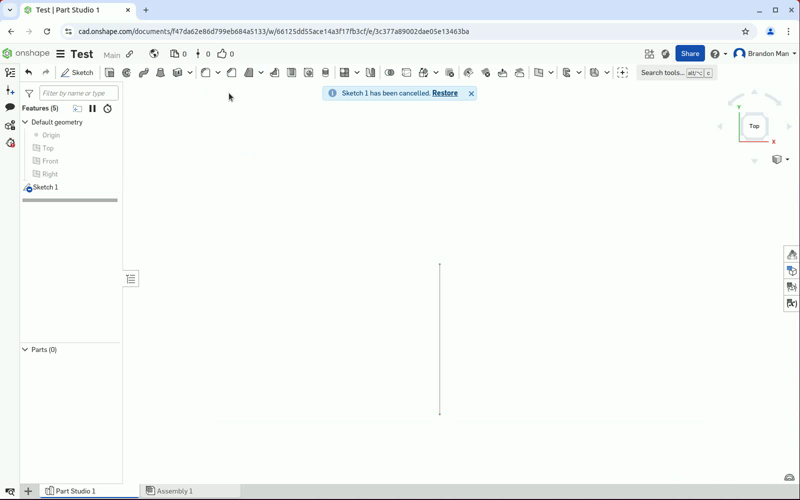
key(shift+s)
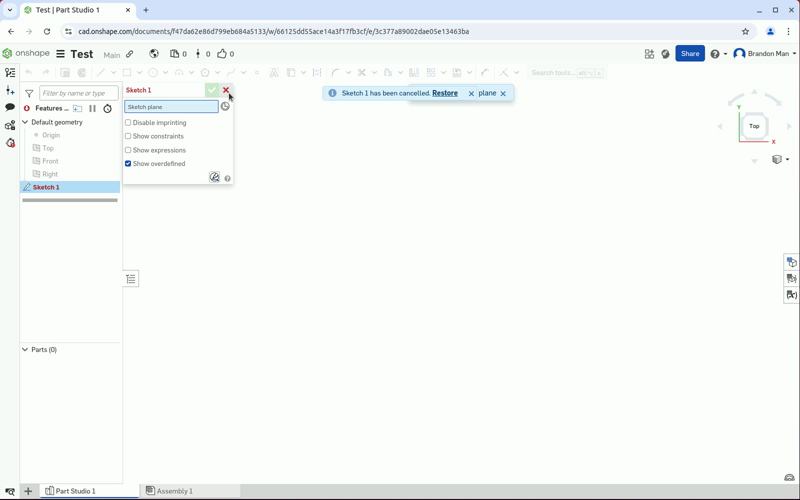
mouse_move(73, 150)
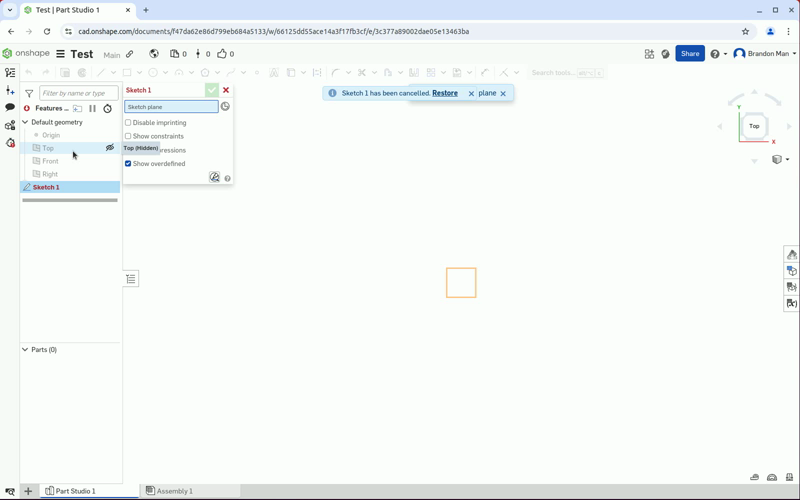
click(73, 150)
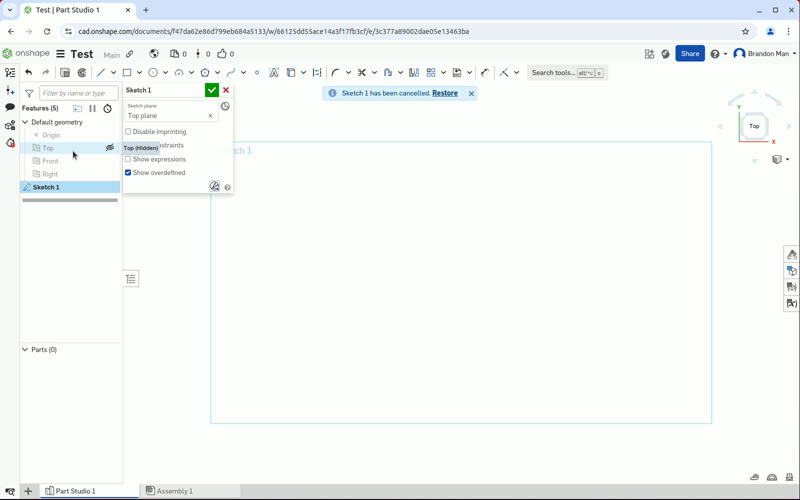
mouse_move(73, 352)
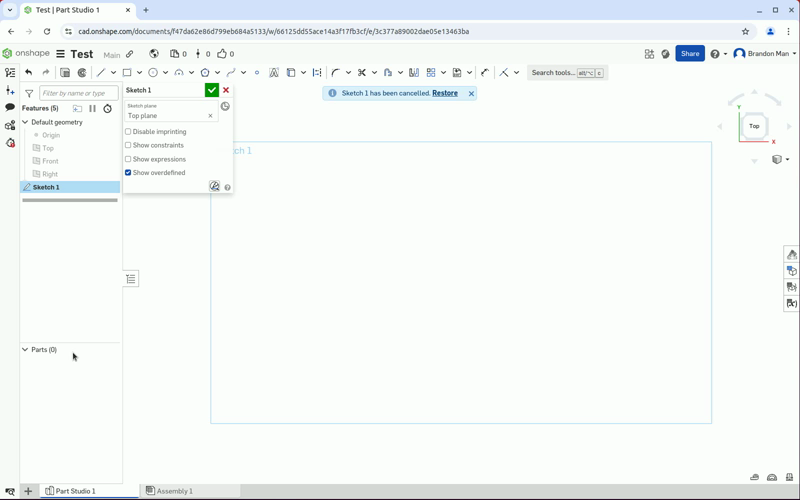
key(y)
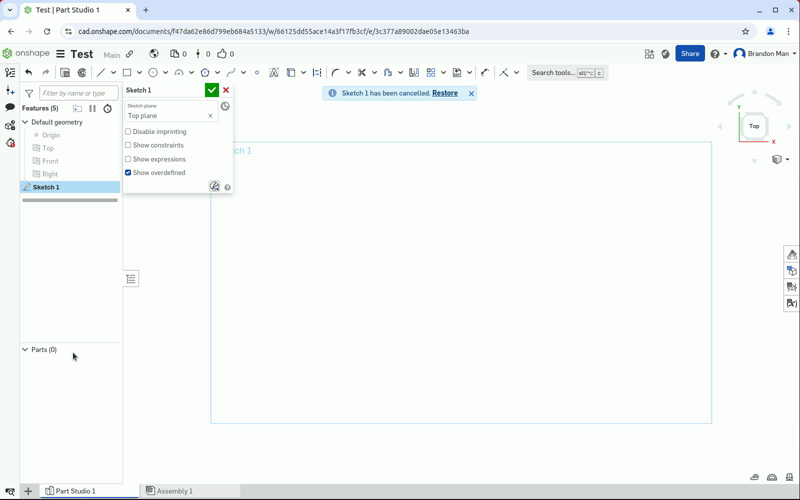
key(a)
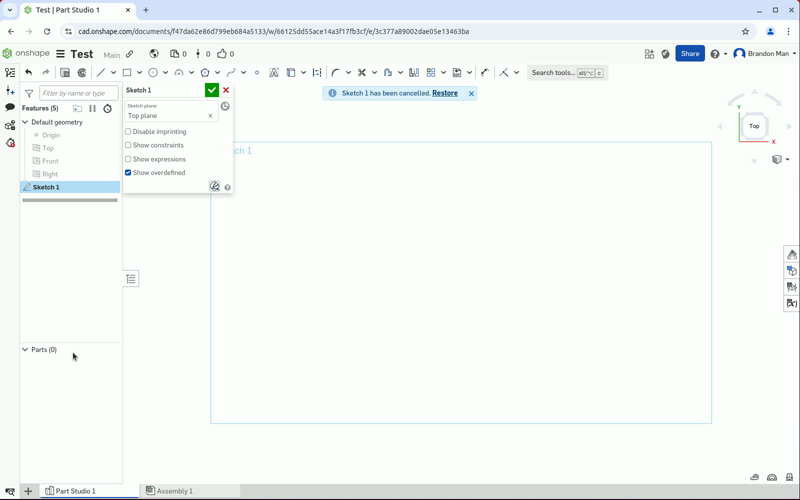
key_down(shift)
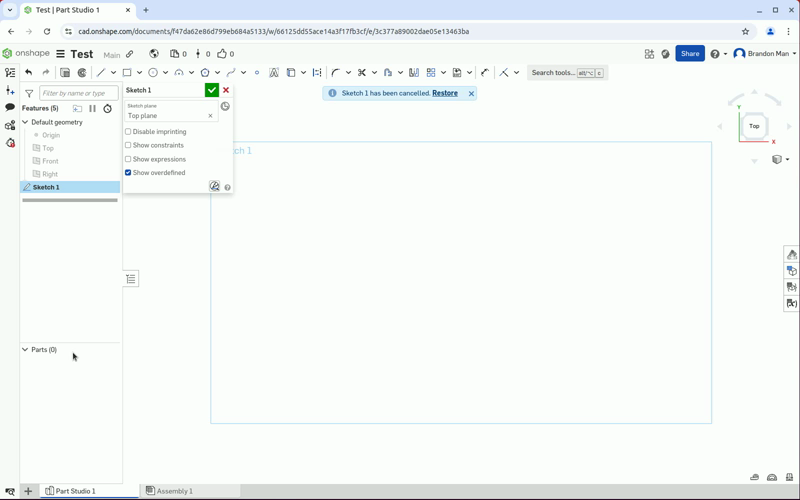
mouse_move(426, 313)
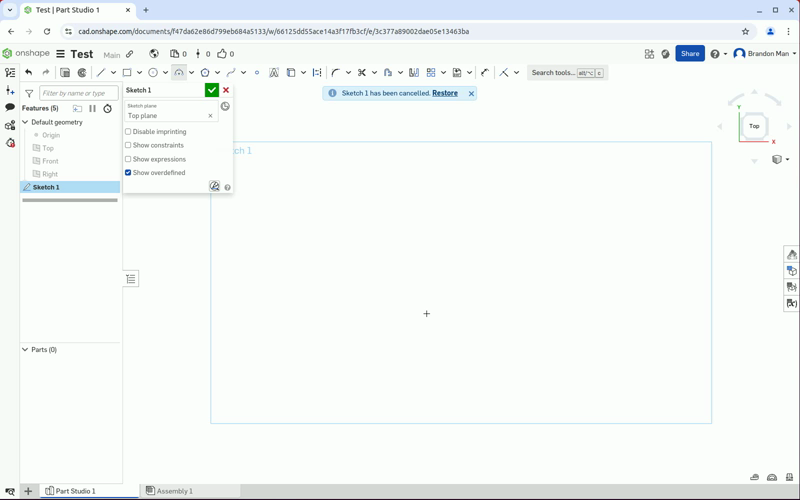
click(426, 313)
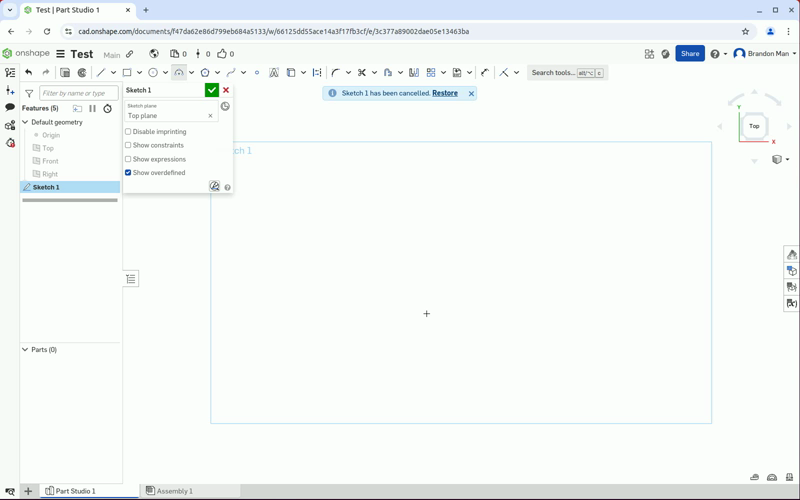
key_up(shift)
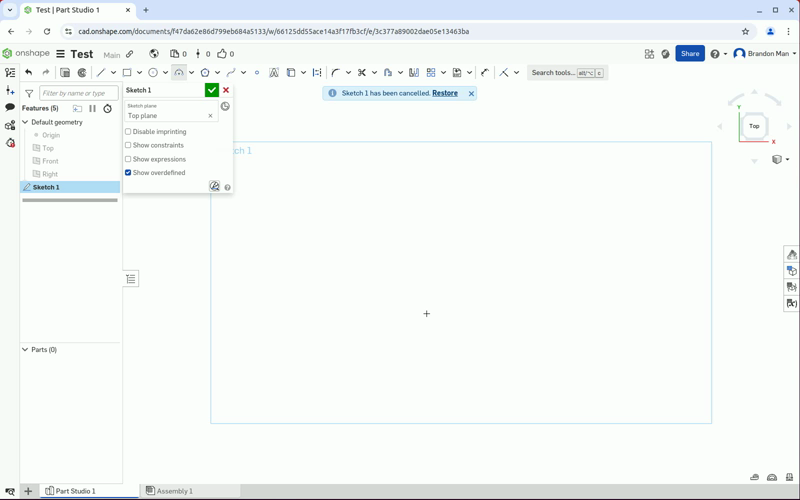
key_down(shift)
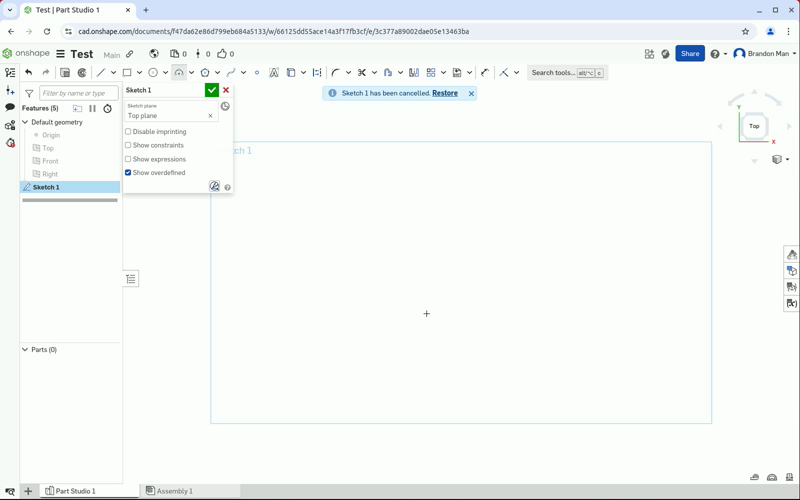
mouse_move(466, 327)
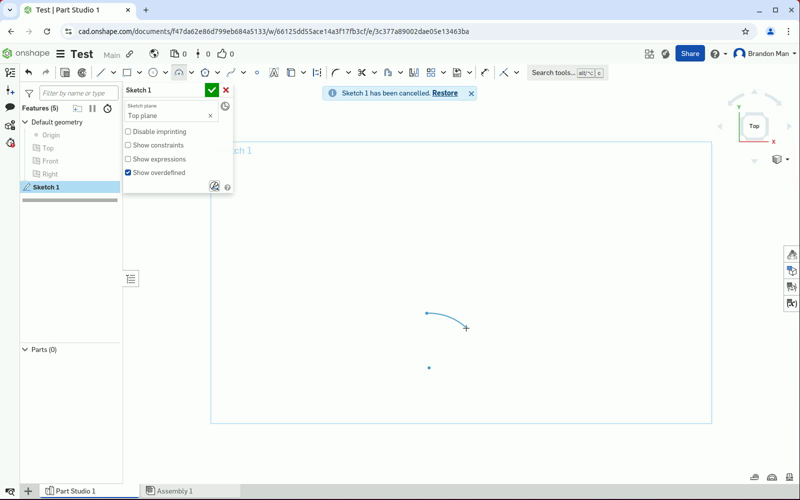
click(466, 327)
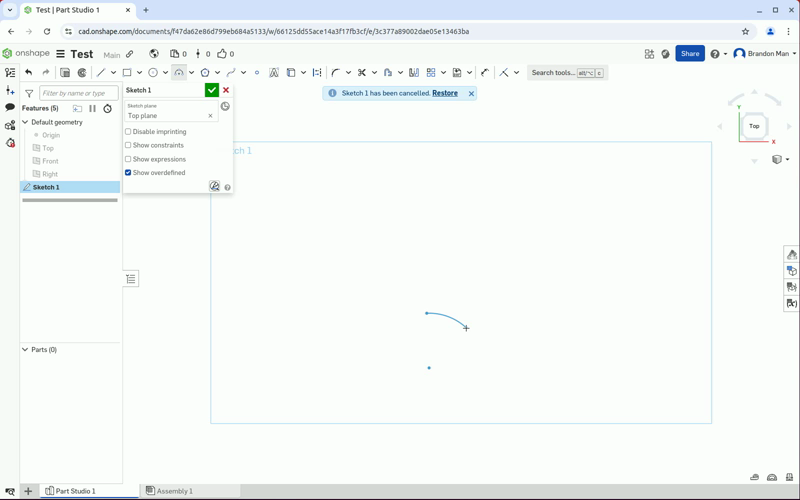
mouse_move(441, 334)
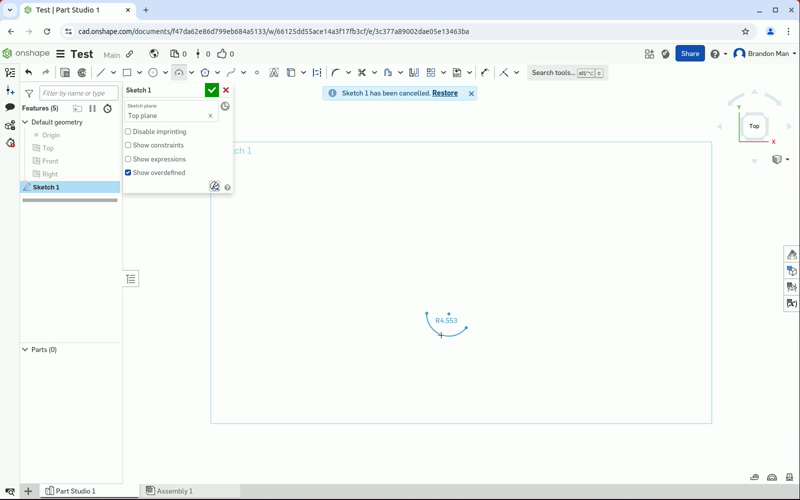
click(441, 334)
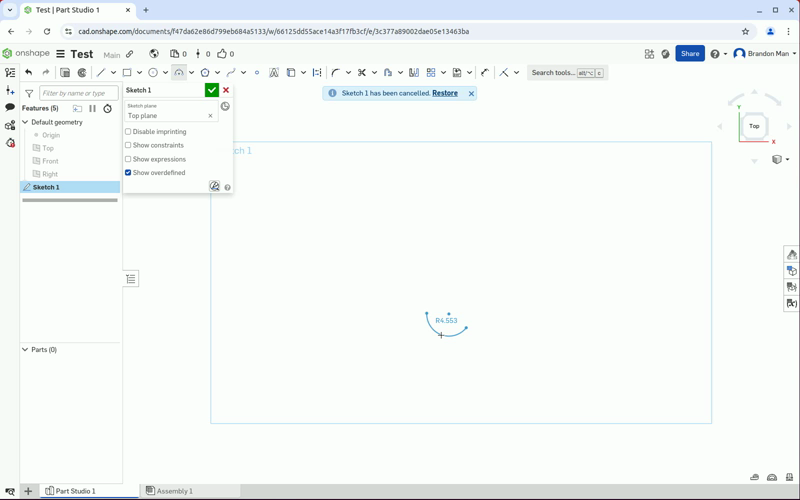
key_up(shift)
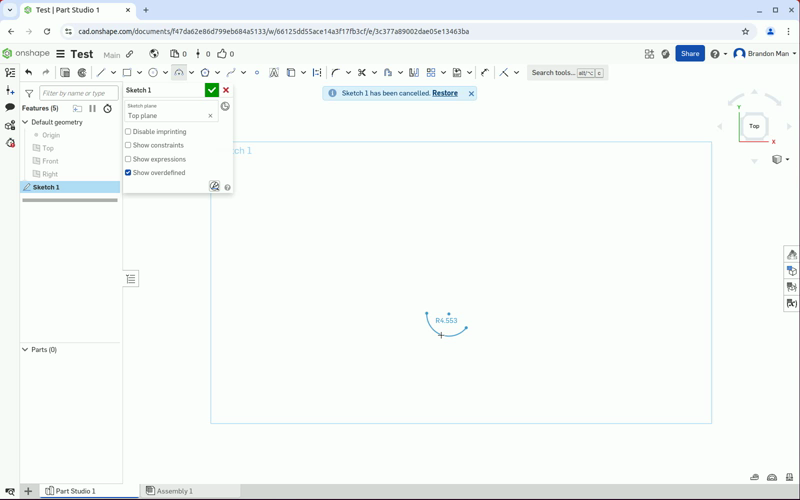
mouse_move(466, 327)
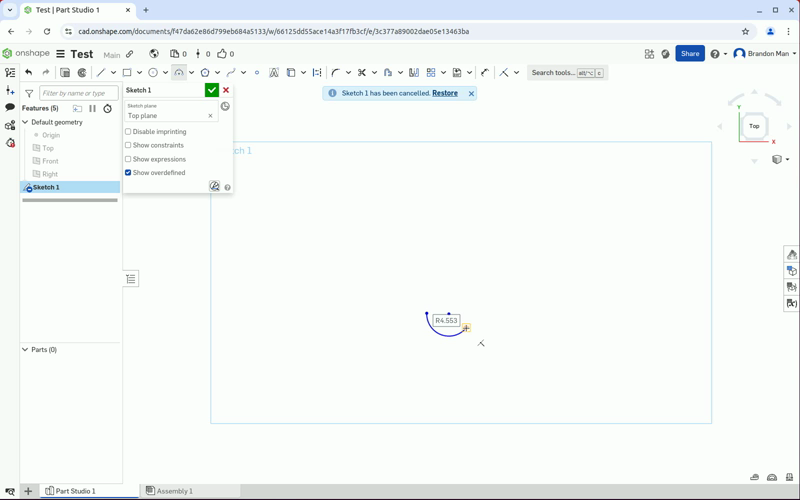
click(466, 327)
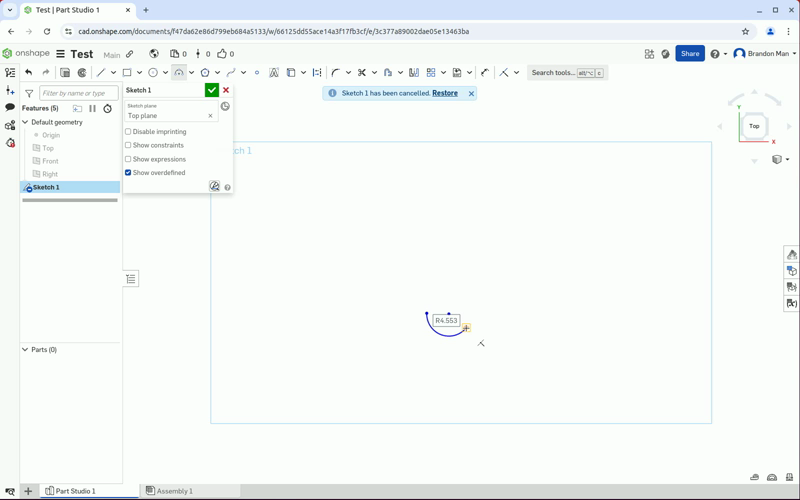
key_down(shift)
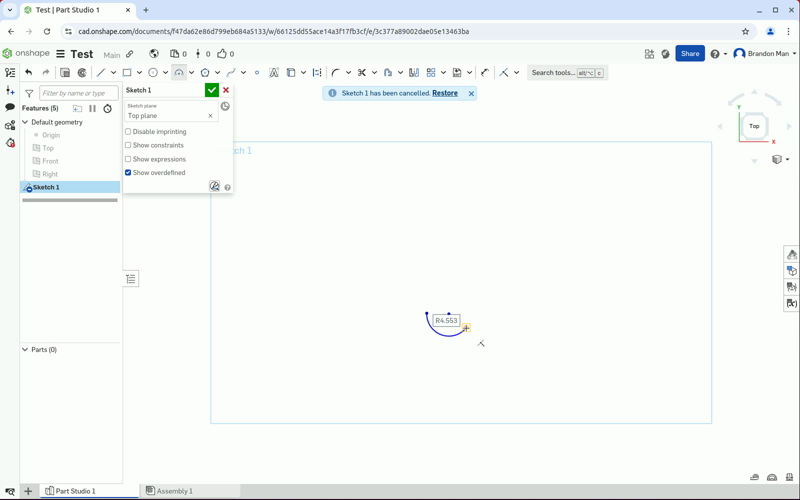
mouse_move(512, 304)
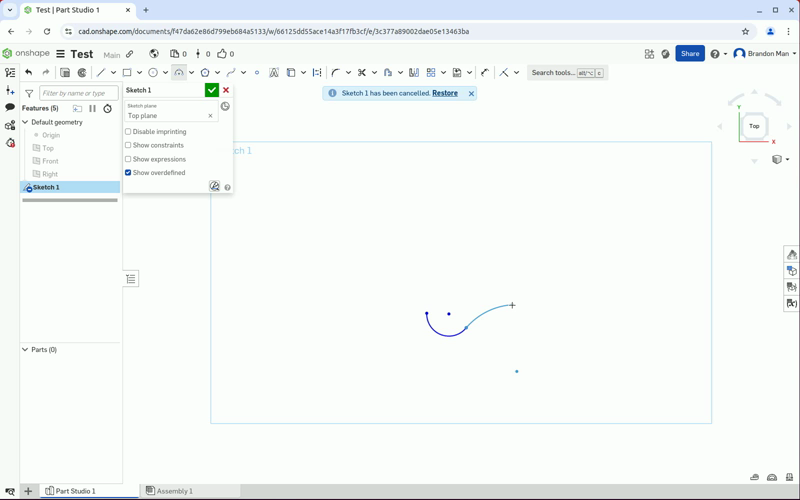
click(512, 304)
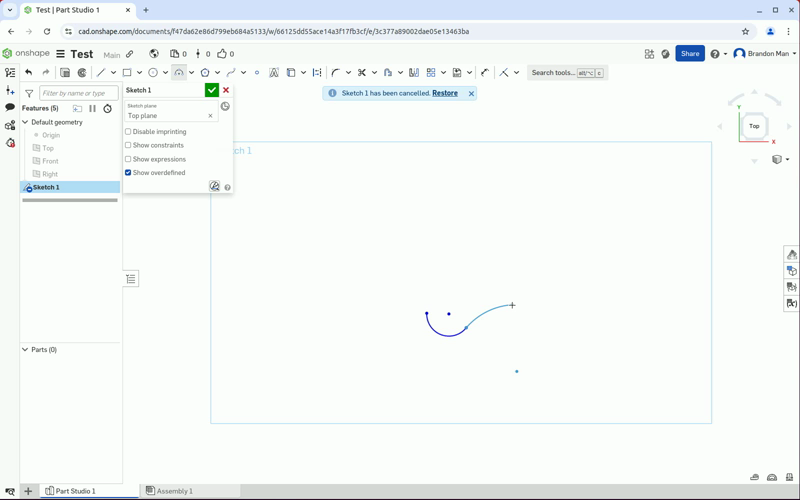
mouse_move(486, 311)
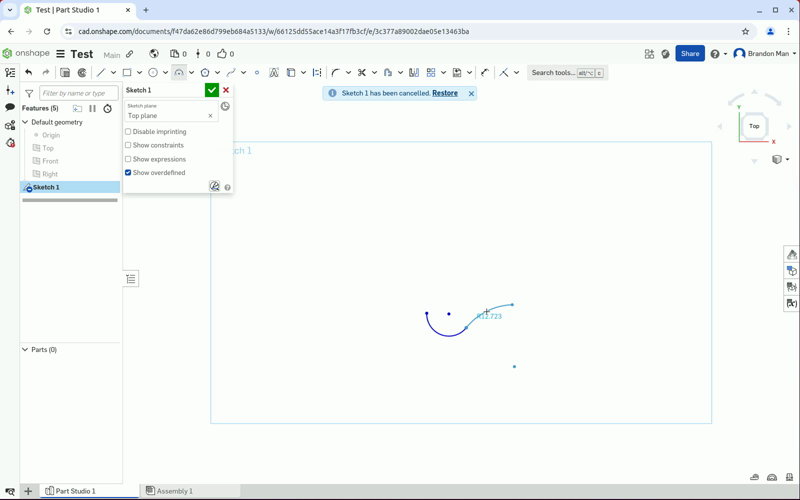
click(486, 311)
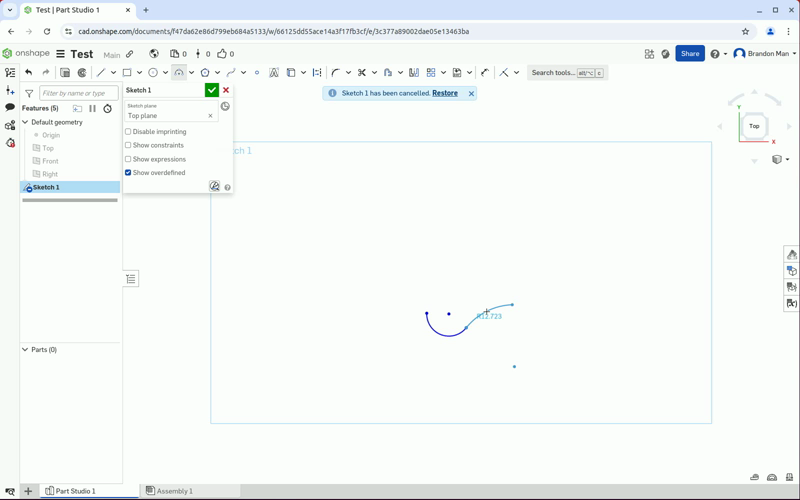
key_up(shift)
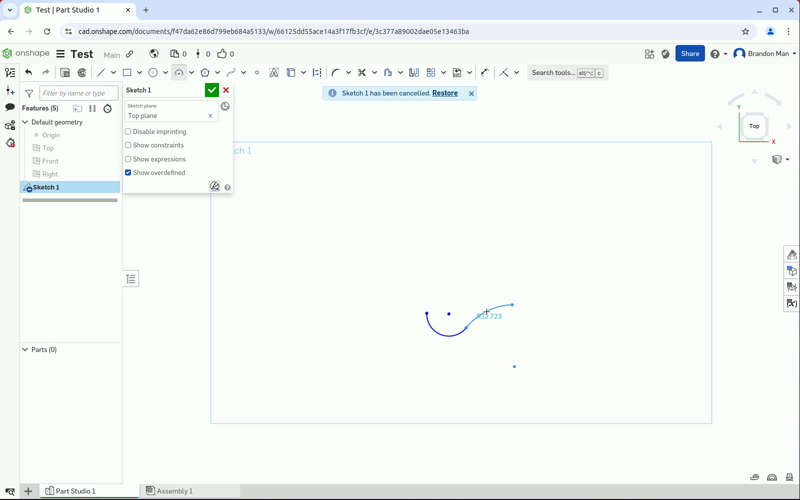
mouse_move(512, 304)
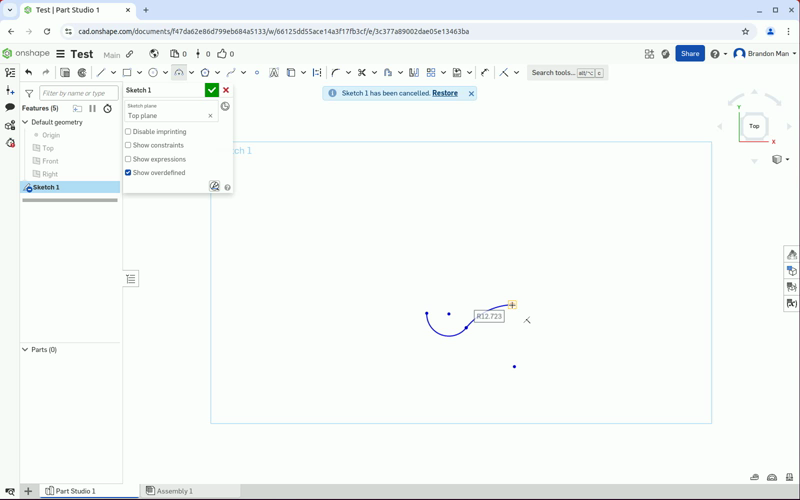
click(512, 304)
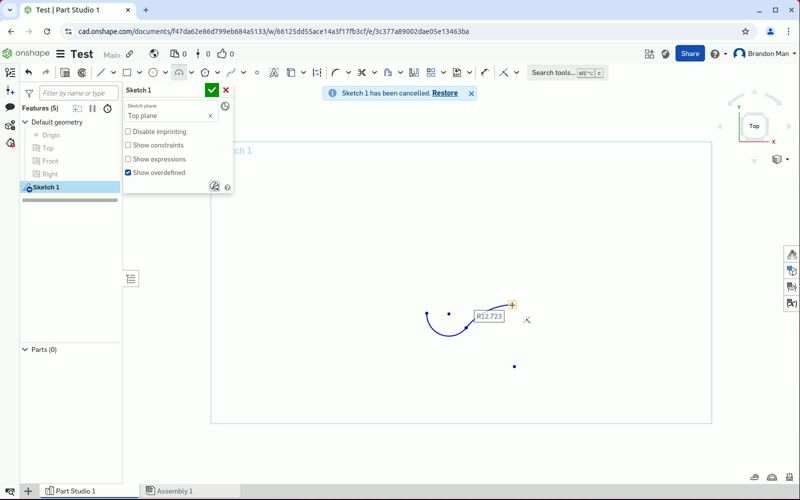
key_down(shift)
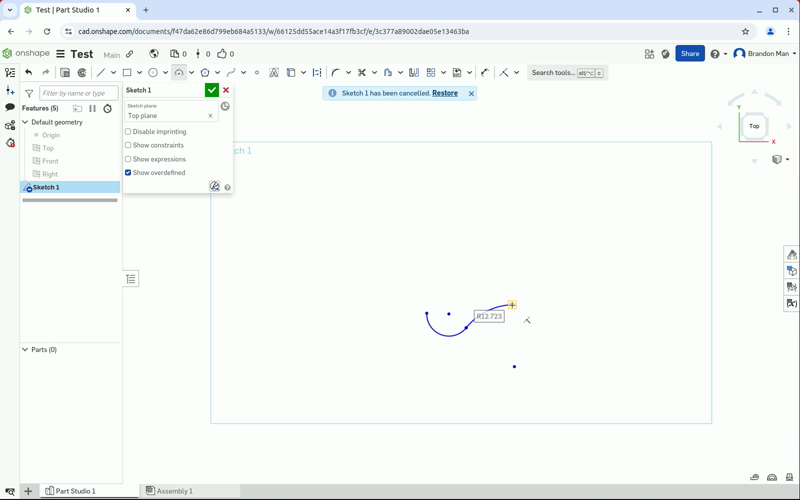
mouse_move(512, 260)
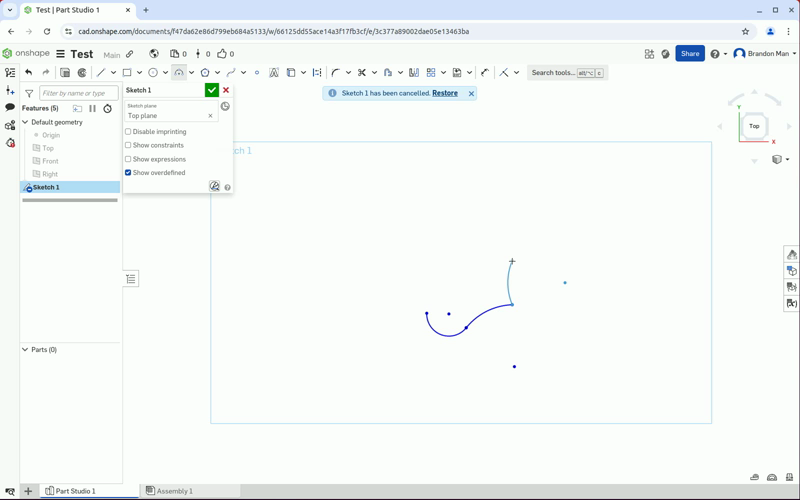
click(512, 260)
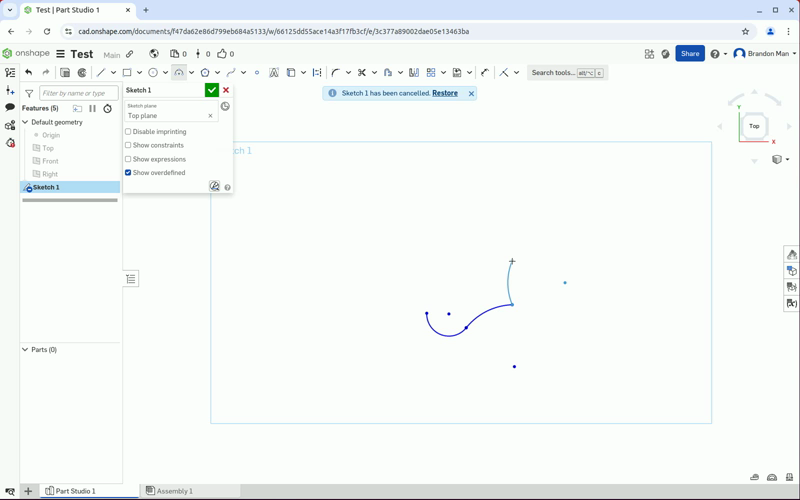
mouse_move(533, 282)
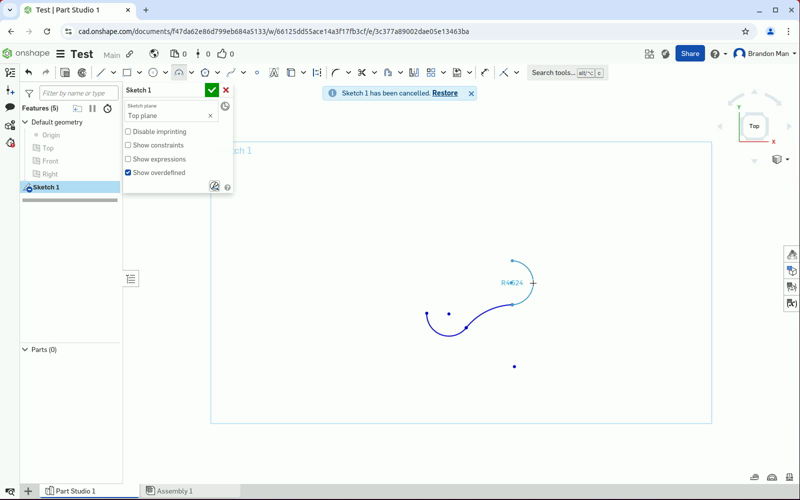
click(533, 282)
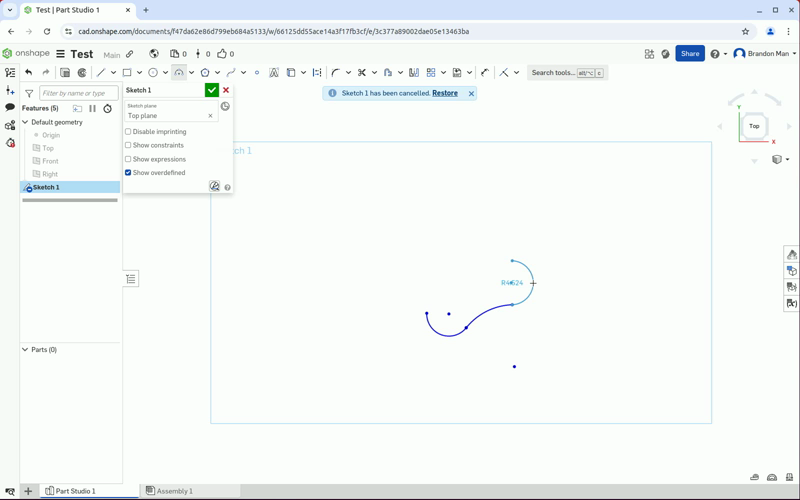
key_up(shift)
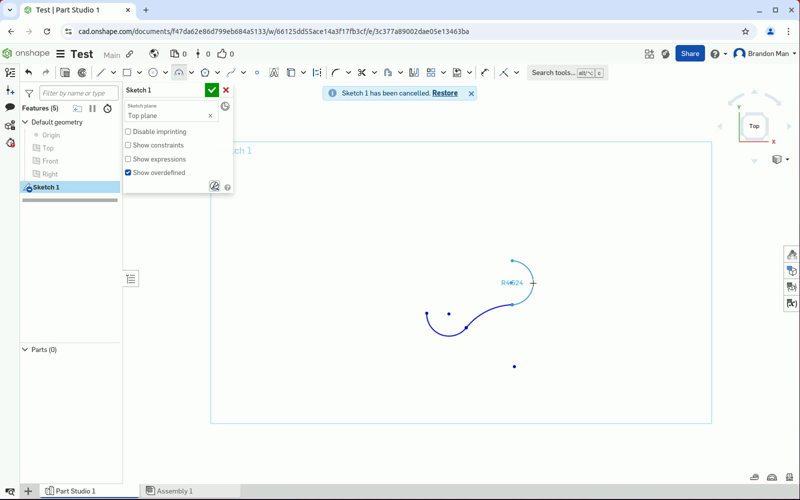
mouse_move(512, 260)
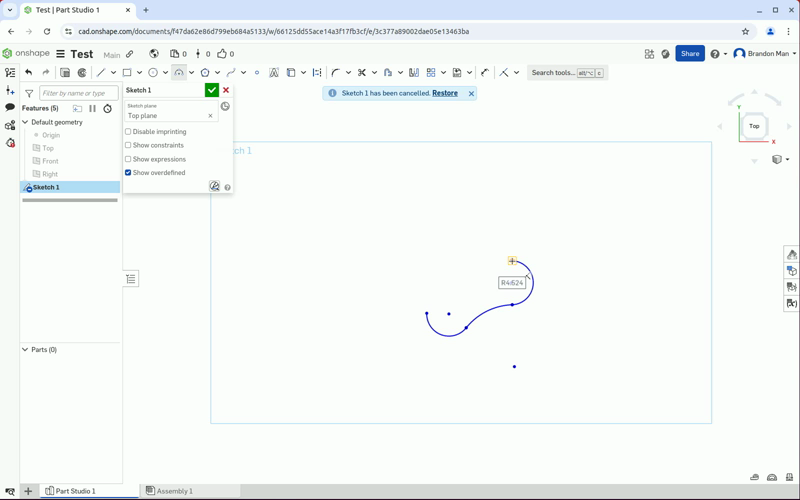
click(512, 260)
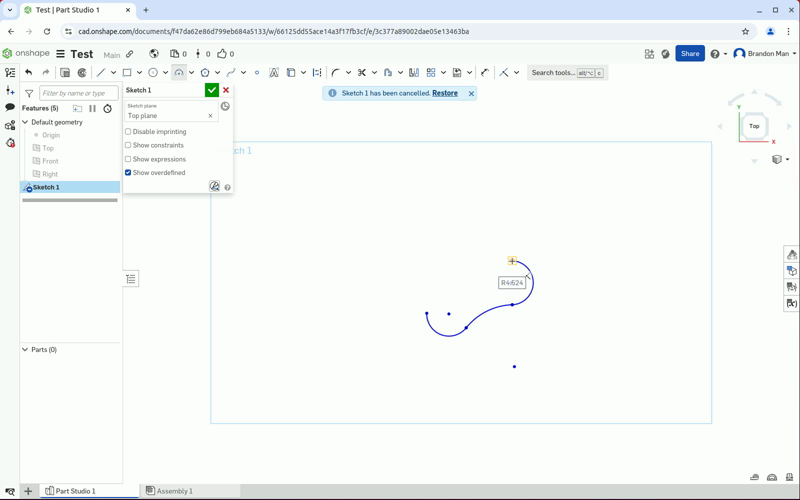
key_down(shift)
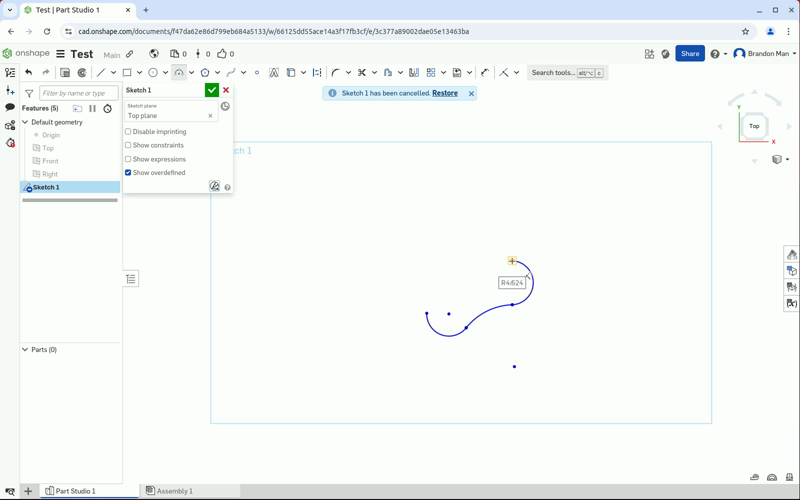
mouse_move(466, 237)
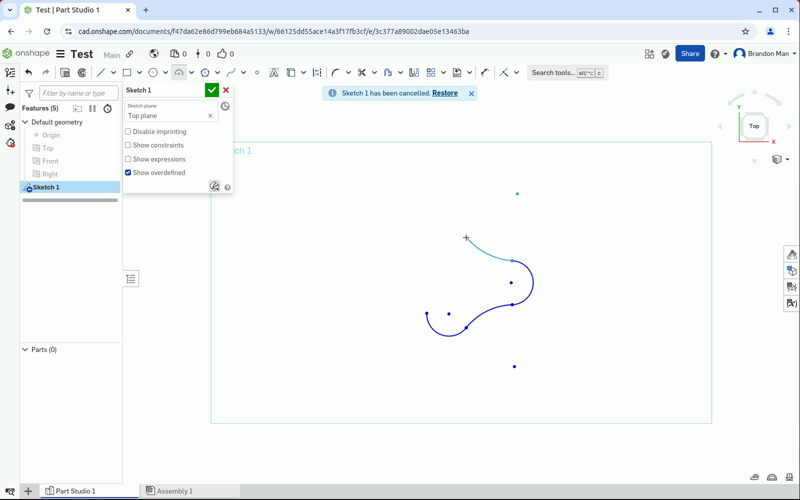
click(466, 237)
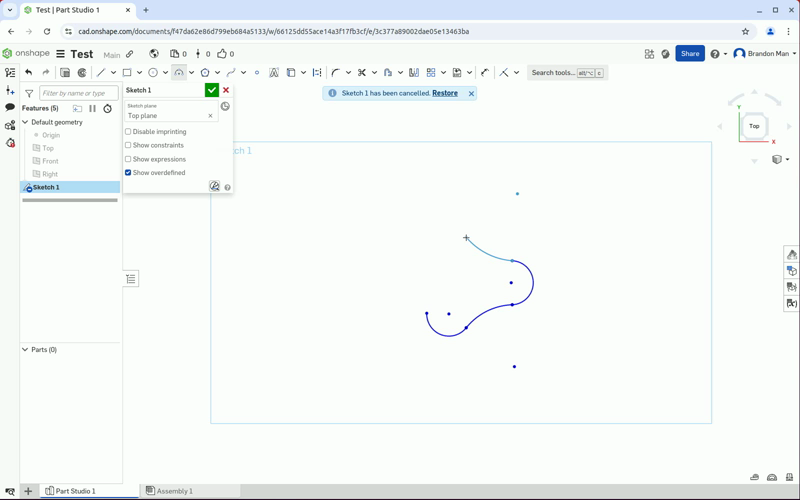
mouse_move(486, 253)
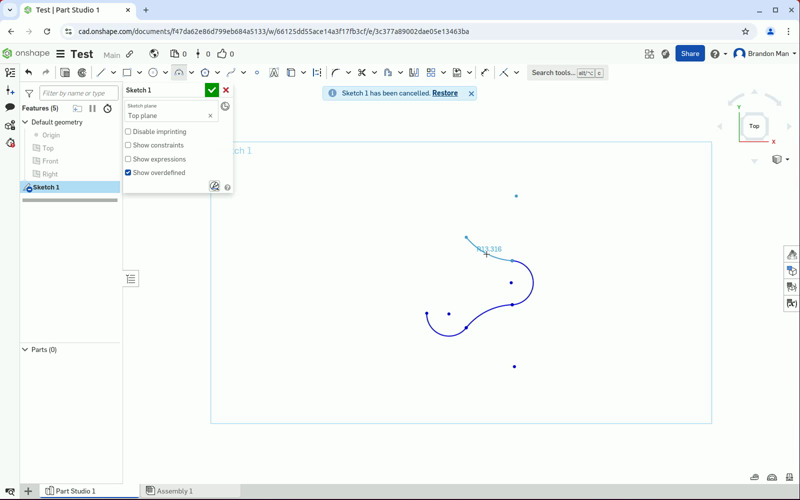
click(486, 253)
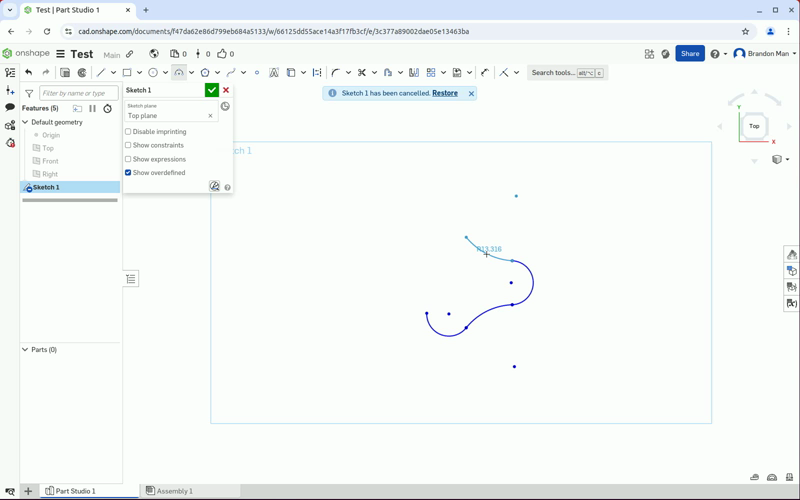
key_up(shift)
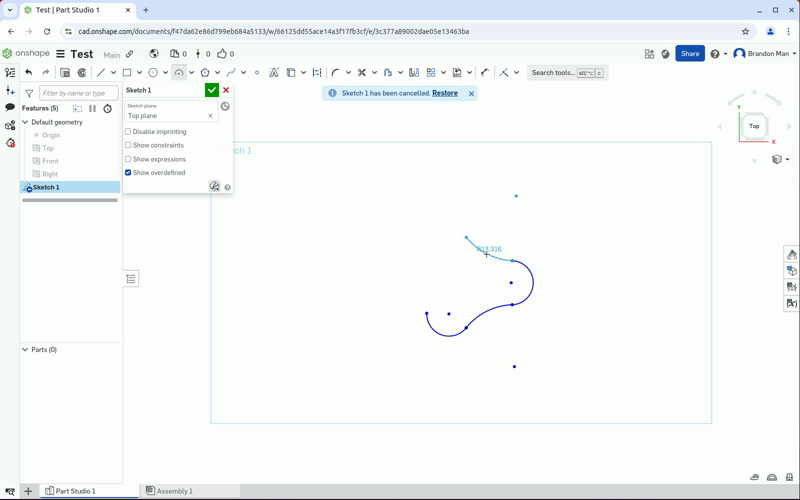
mouse_move(466, 237)
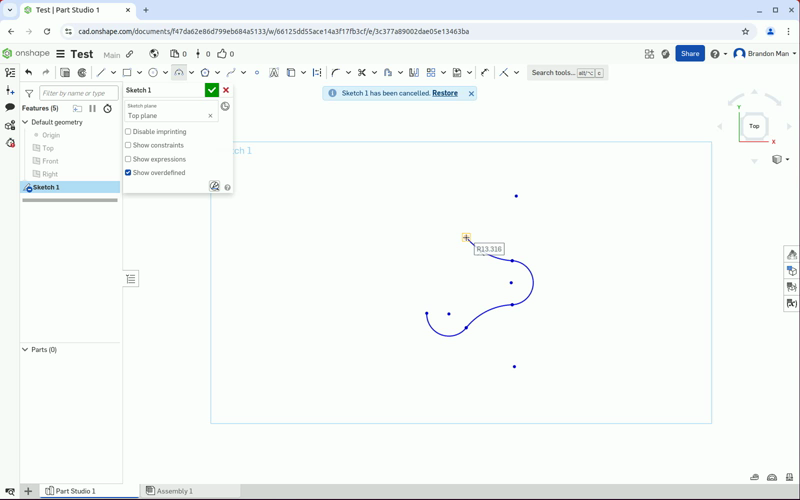
click(466, 237)
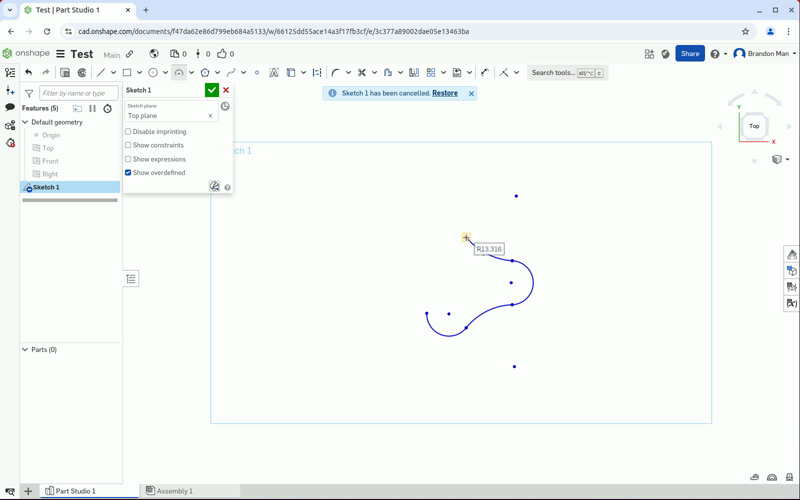
key_down(shift)
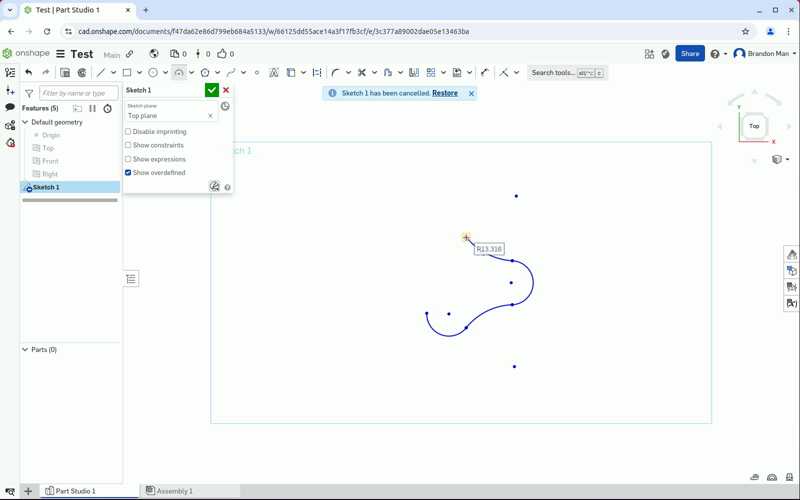
mouse_move(426, 251)
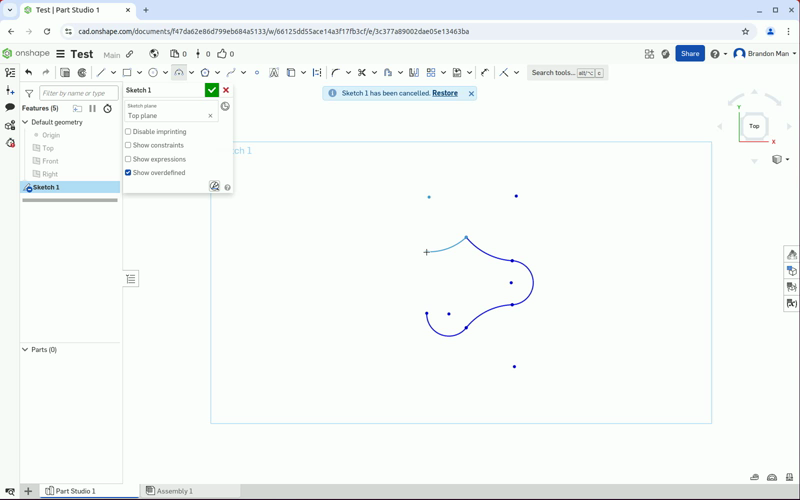
click(426, 251)
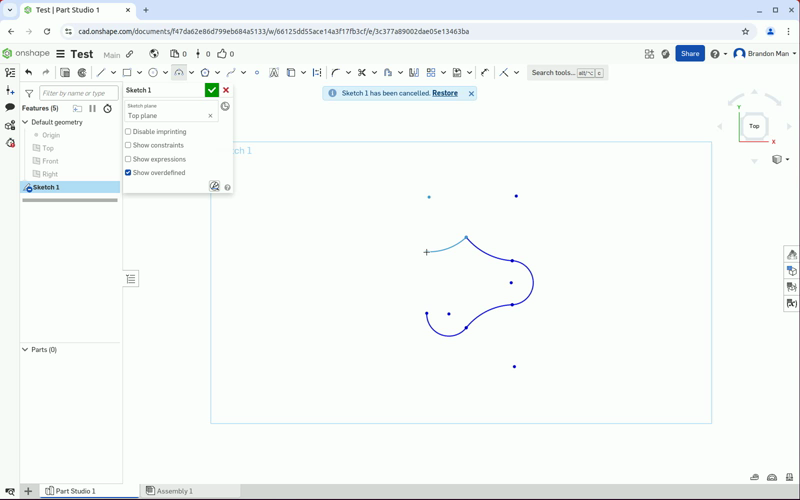
mouse_move(441, 230)
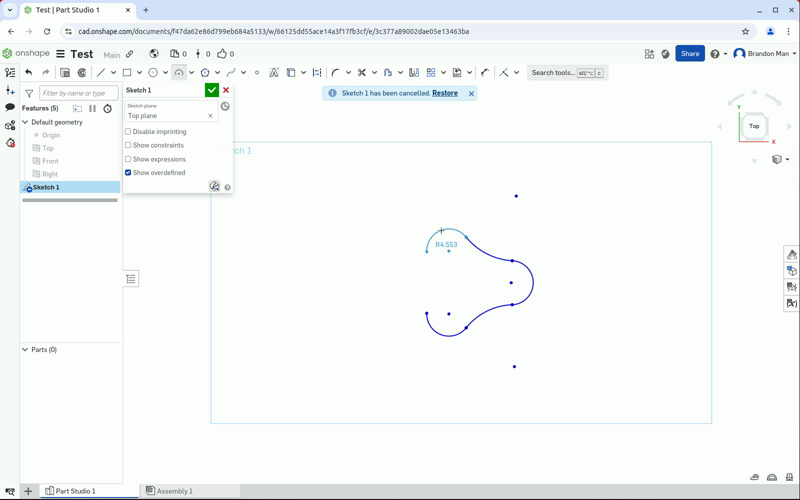
click(441, 230)
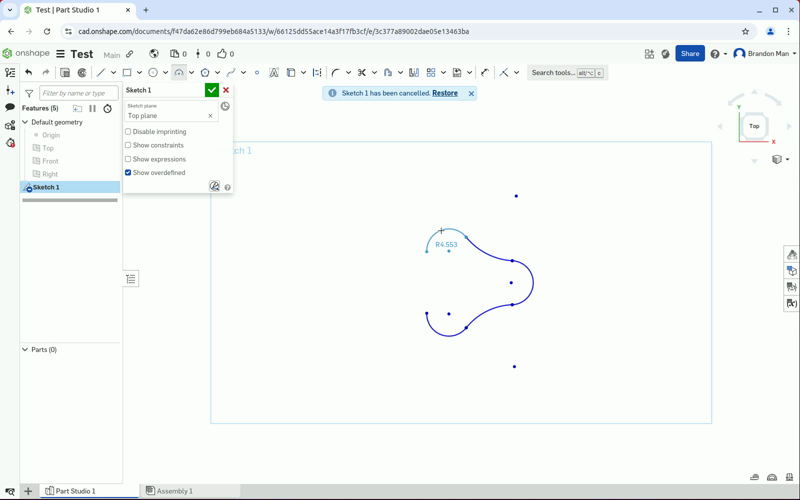
key_up(shift)
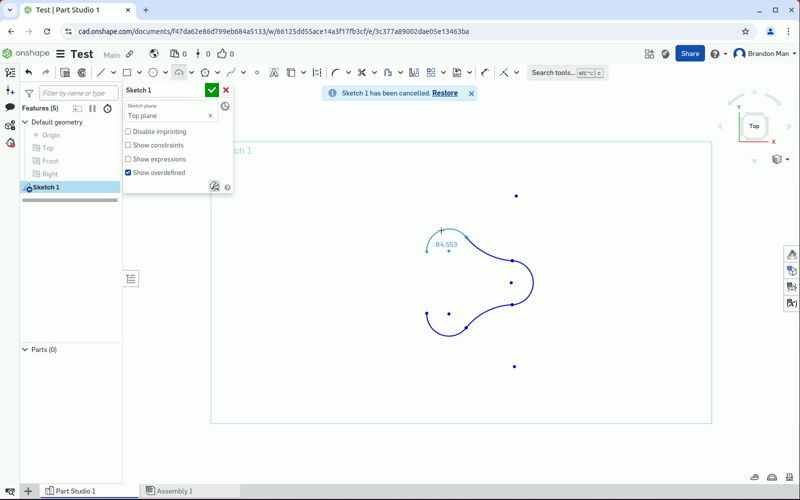
key(esc)
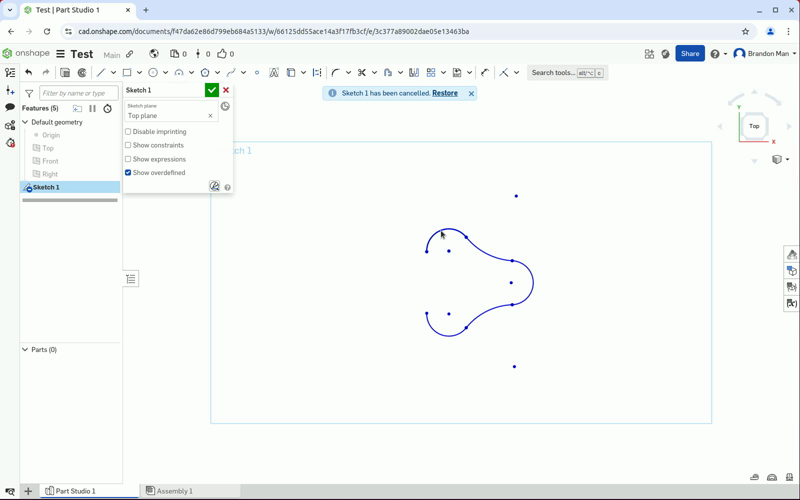
key(l)
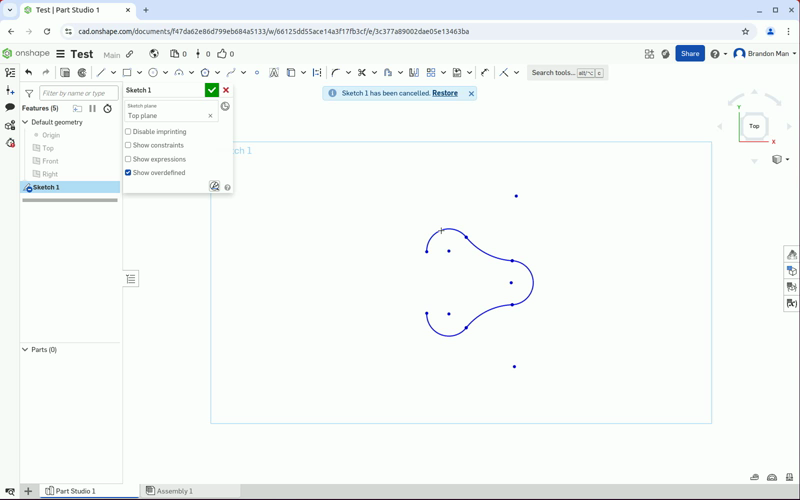
mouse_move(426, 251)
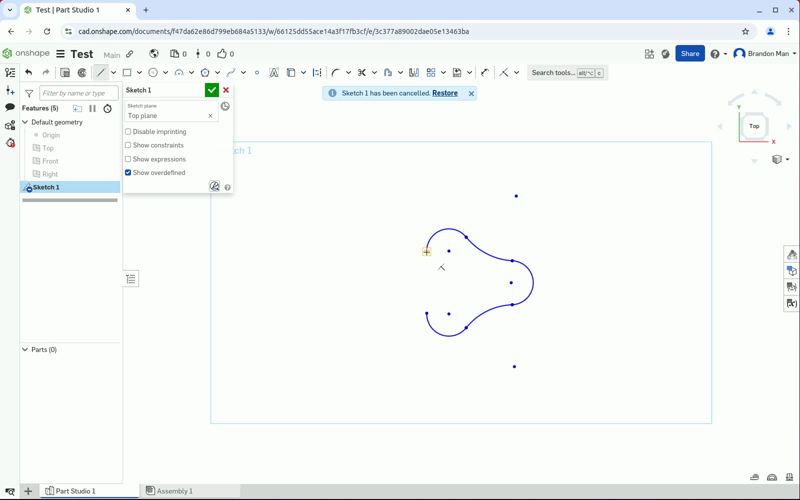
click(426, 251)
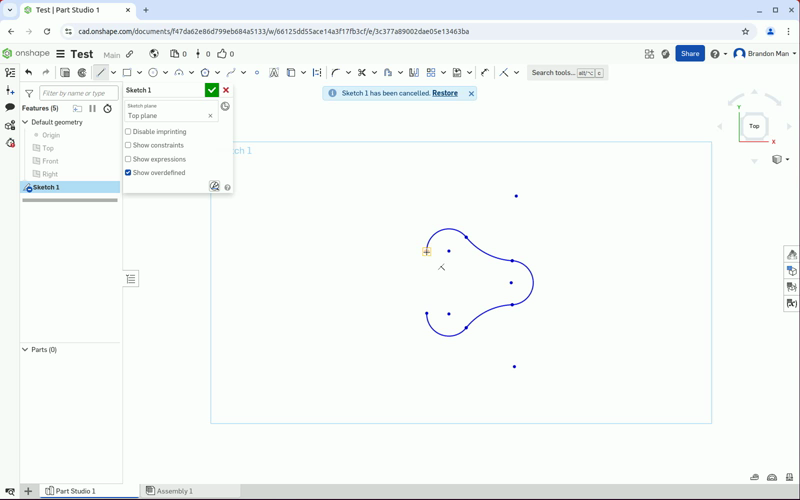
key_down(shift)
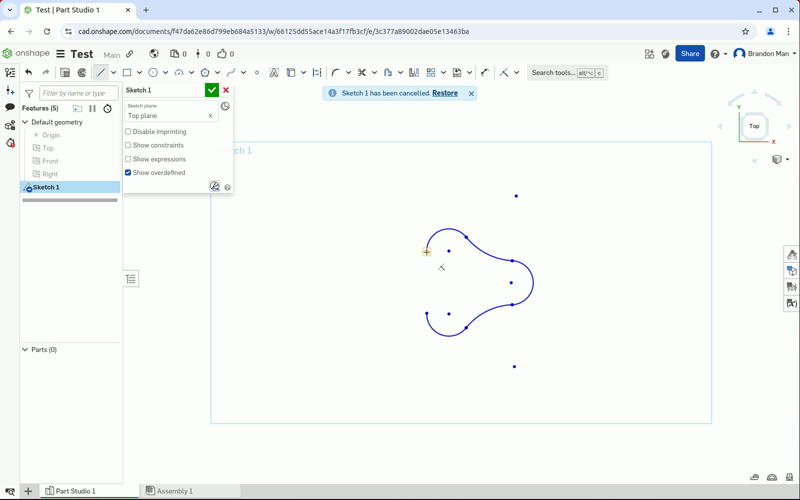
mouse_move(426, 313)
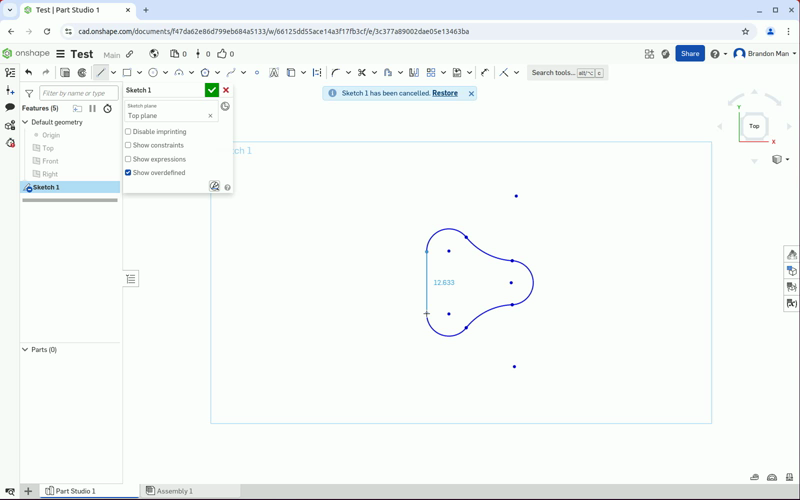
key_up(shift)
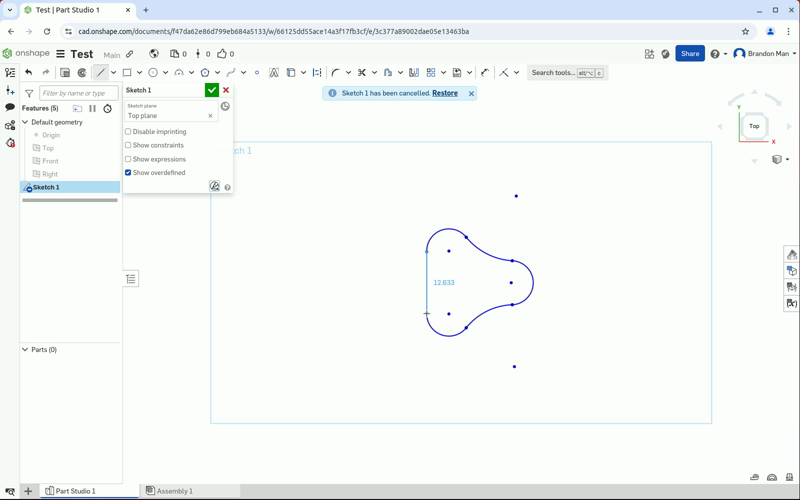
click(426, 313)
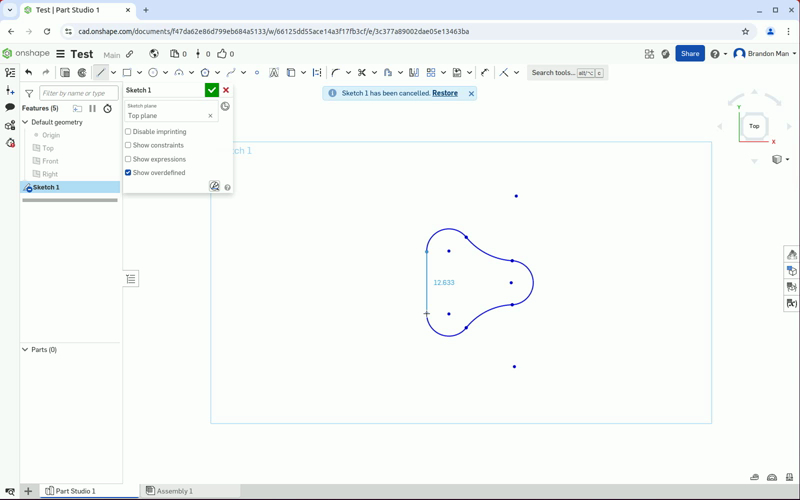
key(esc)
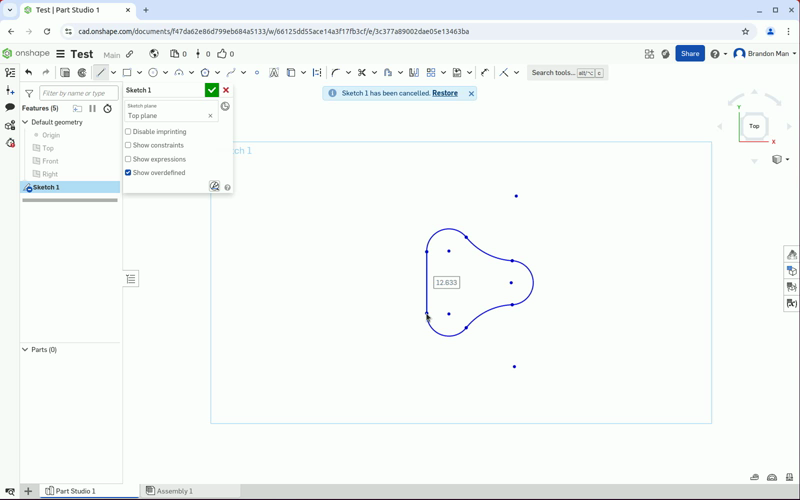
key(c)
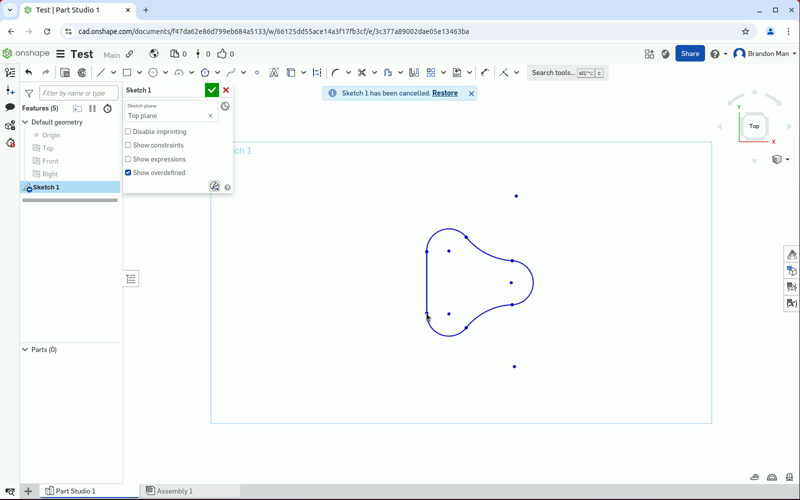
key_down(shift)
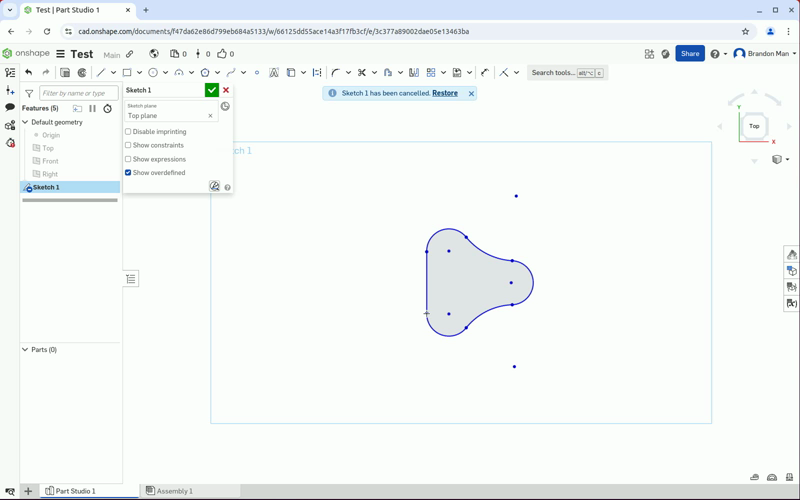
mouse_move(449, 313)
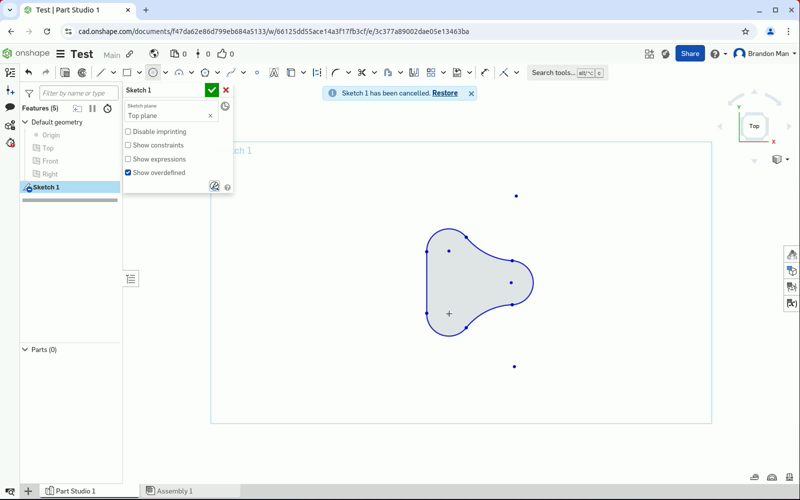
click(449, 313)
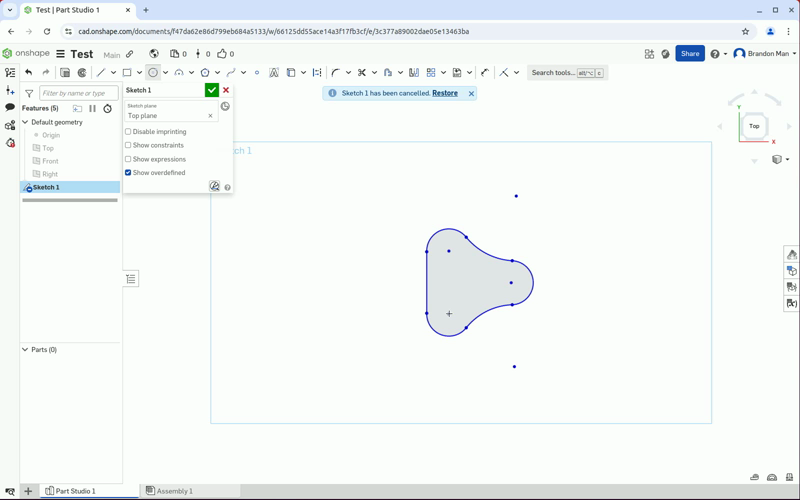
key_up(shift)
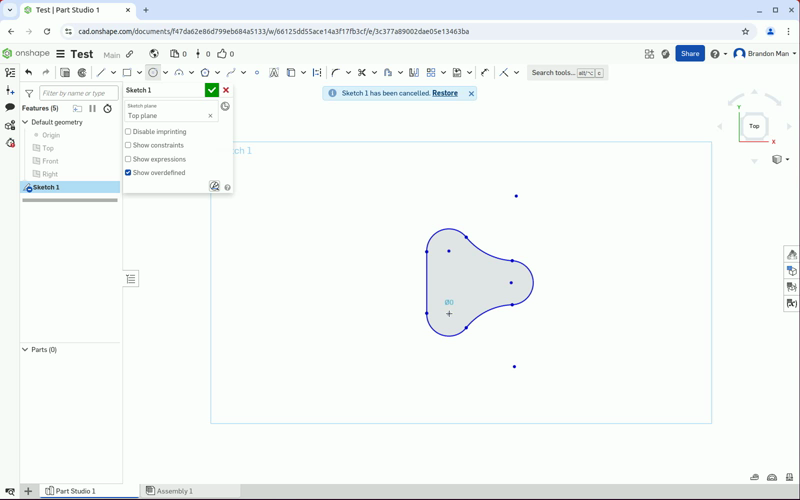
mouse_move(456, 313)
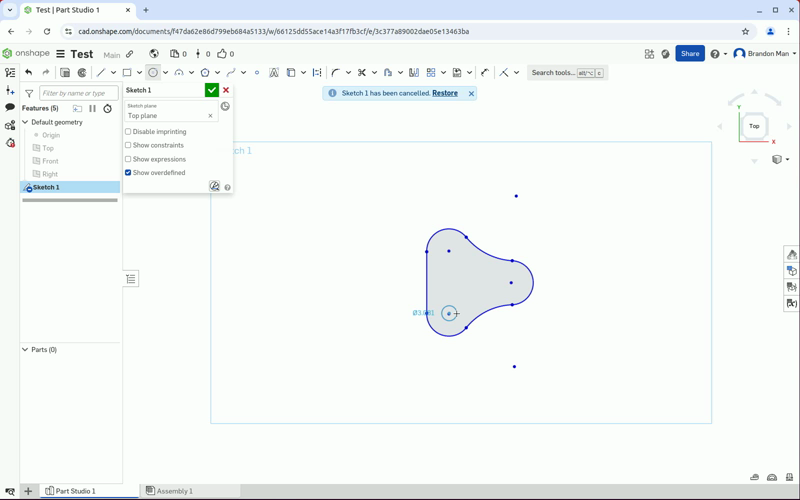
click(456, 313)
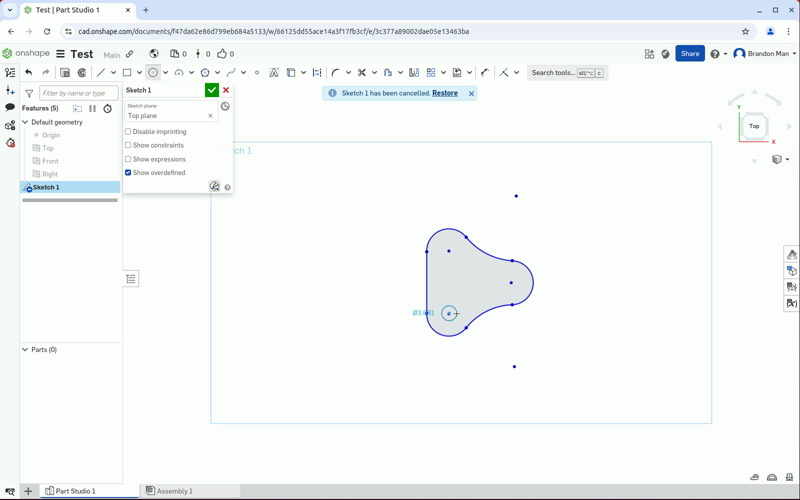
key(esc)
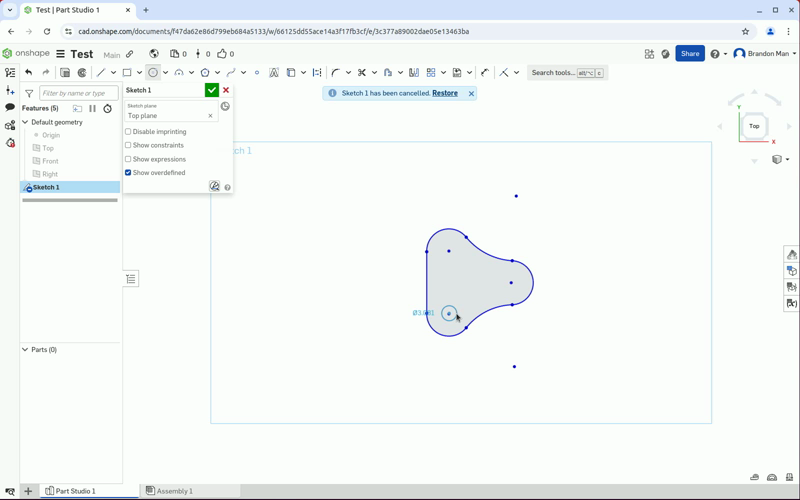
key(c)
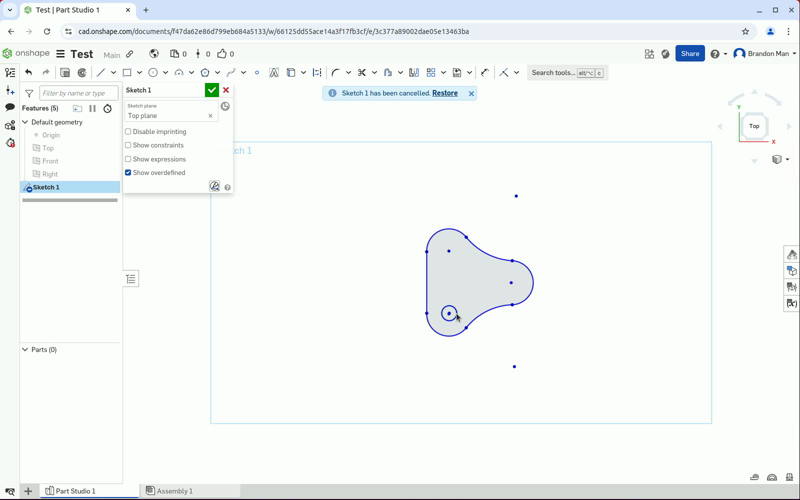
key_down(shift)
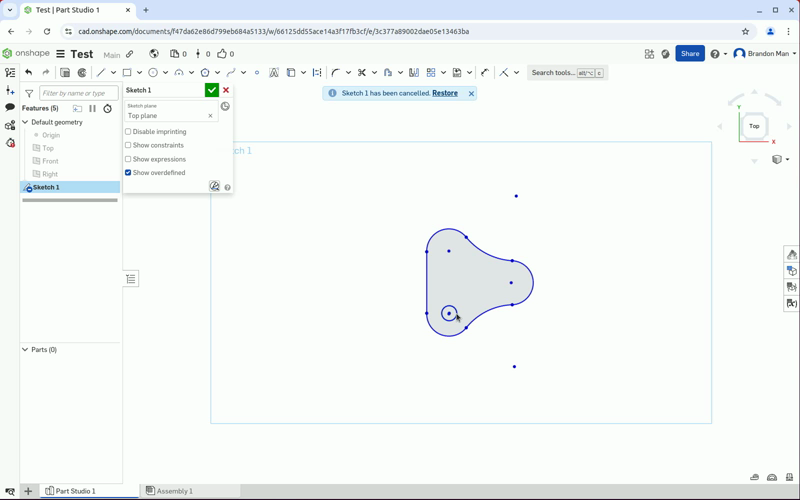
mouse_move(449, 251)
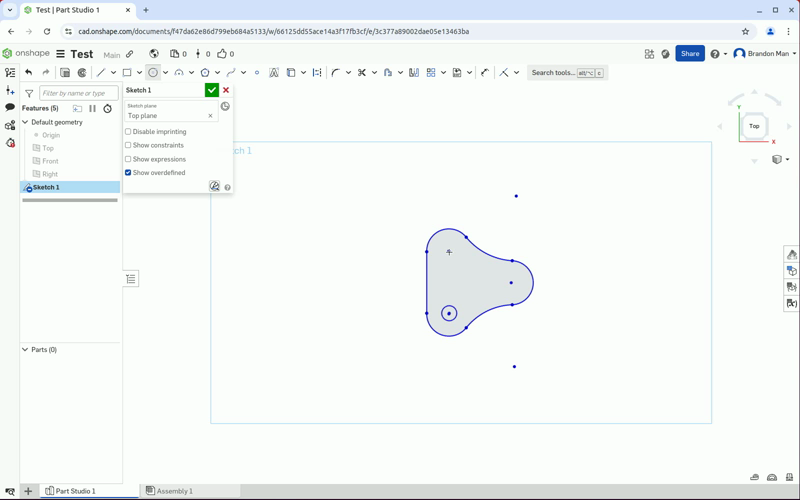
click(449, 251)
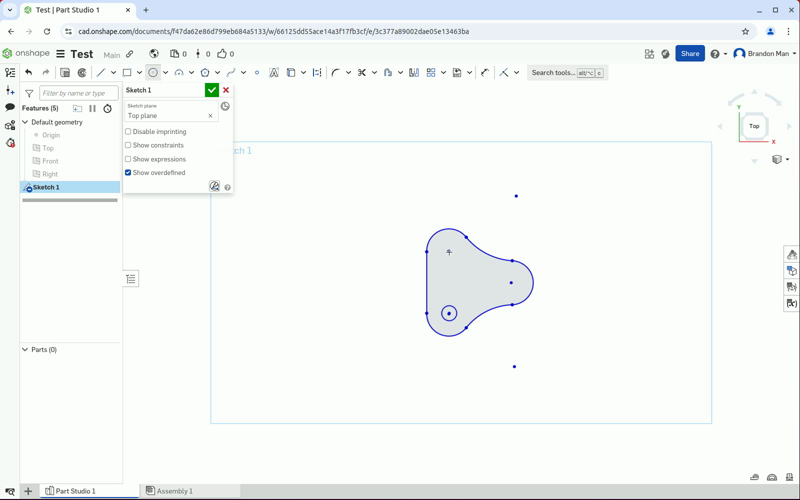
key_up(shift)
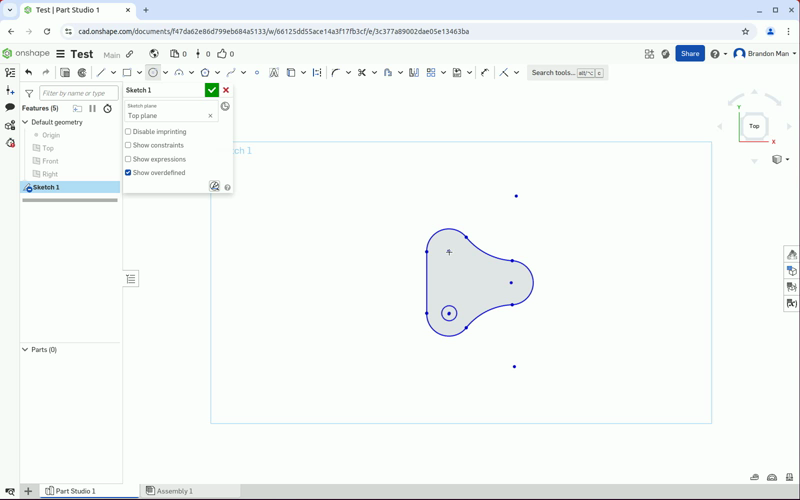
mouse_move(456, 251)
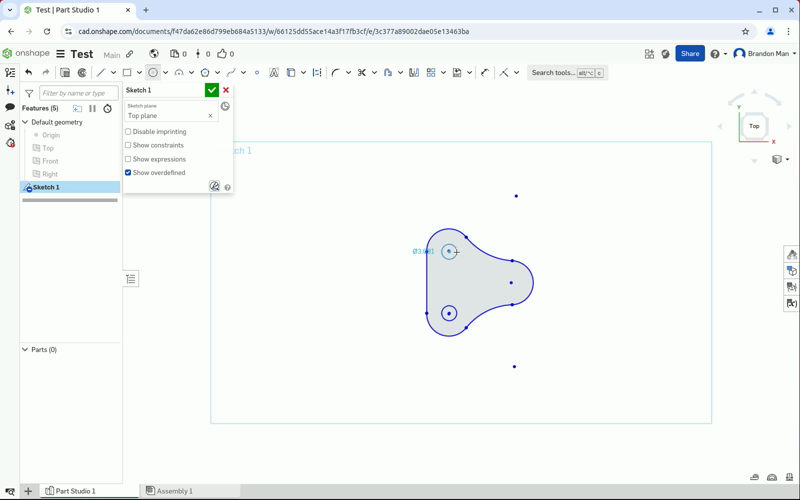
click(456, 251)
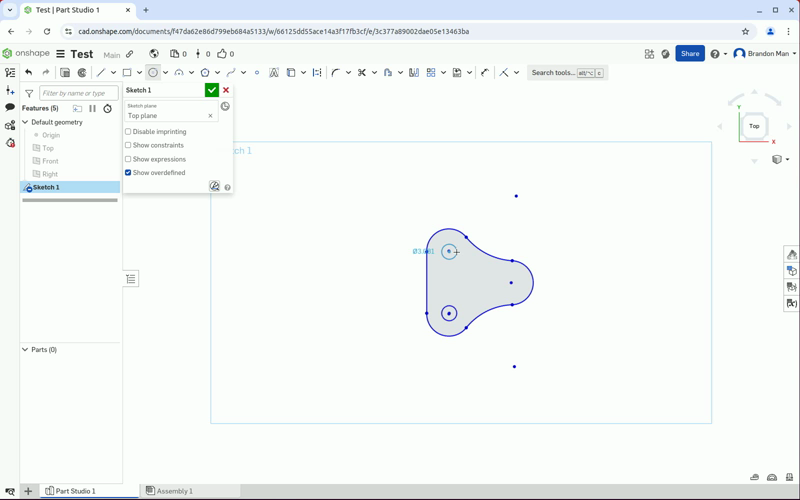
key(esc)
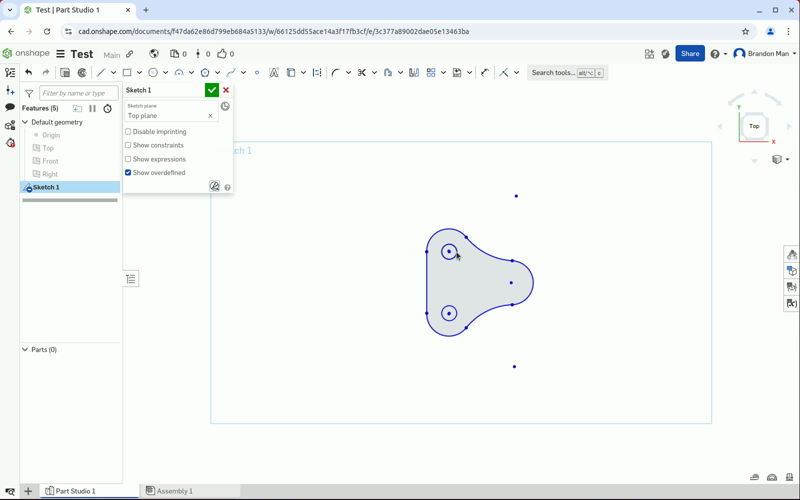
key(c)
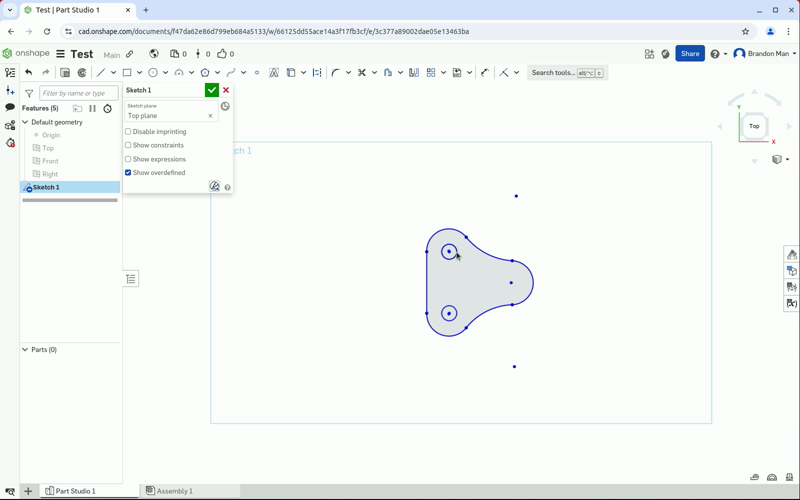
key_down(shift)
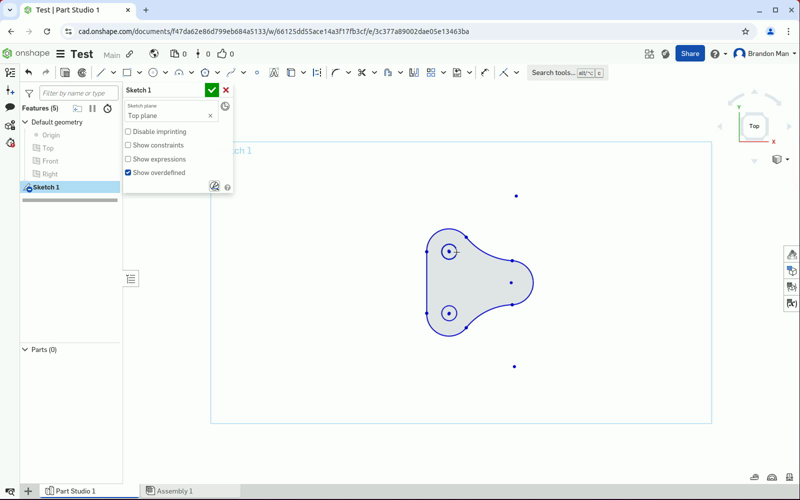
mouse_move(510, 282)
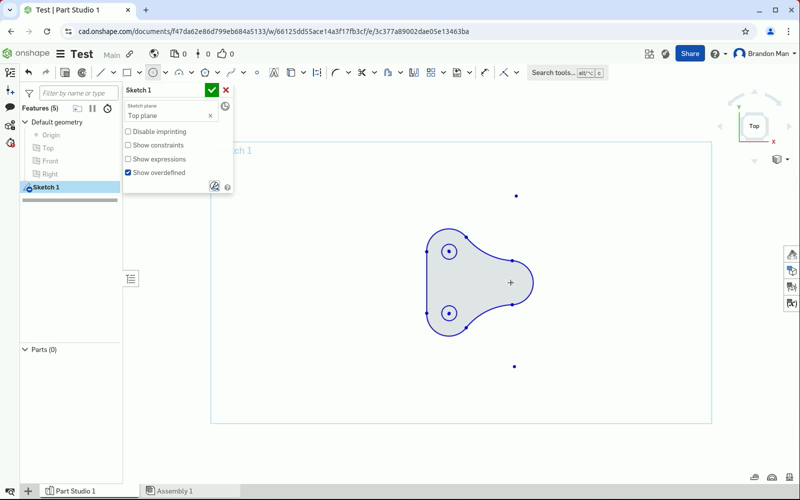
scroll(6)
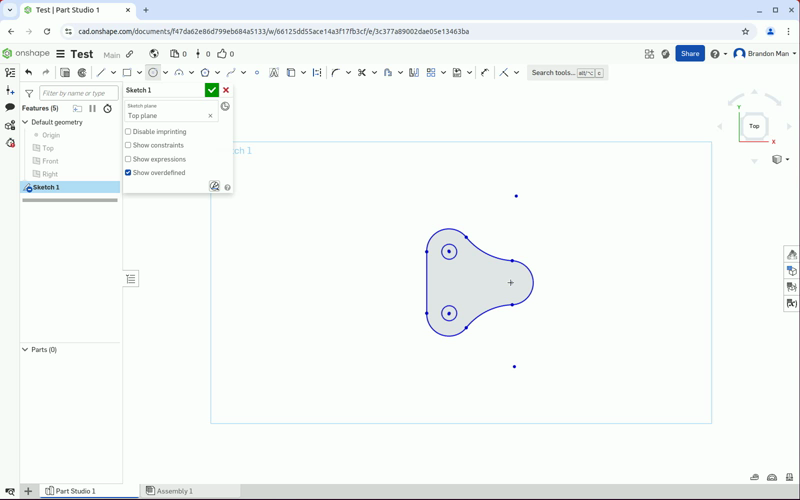
scroll(6)
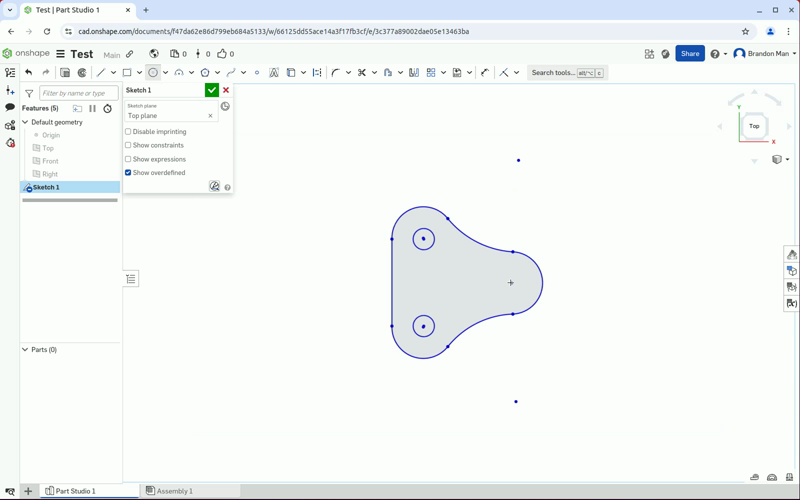
scroll(6)
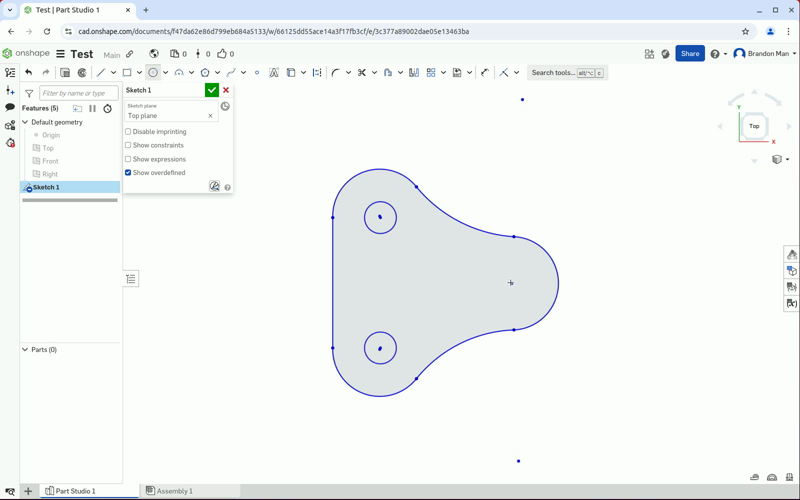
scroll(6)
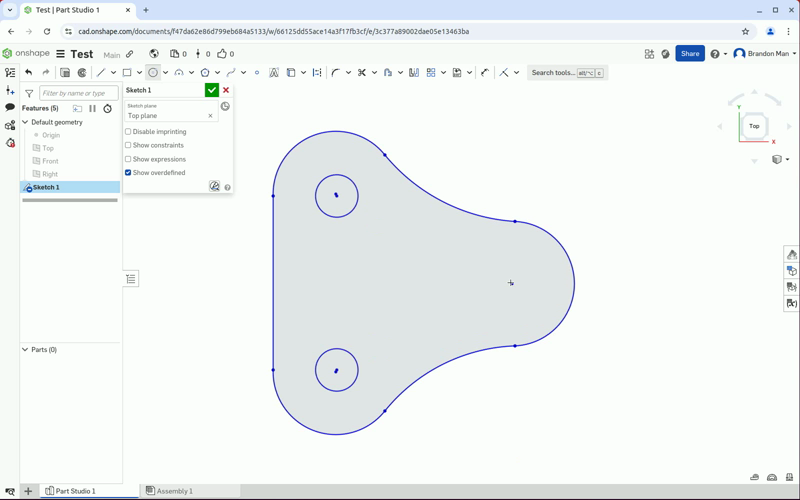
scroll(6)
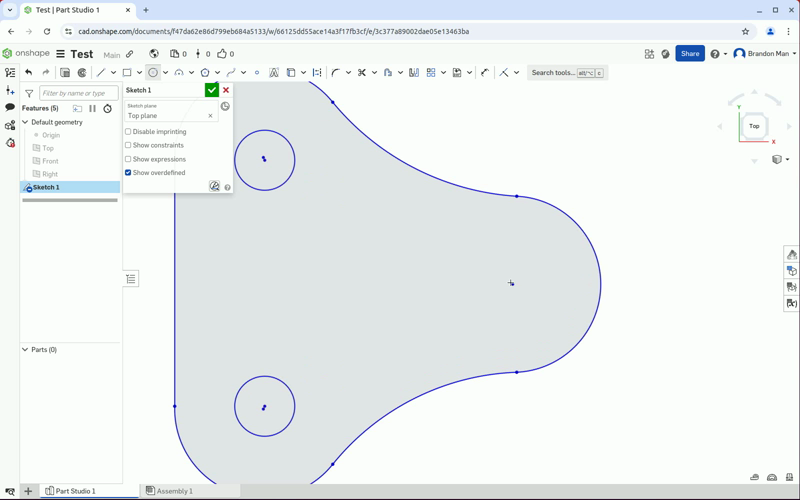
scroll(6)
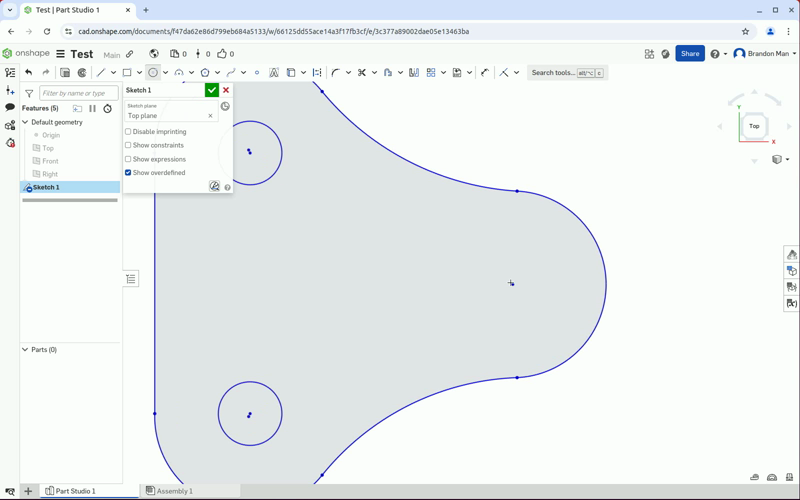
scroll(6)
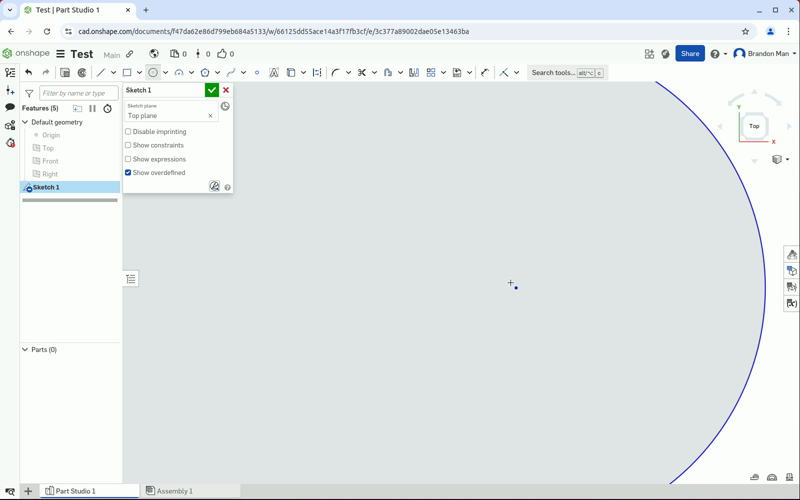
click(510, 282)
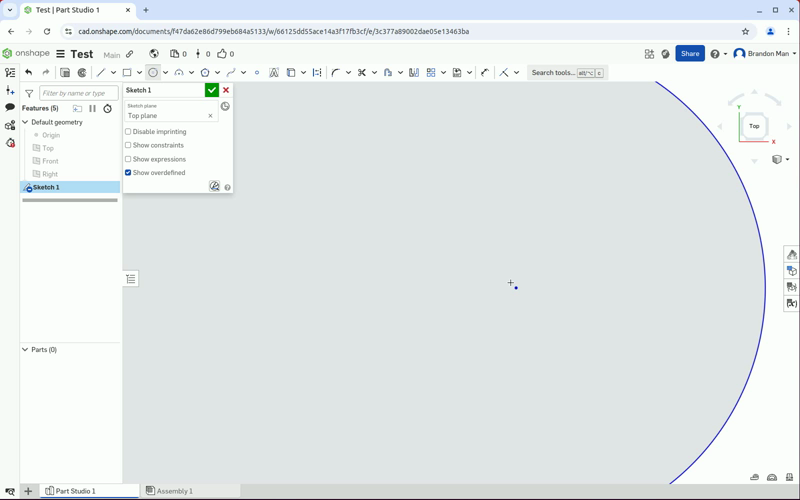
scroll(-6)
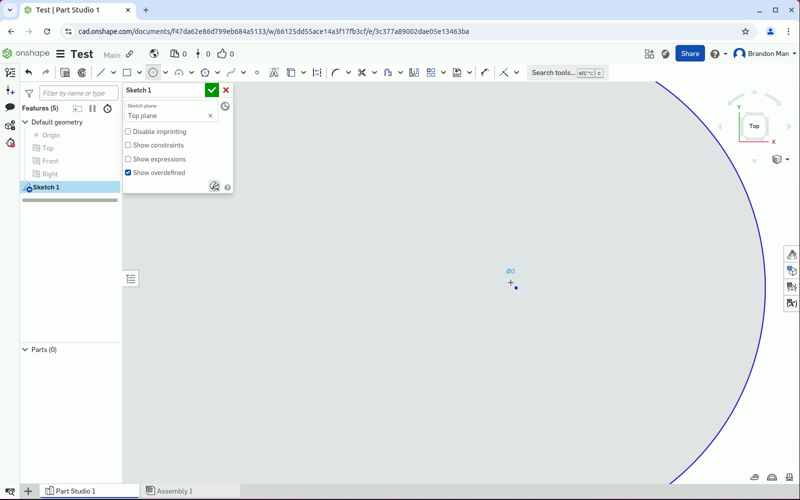
scroll(-6)
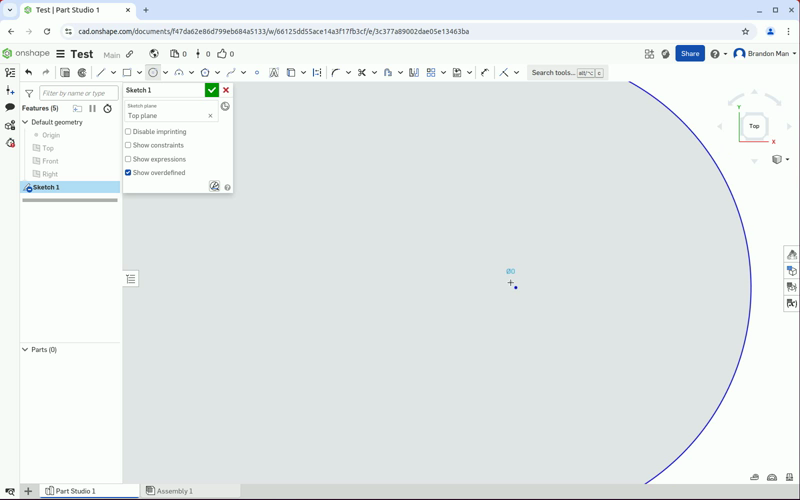
scroll(-6)
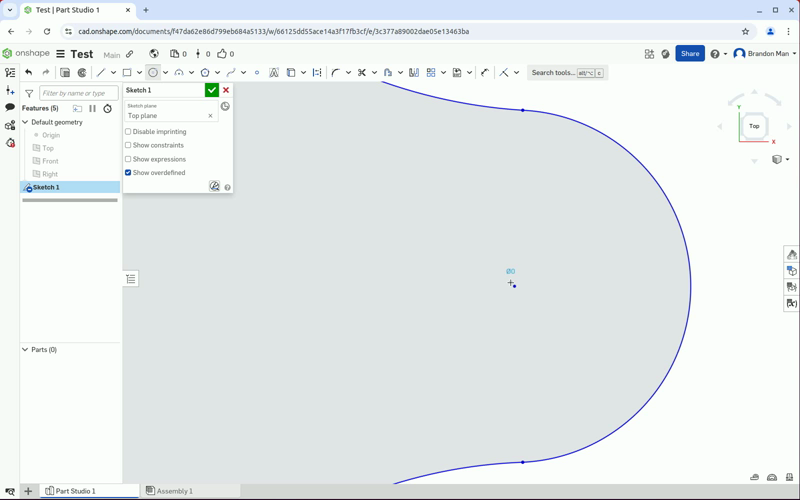
scroll(-6)
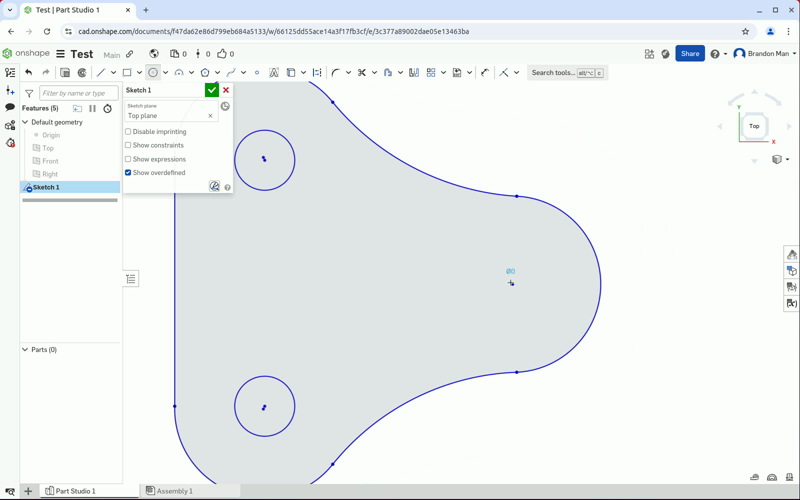
scroll(-6)
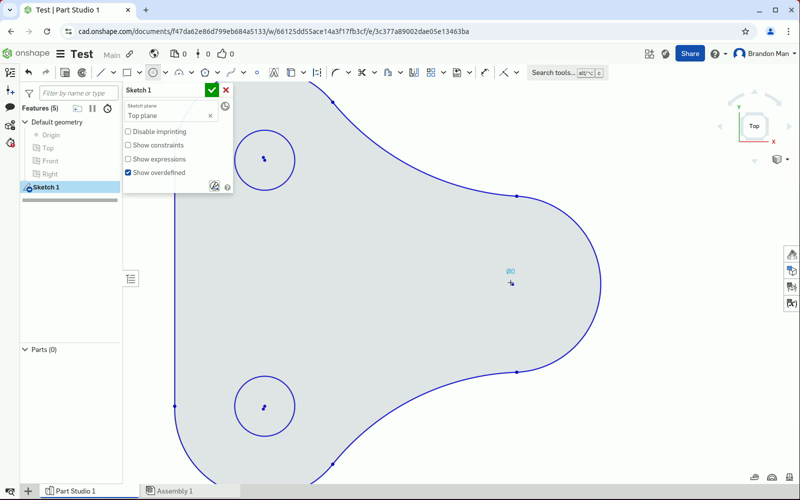
scroll(-6)
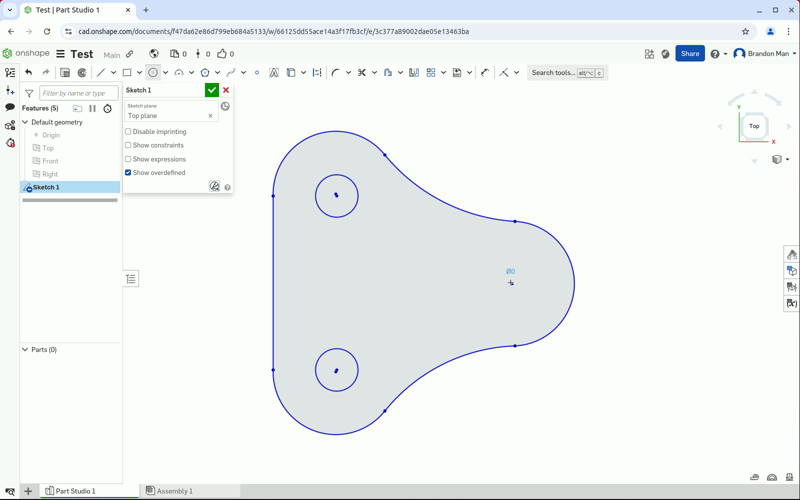
scroll(-6)
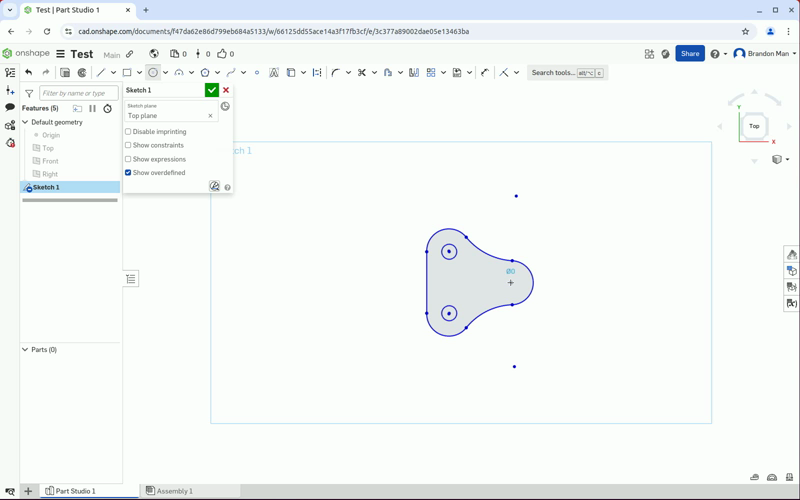
key_up(shift)
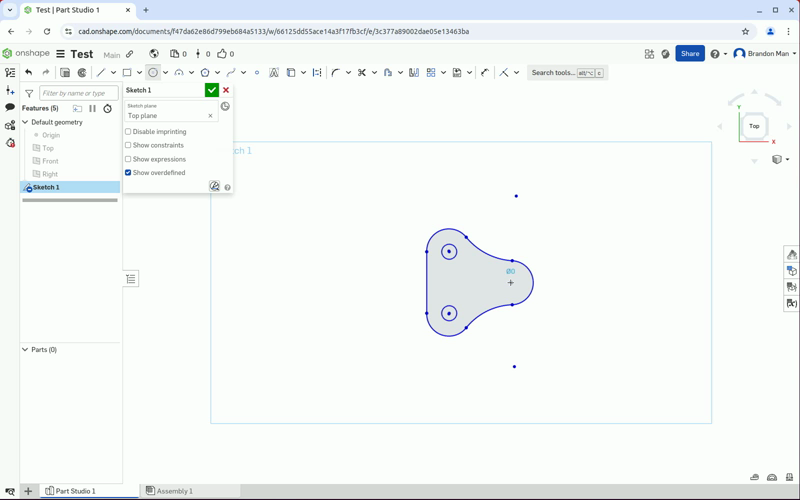
mouse_move(517, 282)
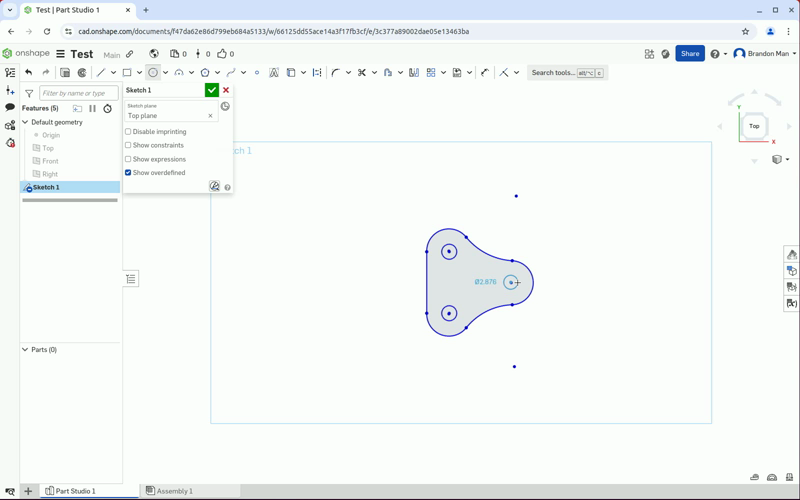
click(517, 282)
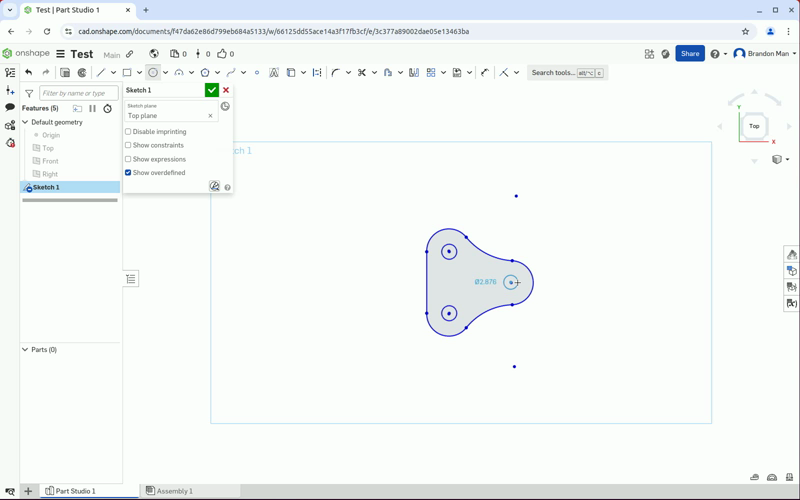
key(esc)
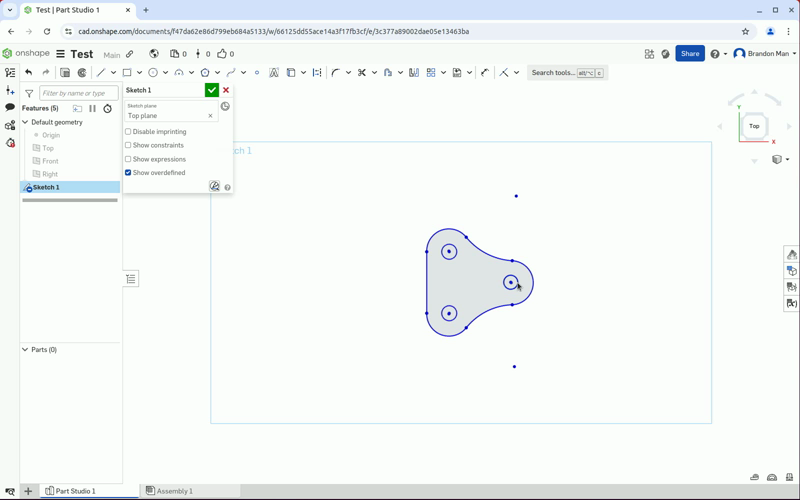
mouse_move(471, 304)
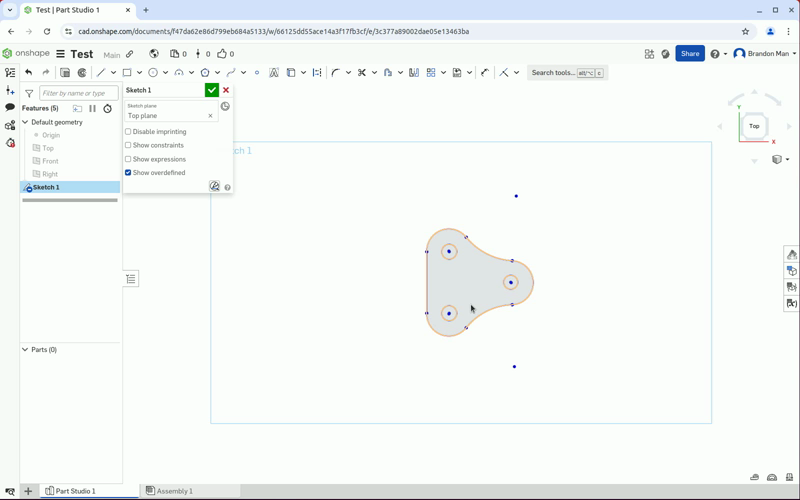
click(471, 304)
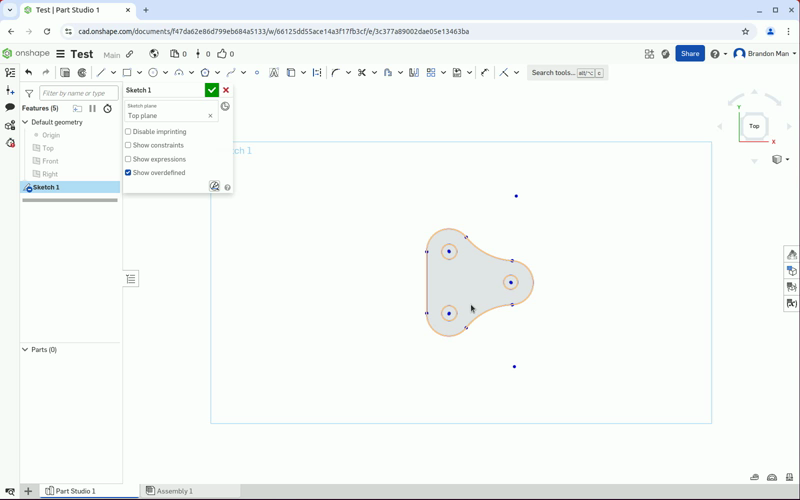
mouse_move(73, 352)
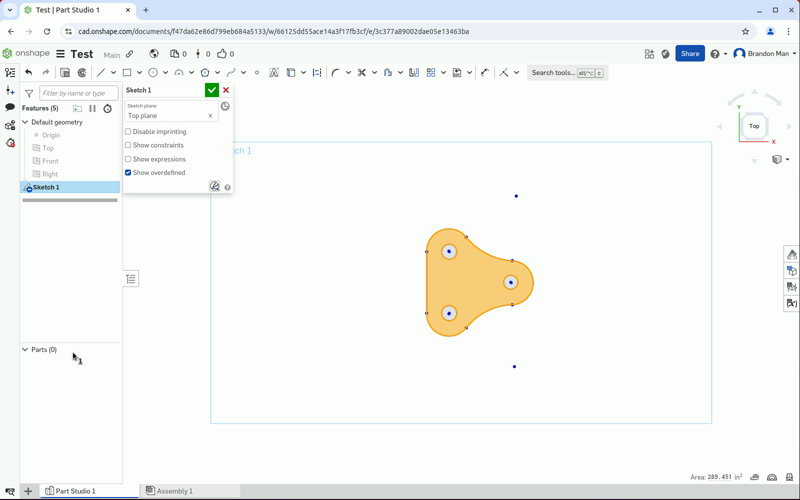
key(shift+y)
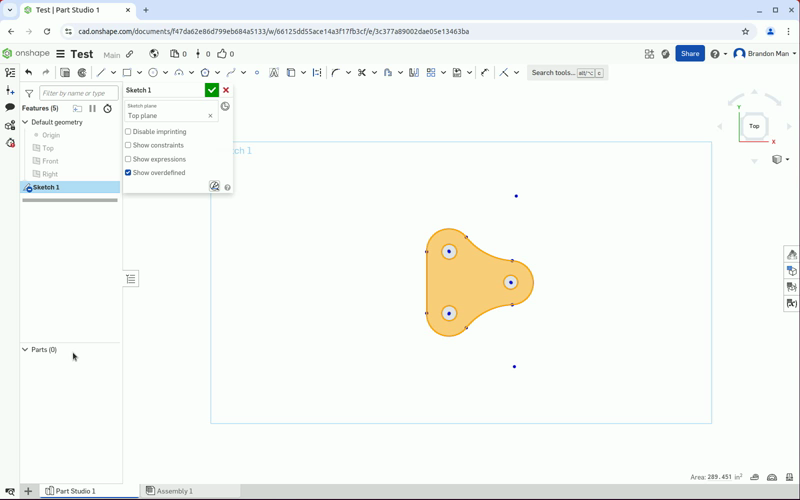
key(shift+e)
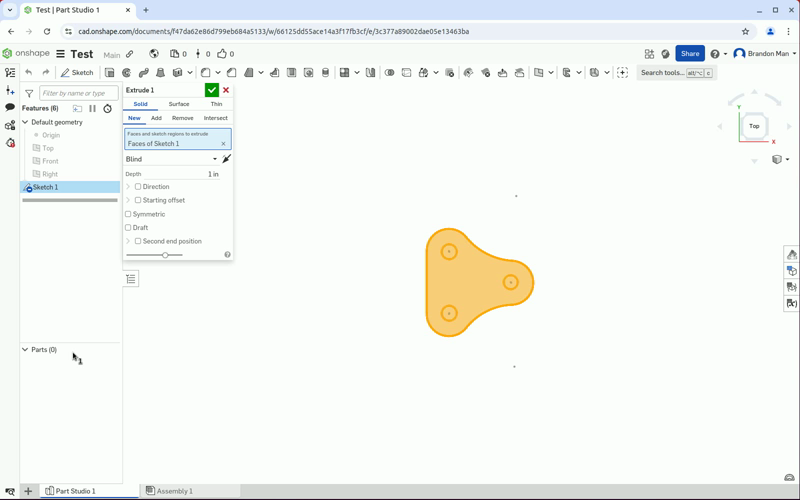
mouse_move(143, 106)
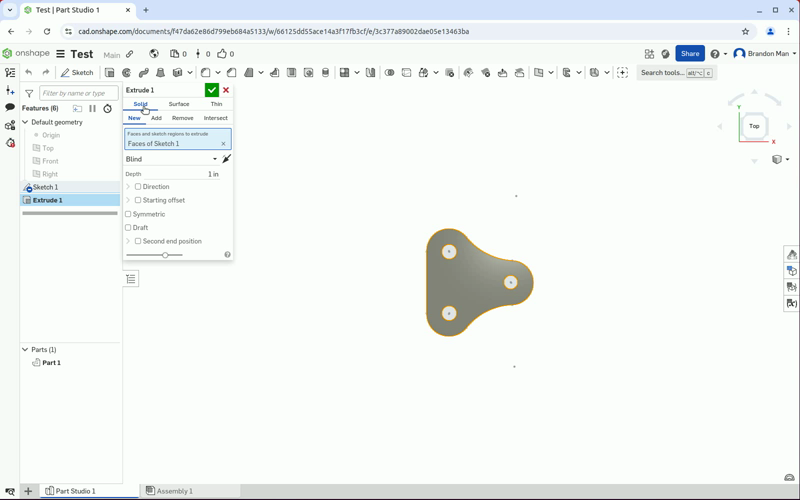
click(143, 106)
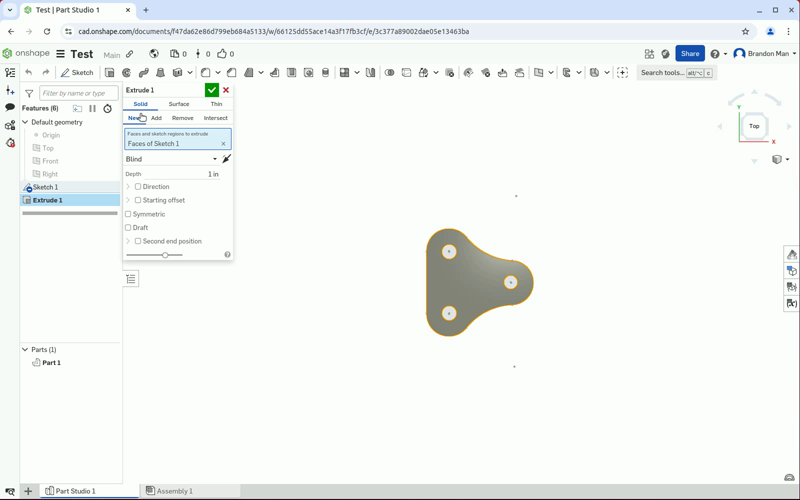
mouse_move(137, 120)
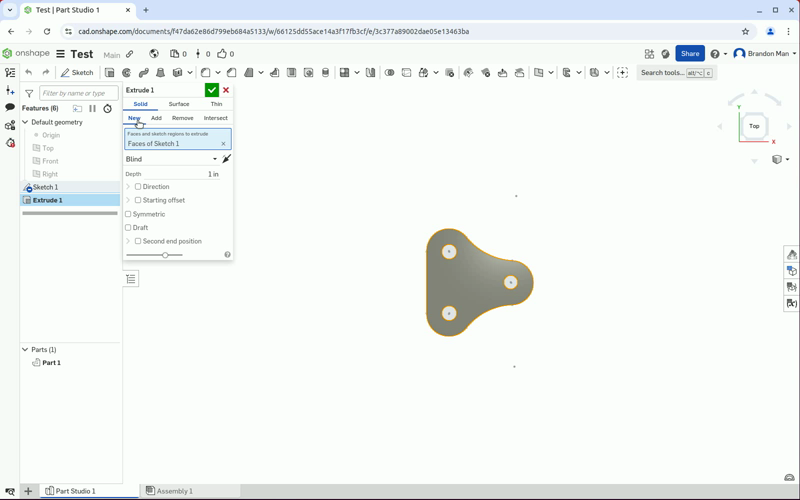
click(137, 120)
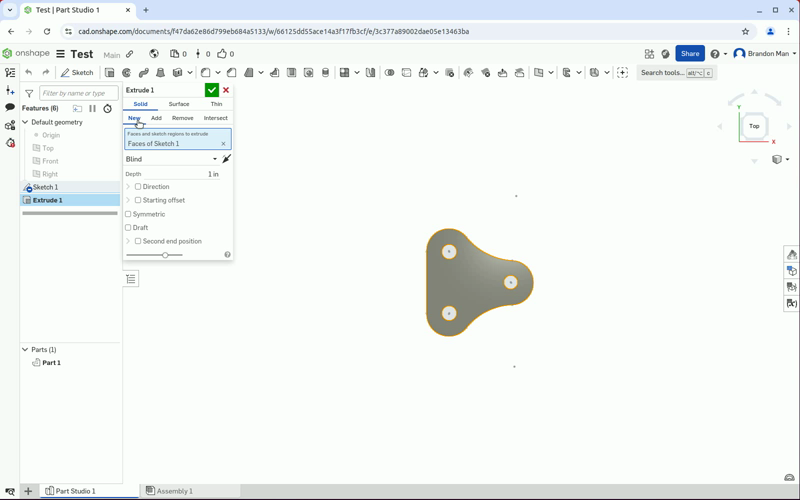
key(tab, 4)
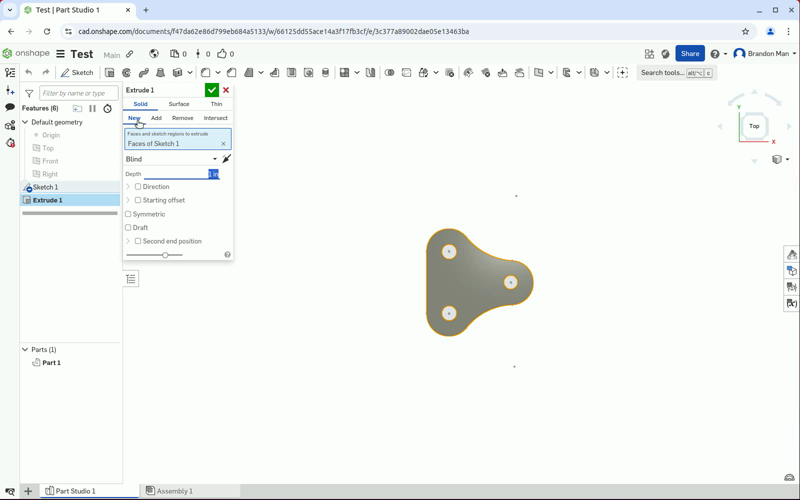
text(2.648)
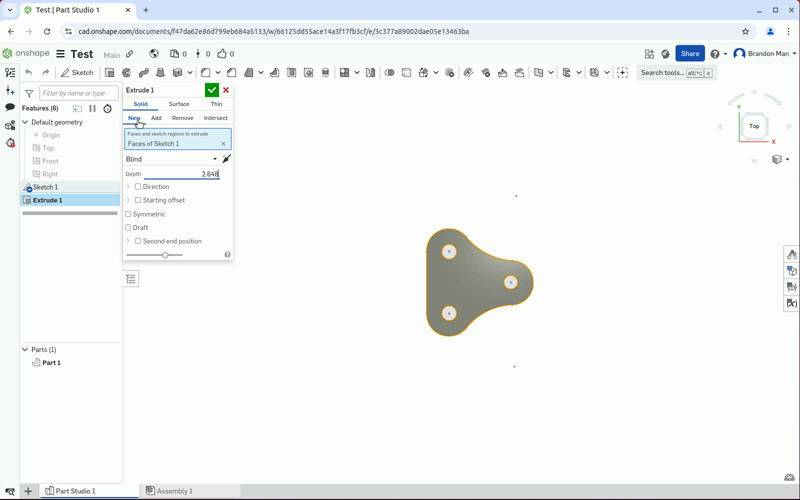
key(enter)
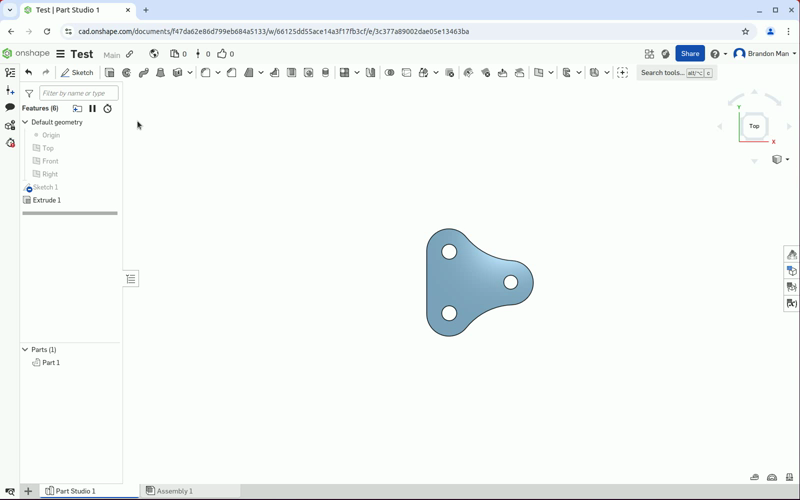
key(shift+h)
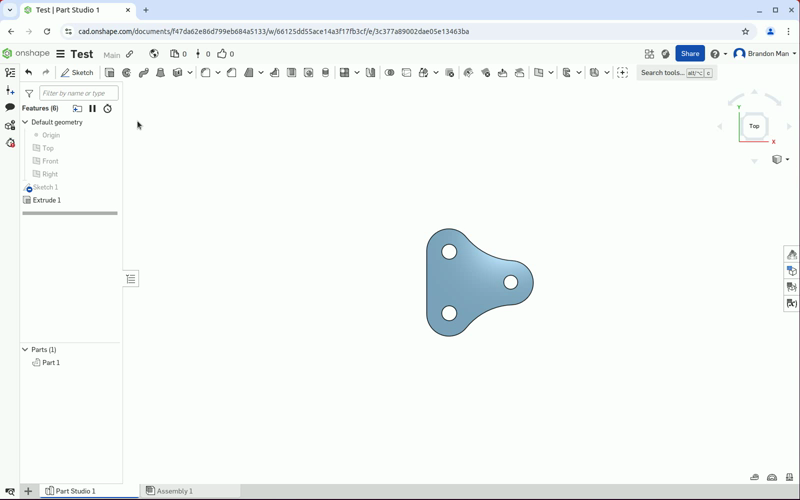
key(shift+h)
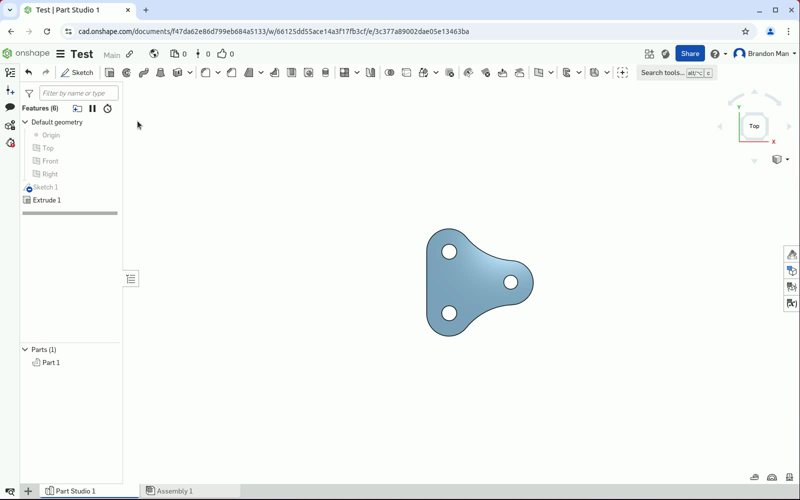
mouse_move(73, 189)
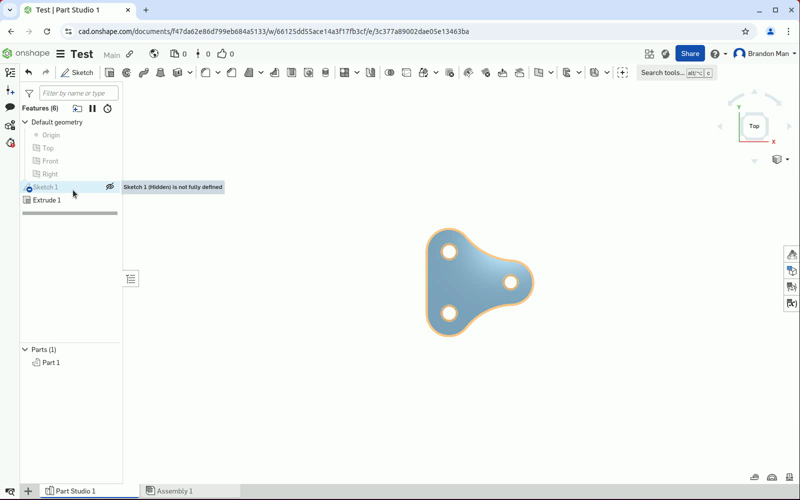
click(73, 189)
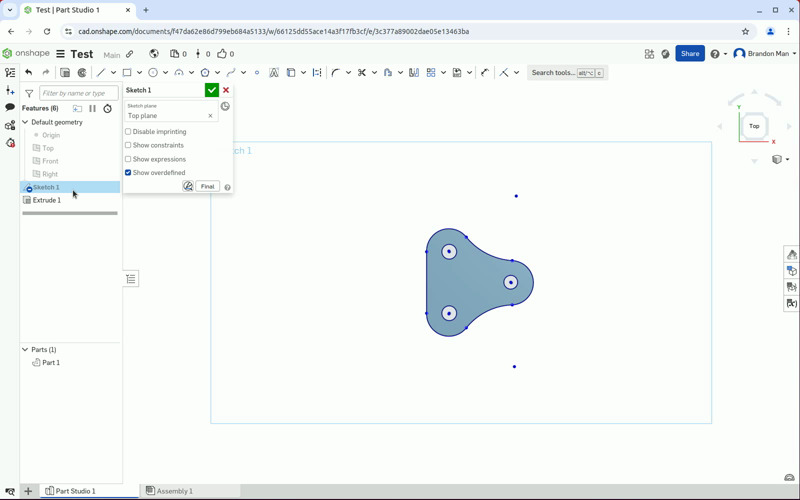
mouse_move(229, 92)
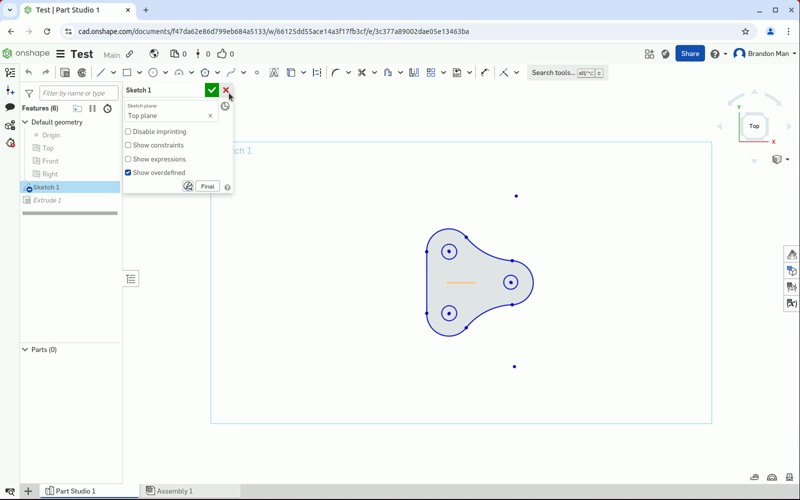
click(229, 92)
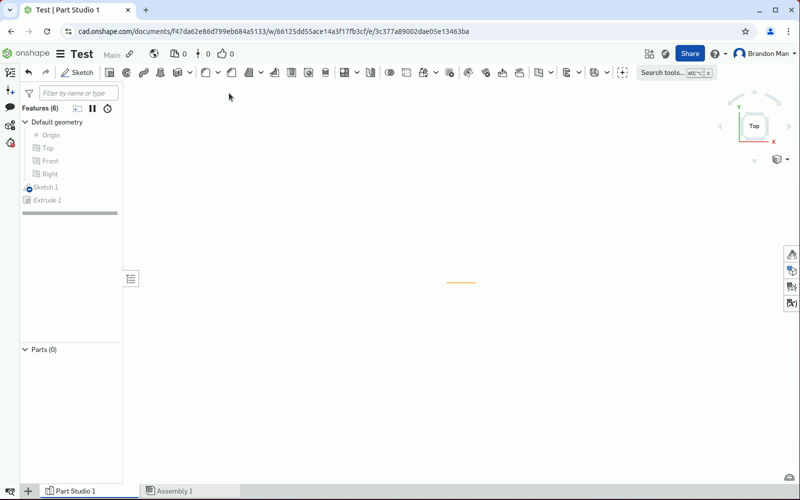
mouse_move(73, 352)
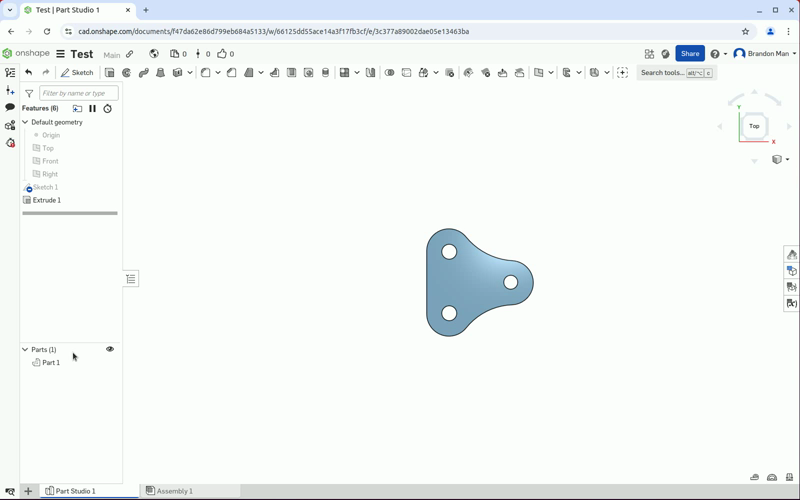
key(y)
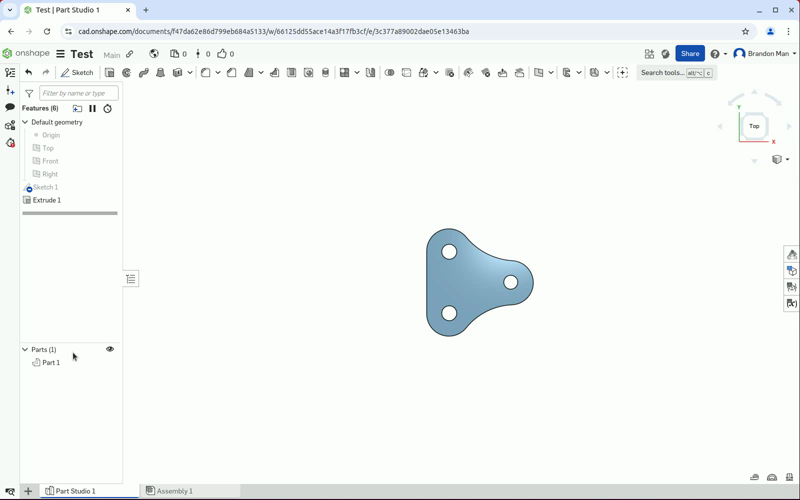
key(shift+p)
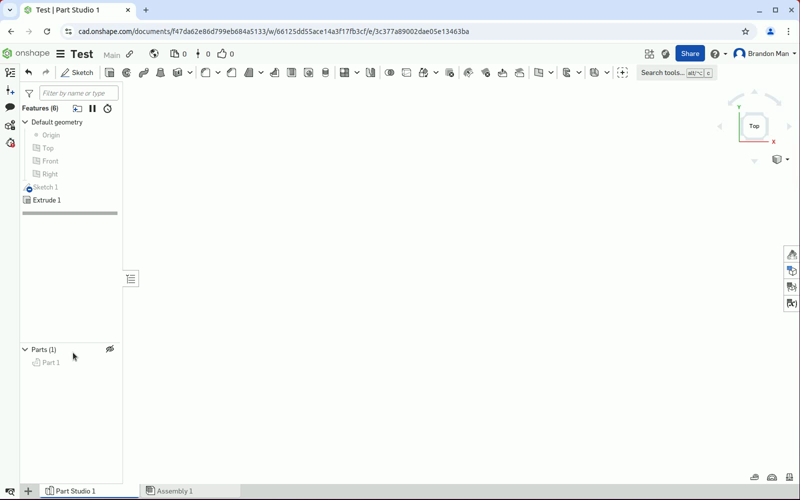
key(space)
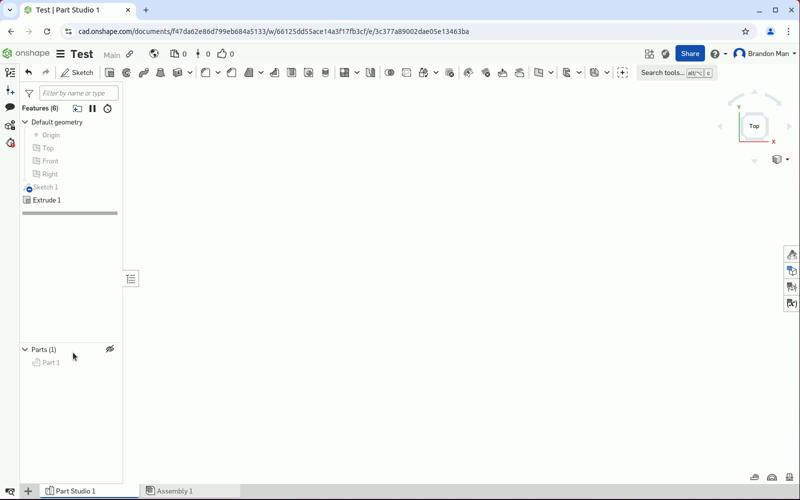
key_down(shift)
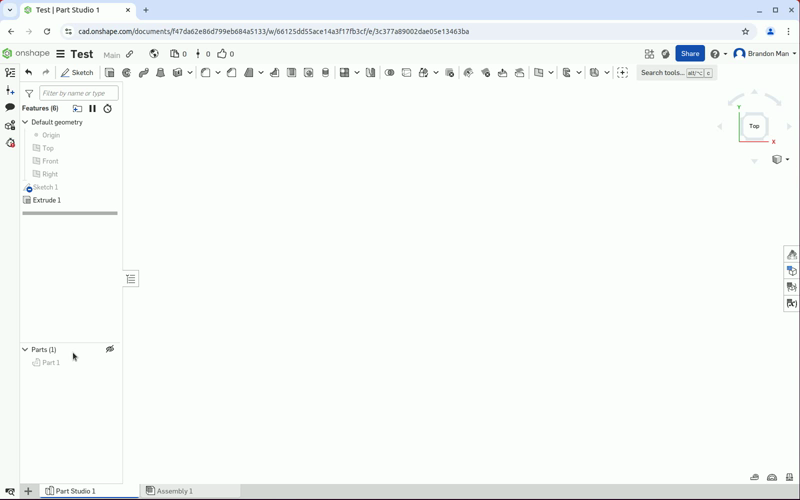
key(up)
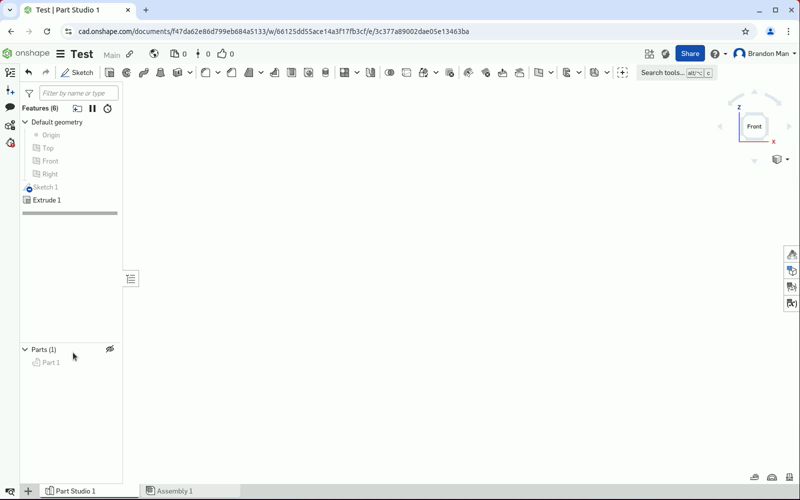
key_up(shift)
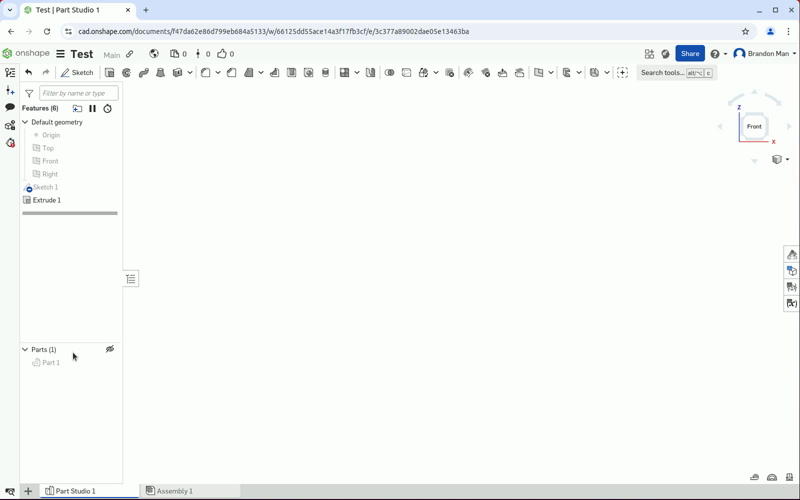
mouse_move(73, 352)
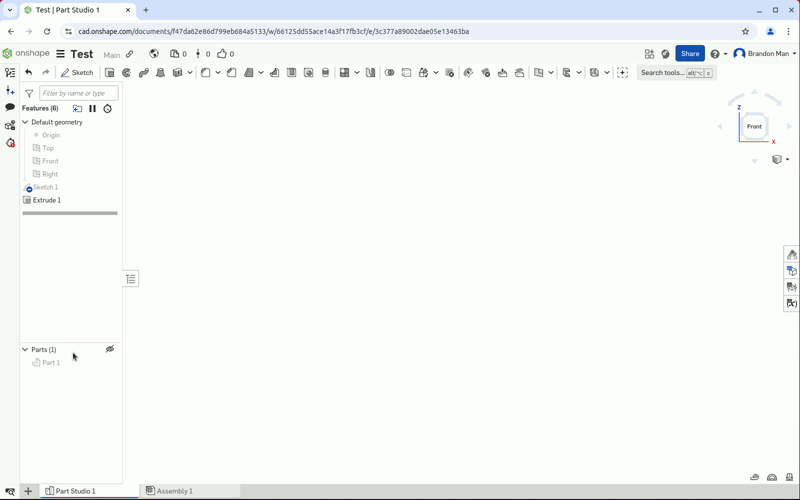
key(shift+y)
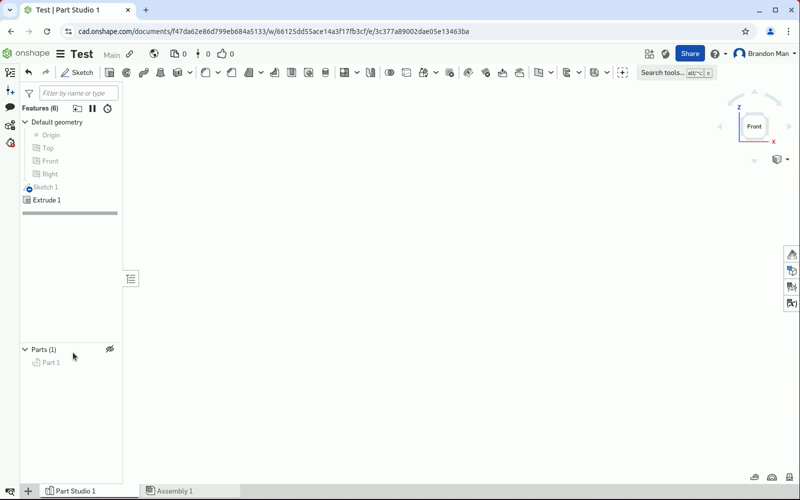
key(shift+s)
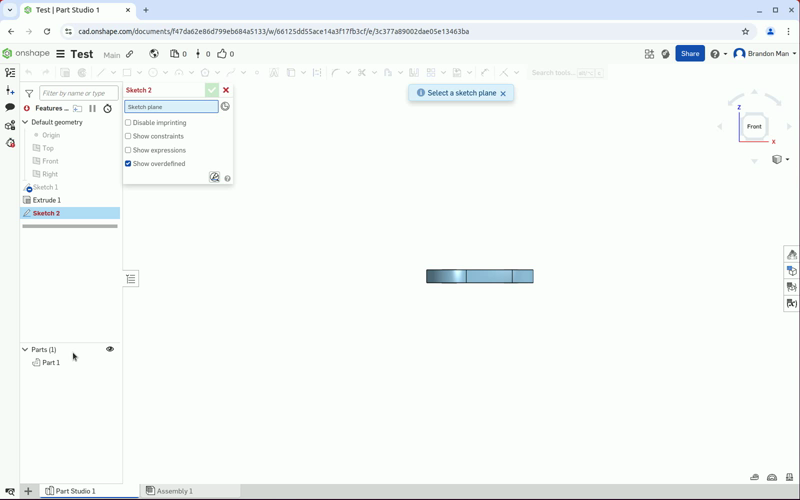
mouse_move(73, 163)
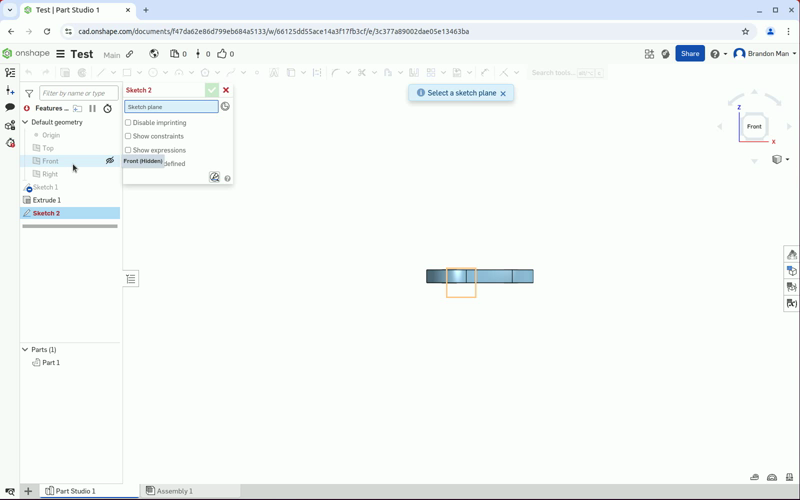
click(73, 163)
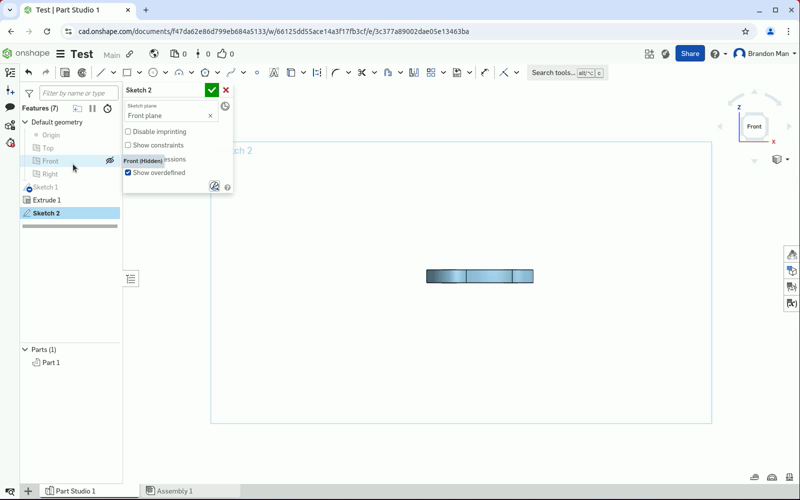
mouse_move(73, 352)
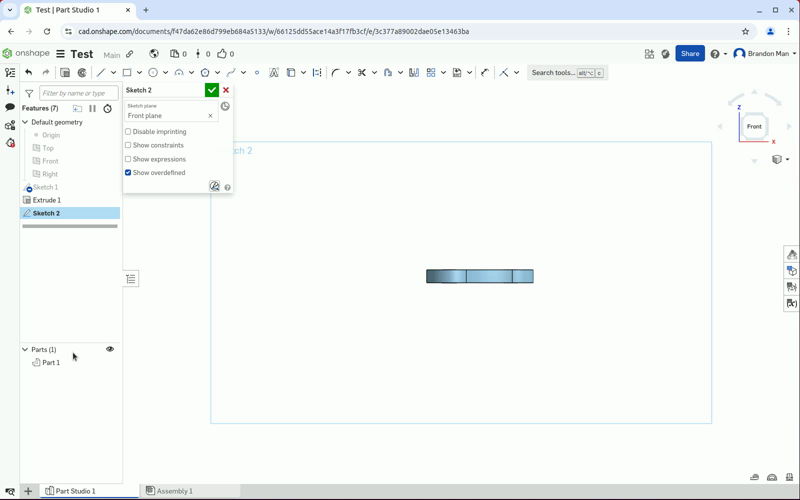
key(y)
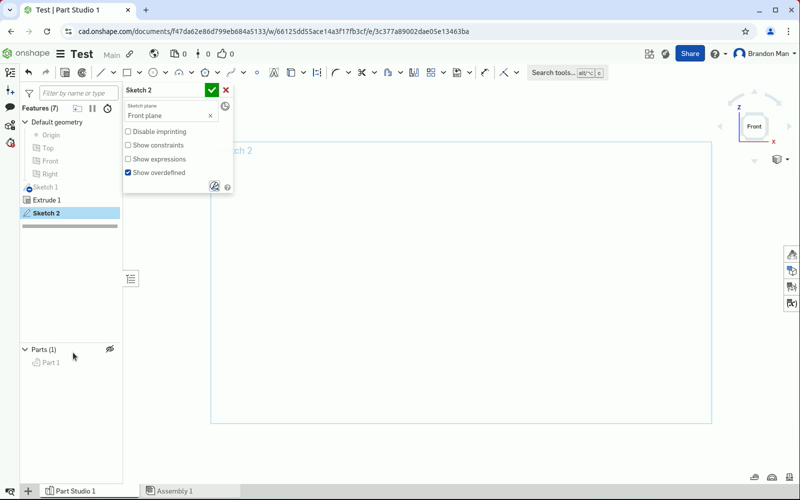
key(l)
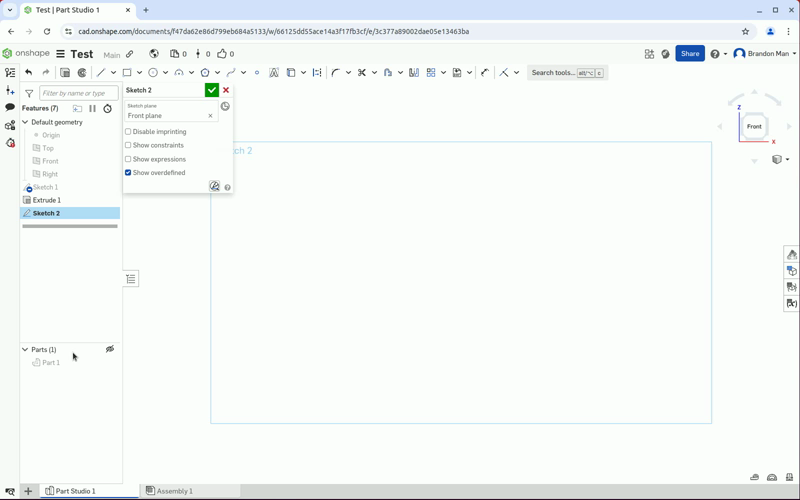
key_down(shift)
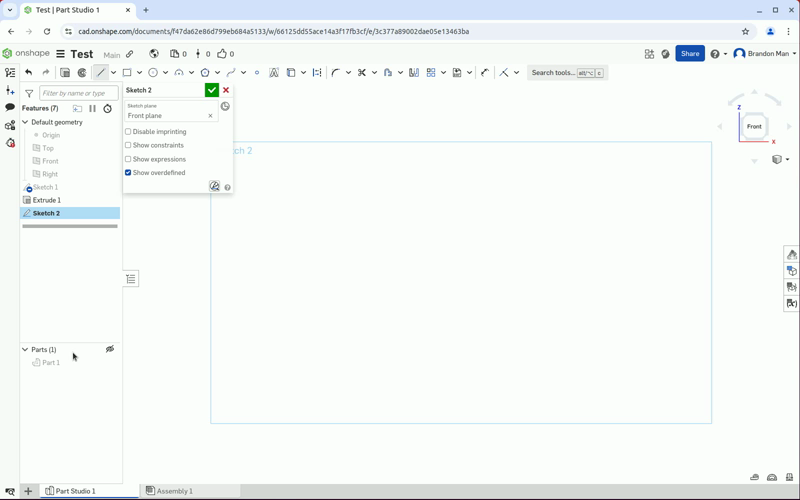
mouse_move(375, 282)
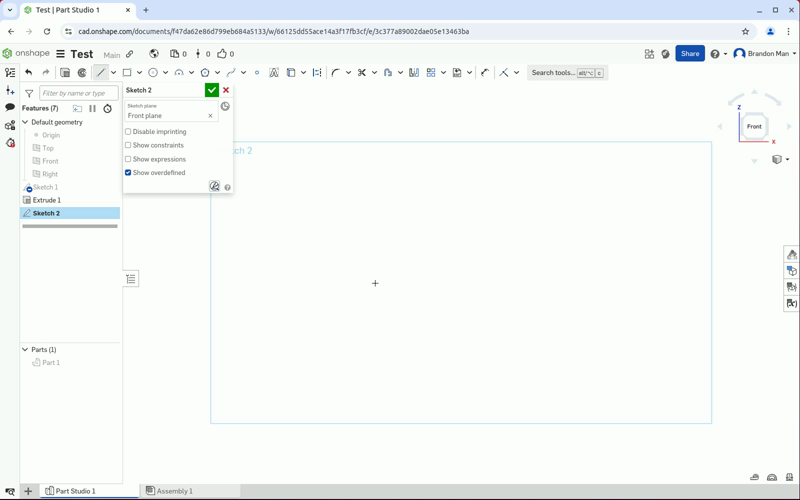
click(375, 282)
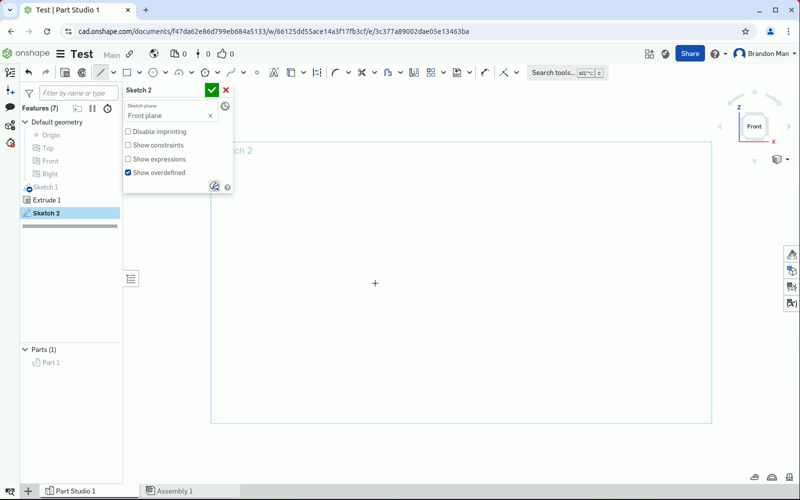
key_up(shift)
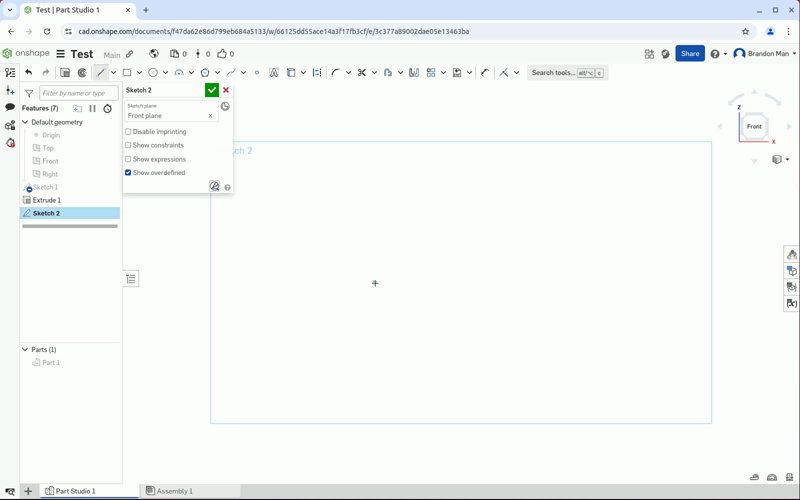
key_down(shift)
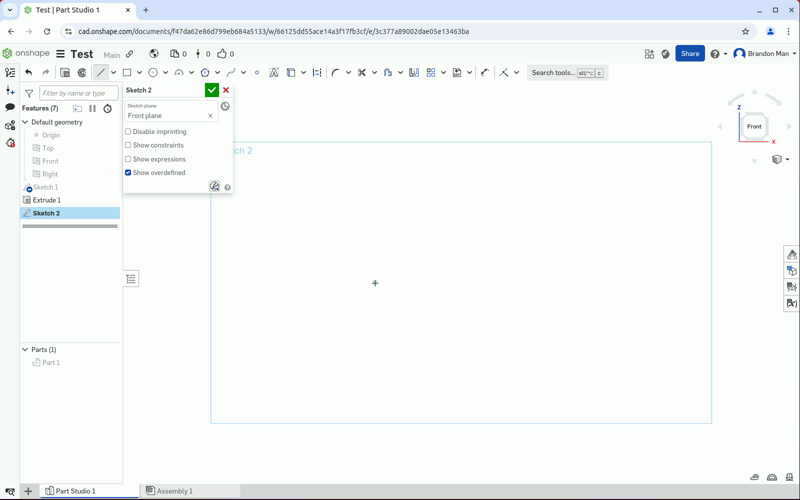
mouse_move(405, 282)
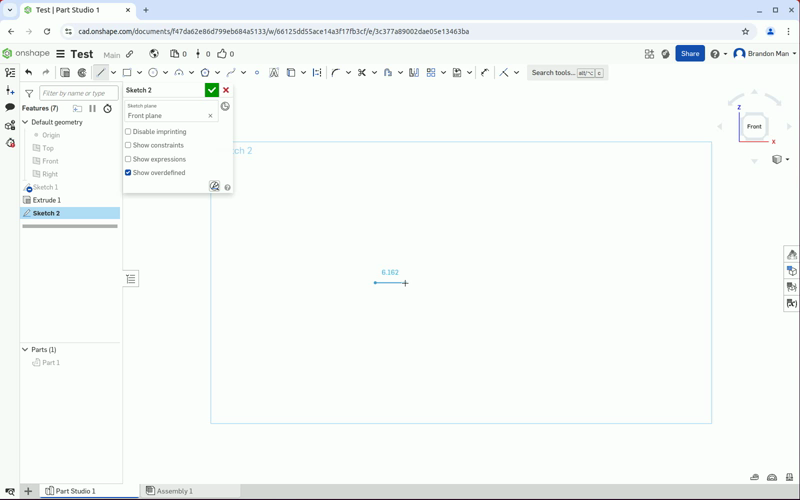
mouse_move(426, 282)
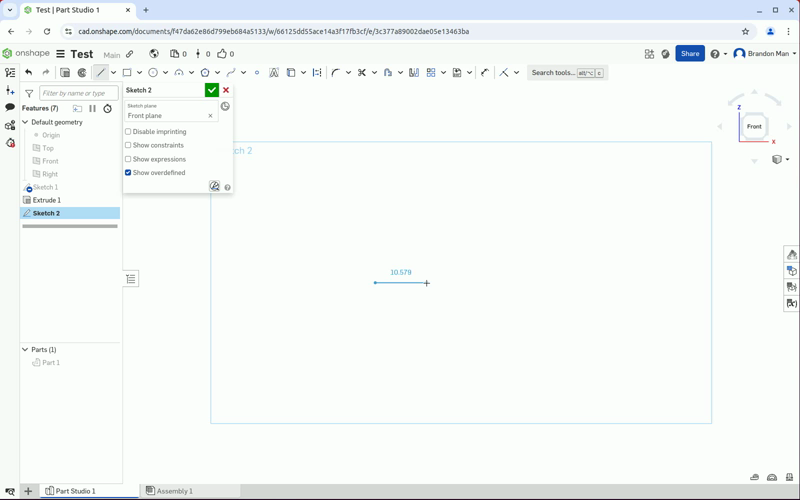
click(426, 282)
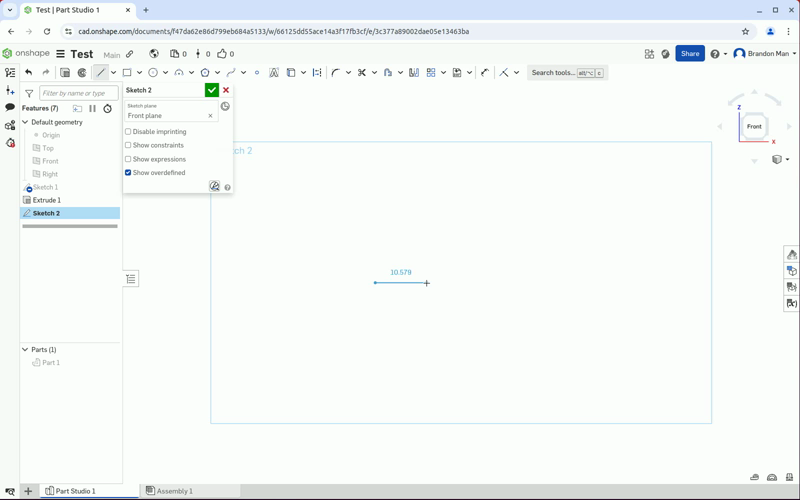
key_up(shift)
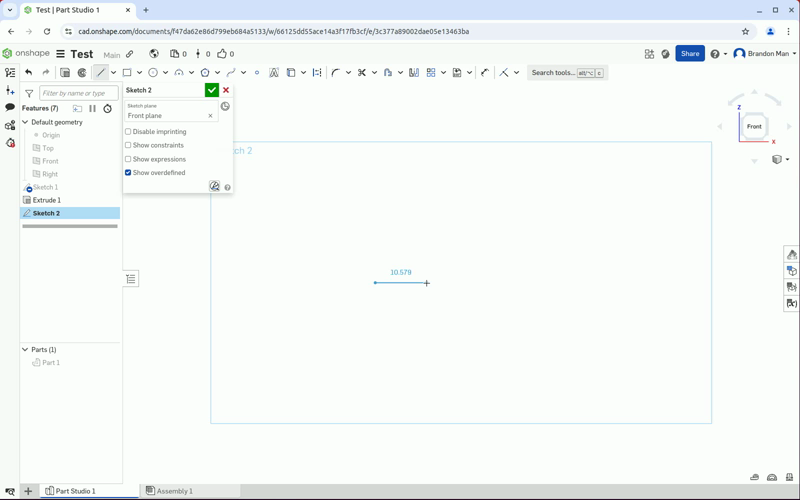
key_down(shift)
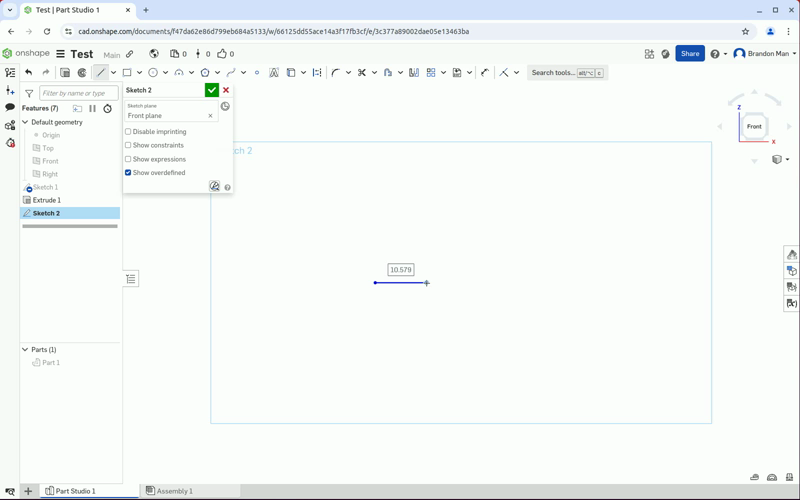
mouse_move(491, 282)
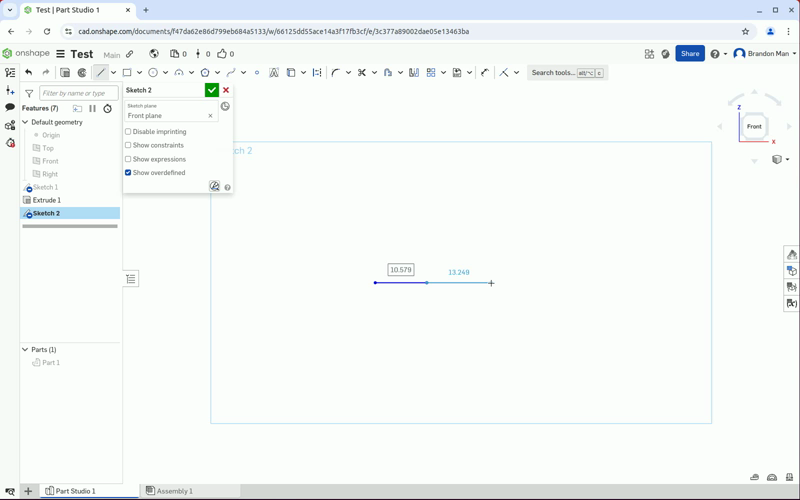
click(491, 282)
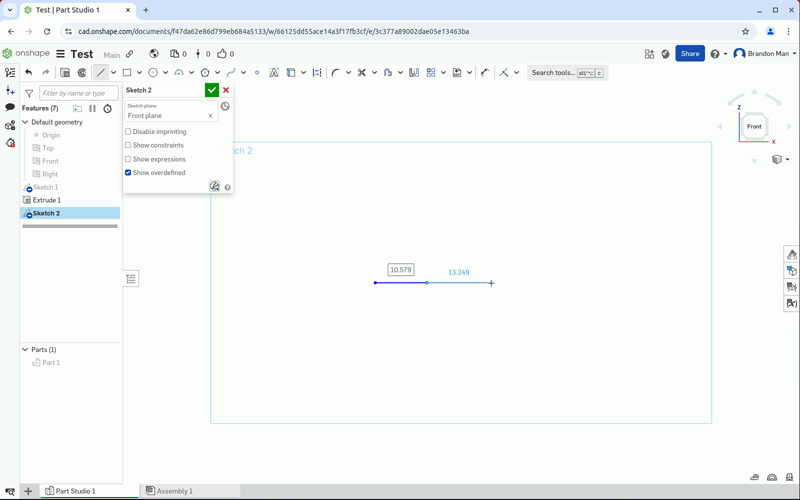
key_up(shift)
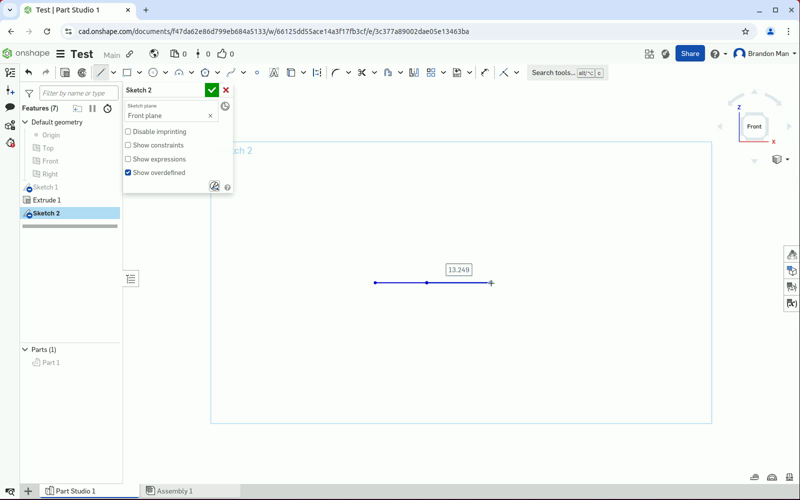
key_down(shift)
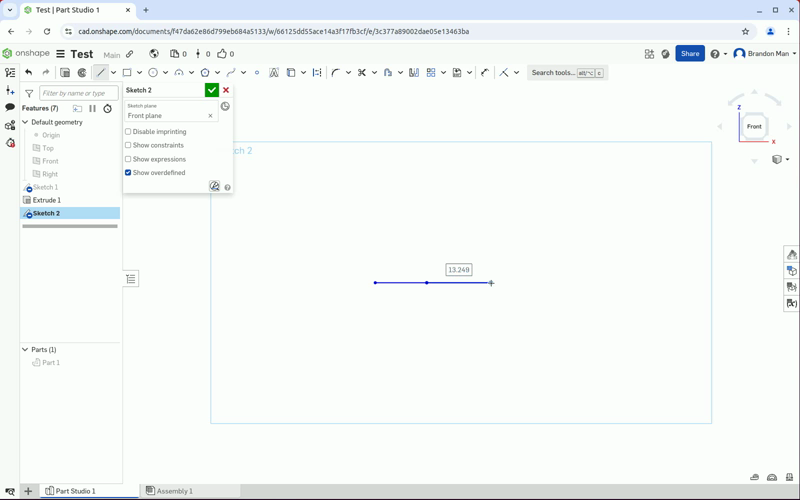
mouse_move(521, 282)
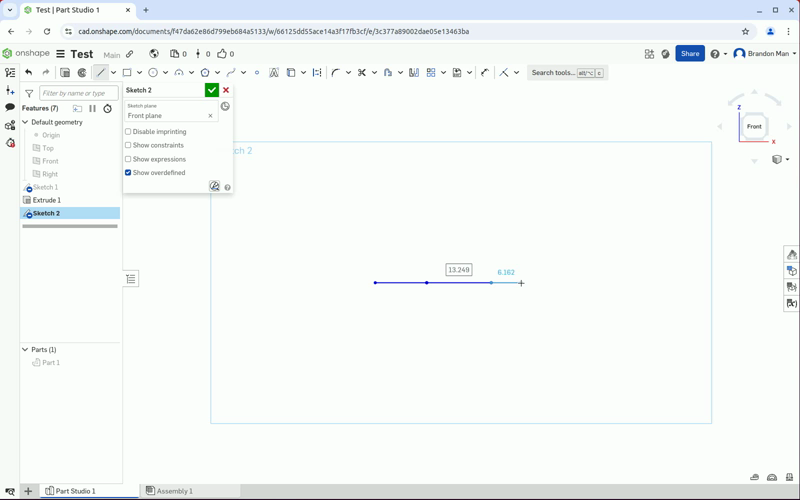
mouse_move(491, 270)
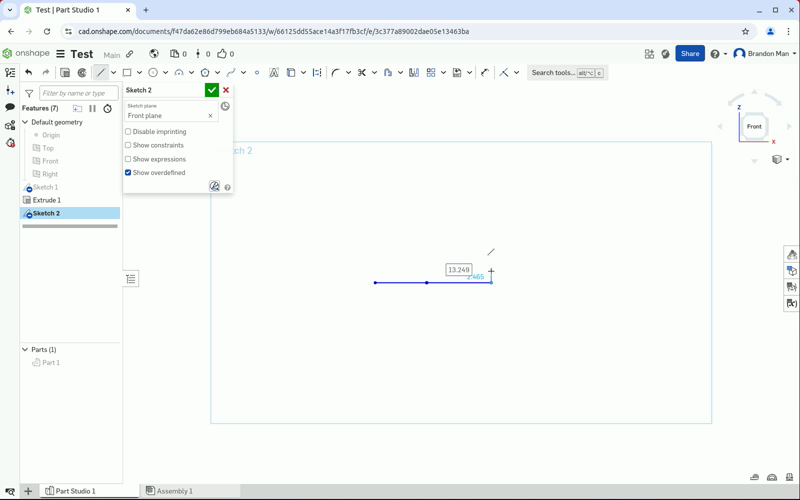
click(491, 270)
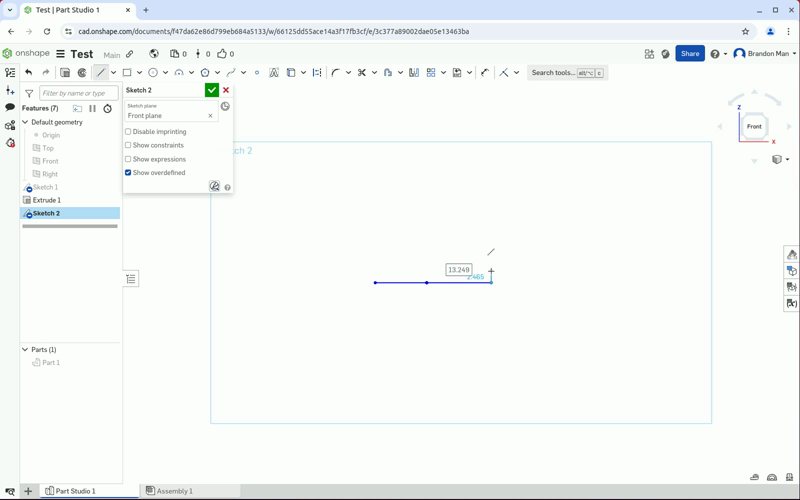
key_up(shift)
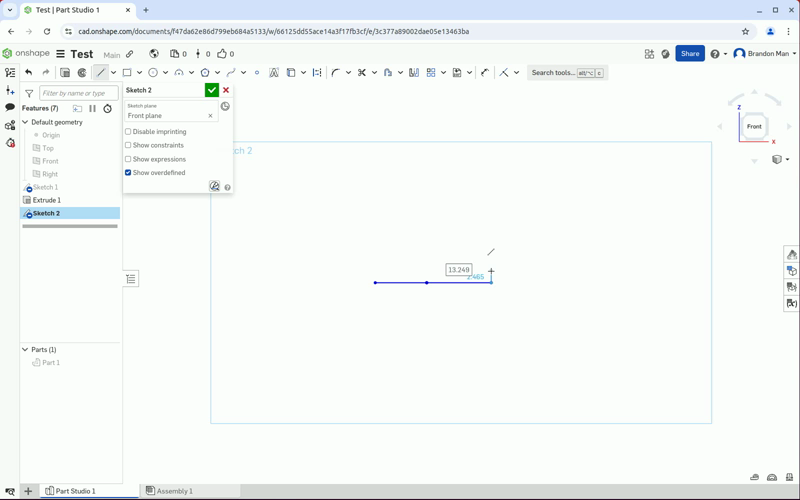
key(esc)
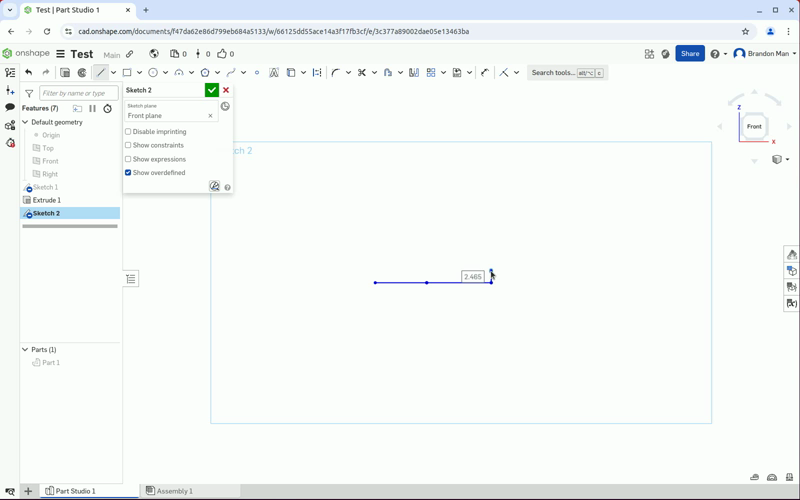
key(a)
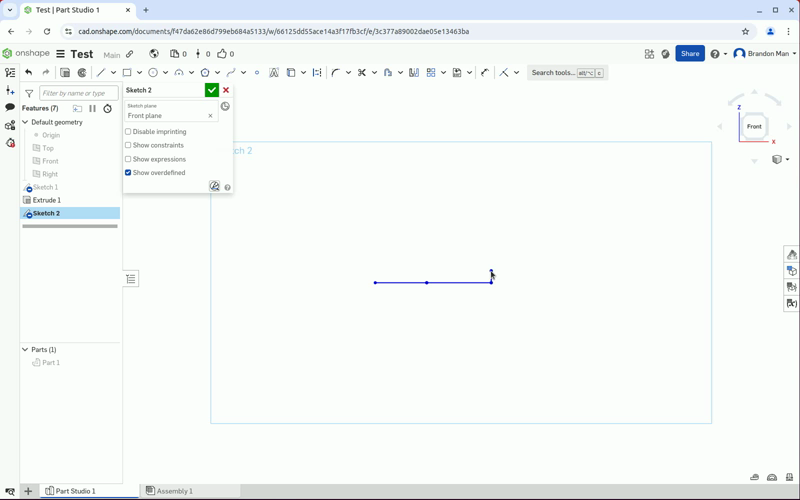
mouse_move(491, 270)
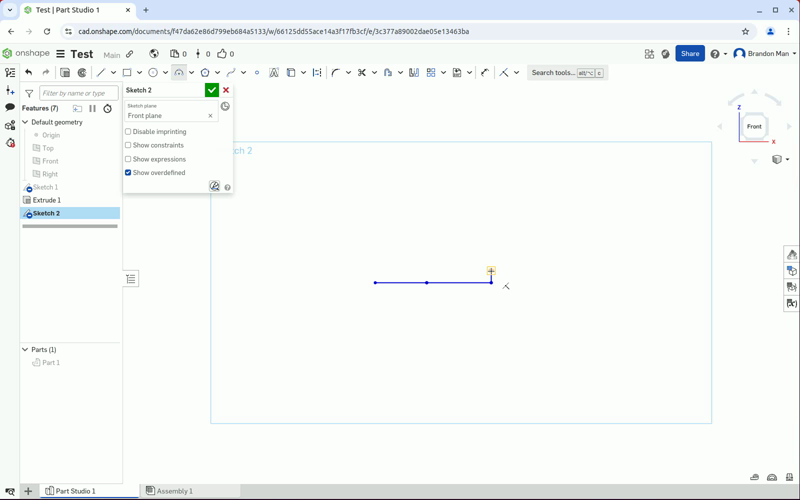
click(491, 270)
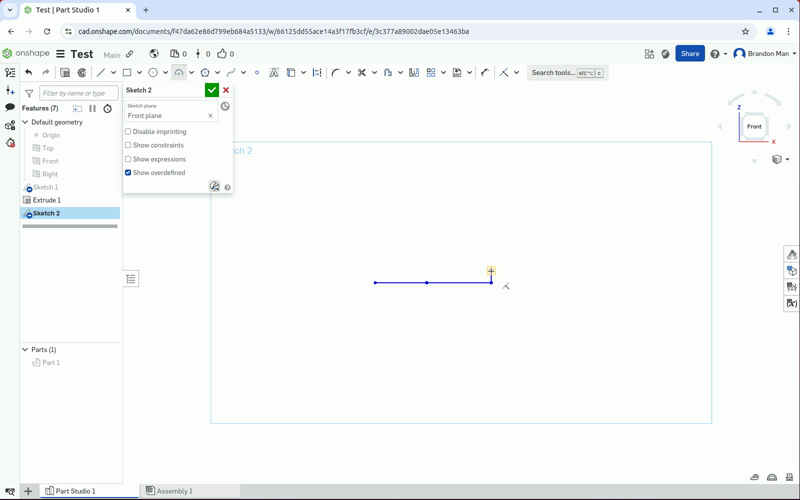
key_down(shift)
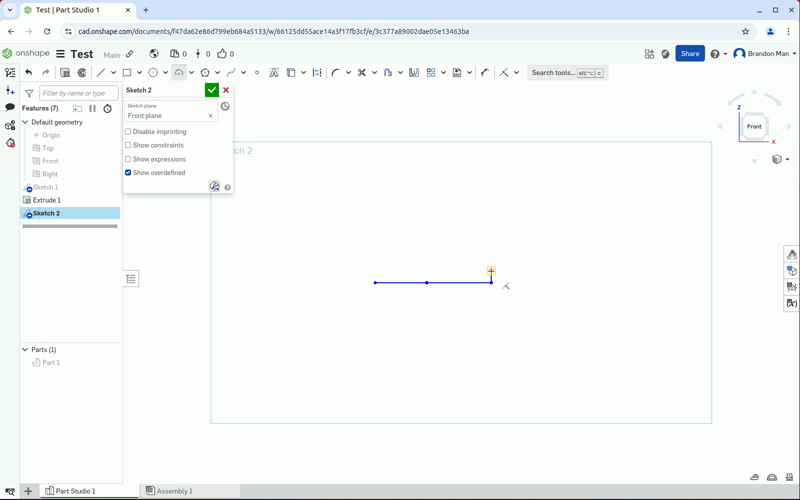
mouse_move(392, 235)
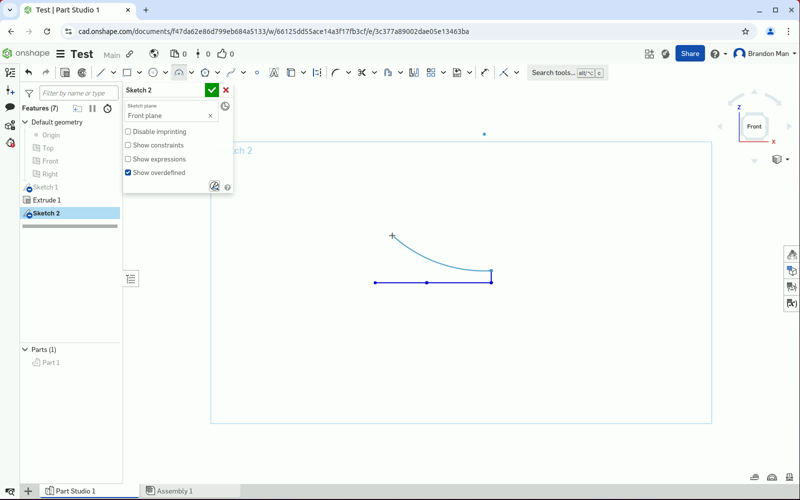
click(392, 235)
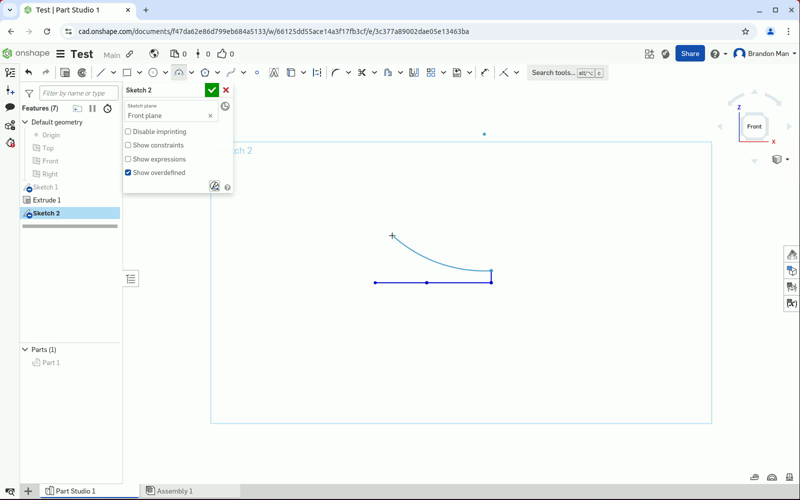
mouse_move(438, 261)
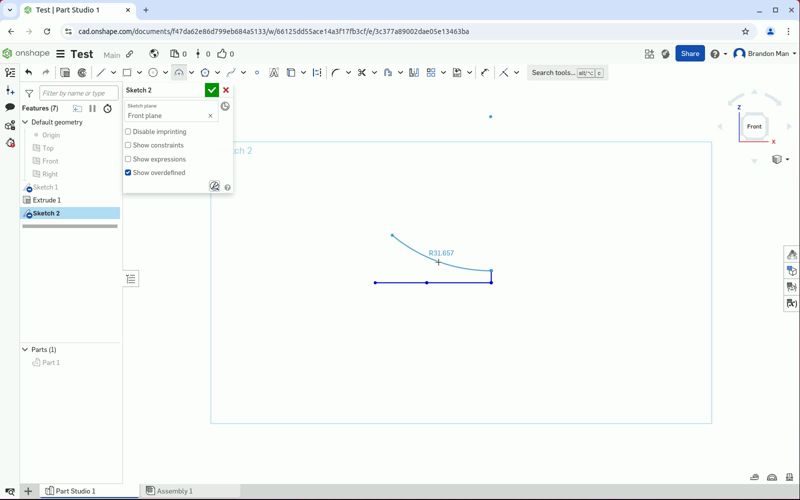
click(438, 261)
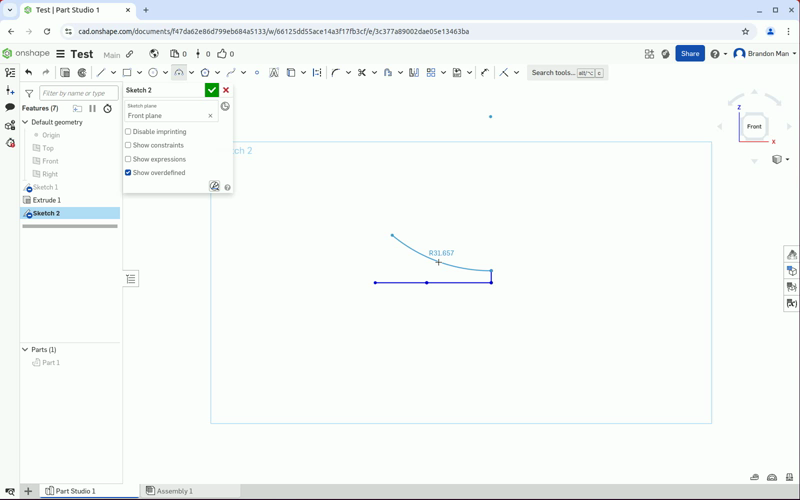
key_up(shift)
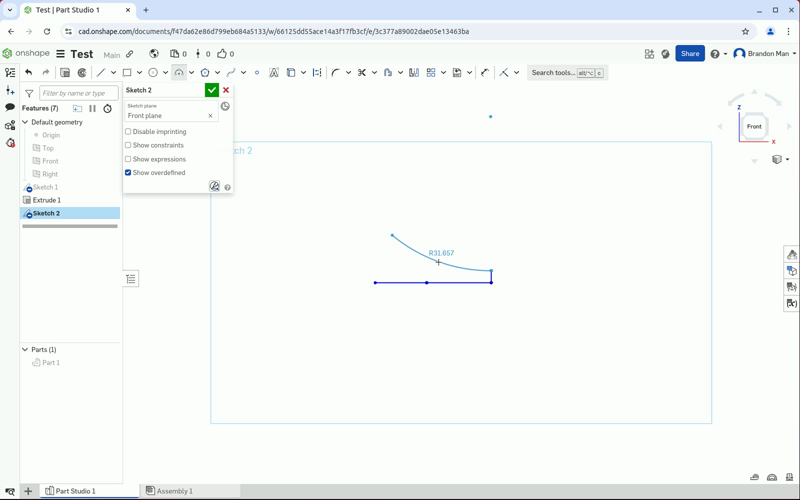
mouse_move(392, 235)
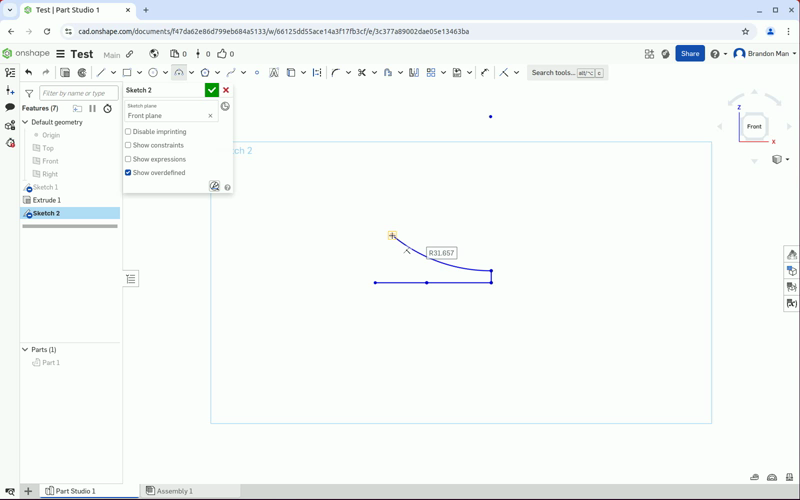
click(392, 235)
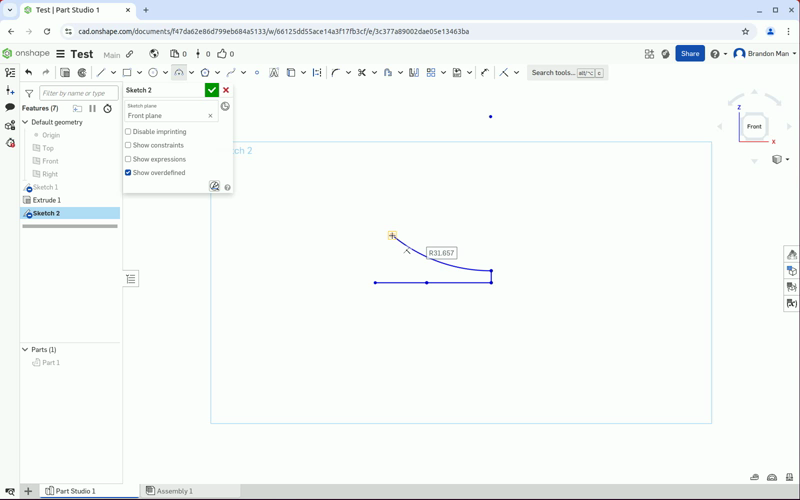
mouse_move(375, 282)
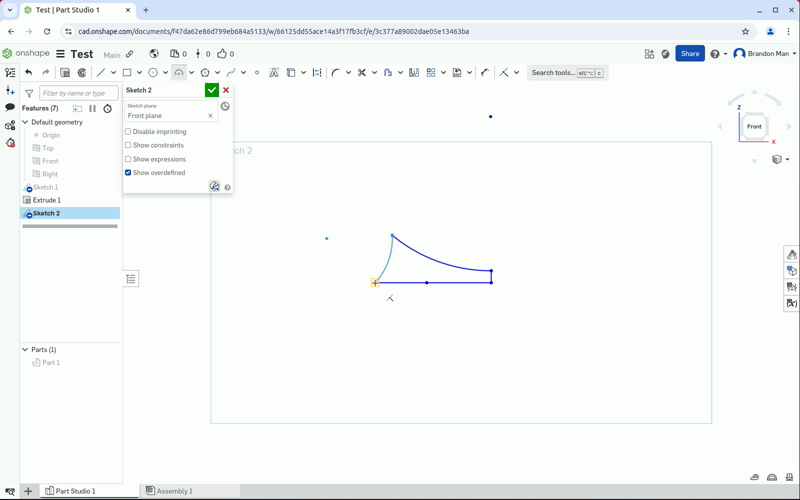
click(375, 282)
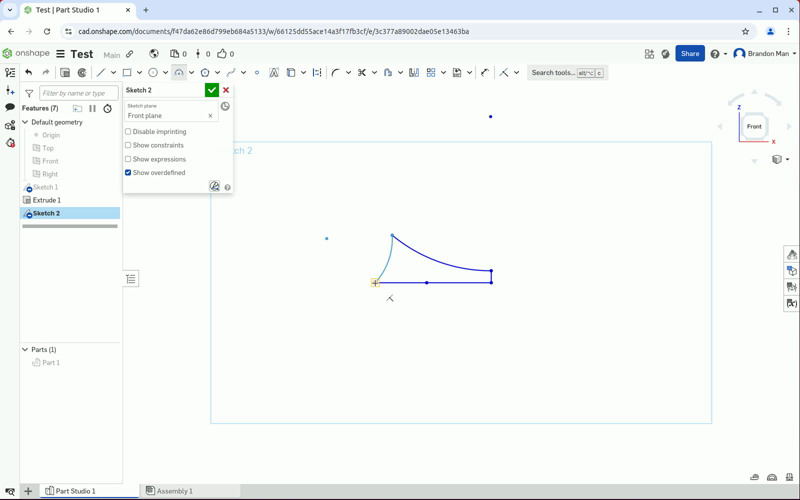
key_down(shift)
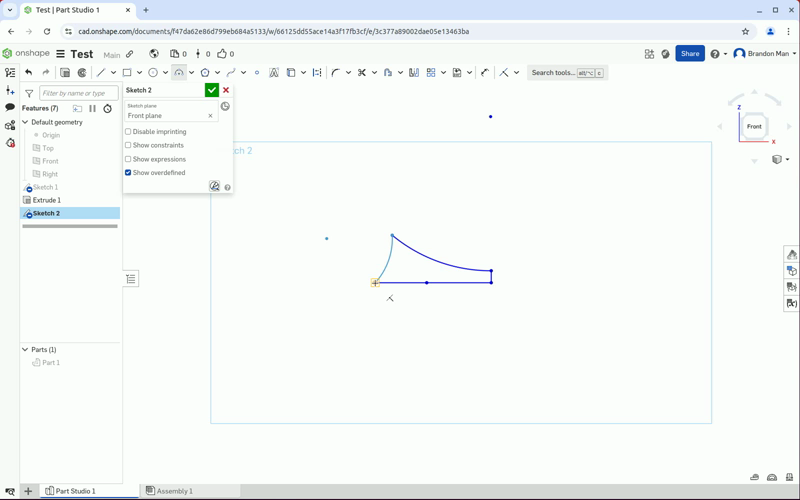
mouse_move(350, 246)
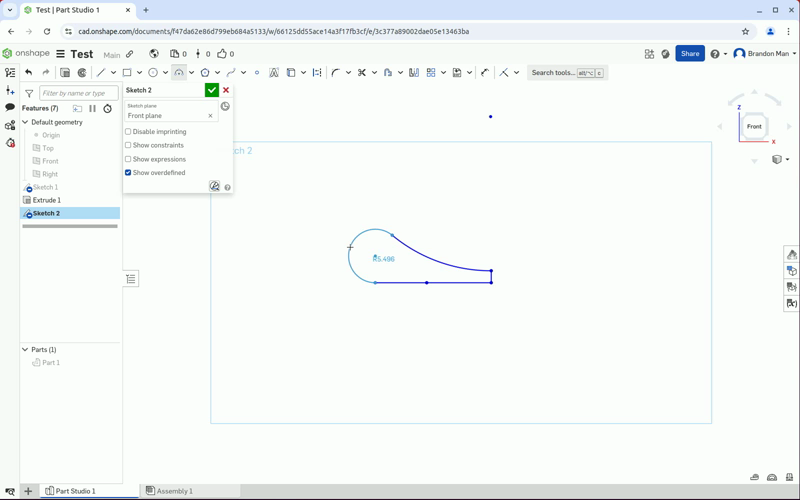
click(350, 246)
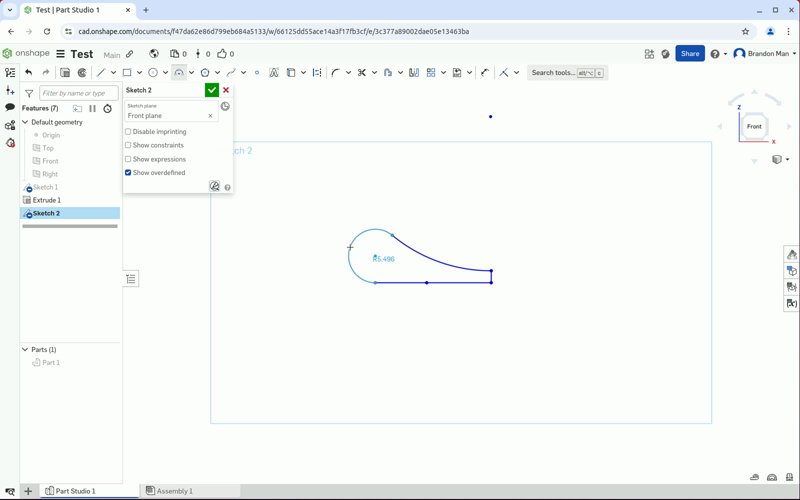
key_up(shift)
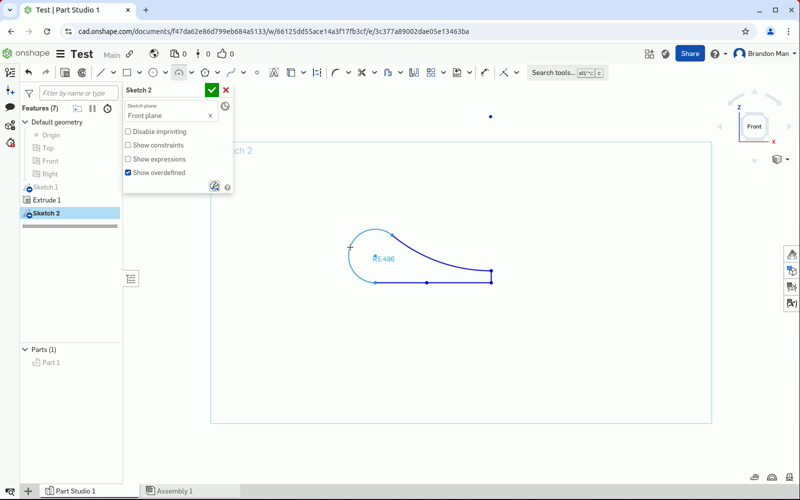
key(esc)
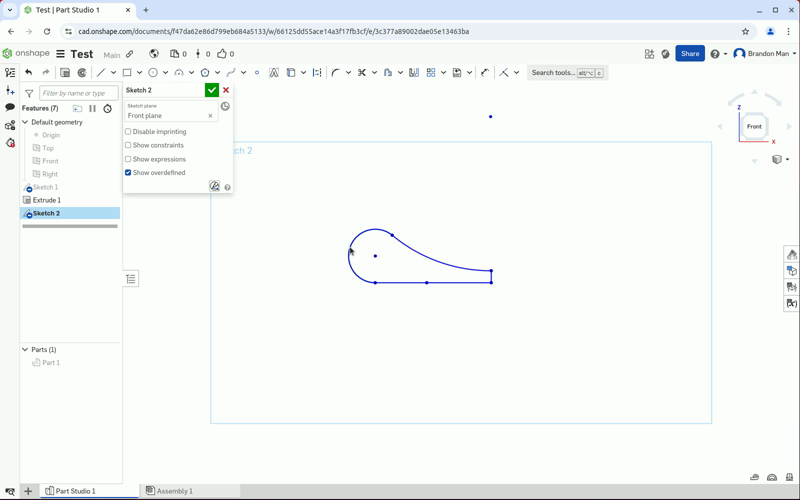
key(c)
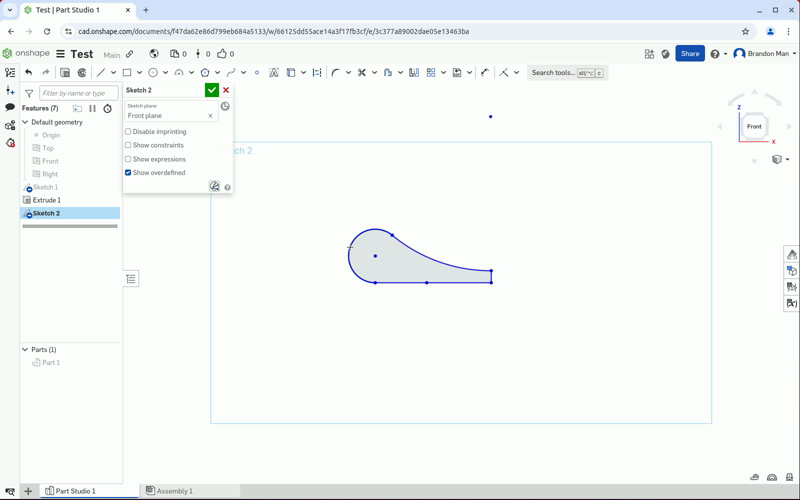
key_down(shift)
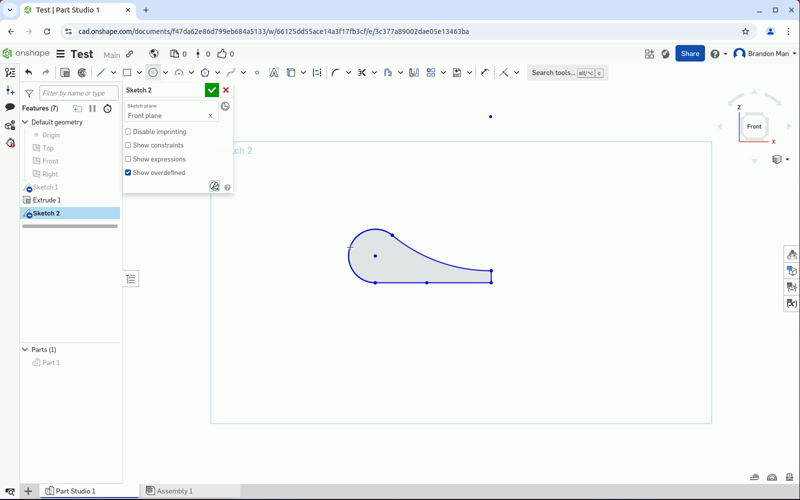
mouse_move(375, 255)
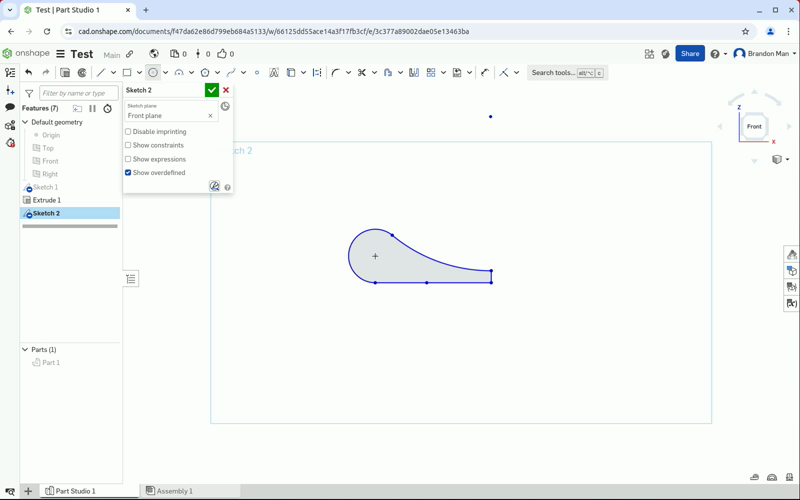
click(375, 255)
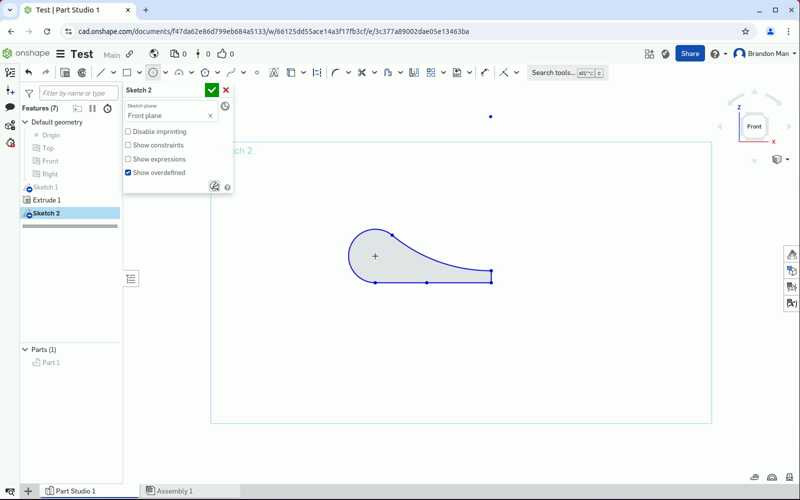
key_up(shift)
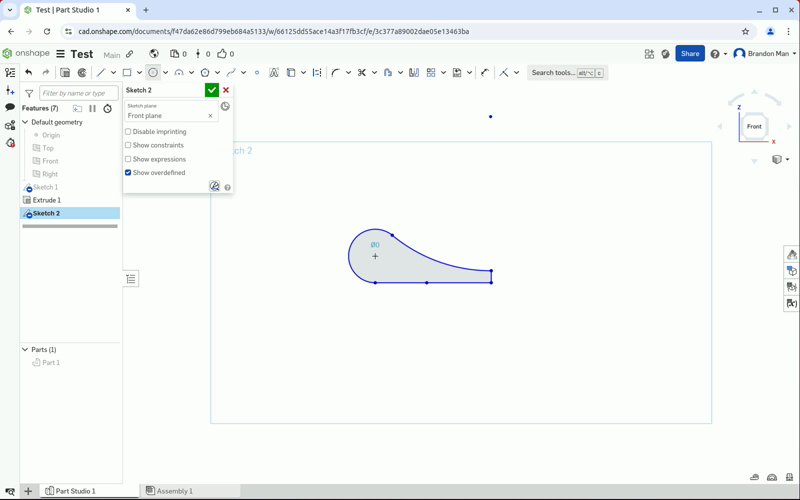
mouse_move(387, 255)
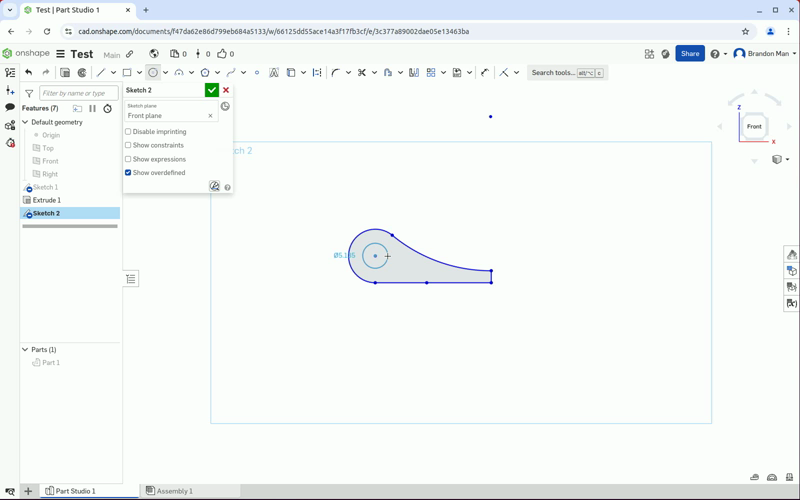
click(387, 255)
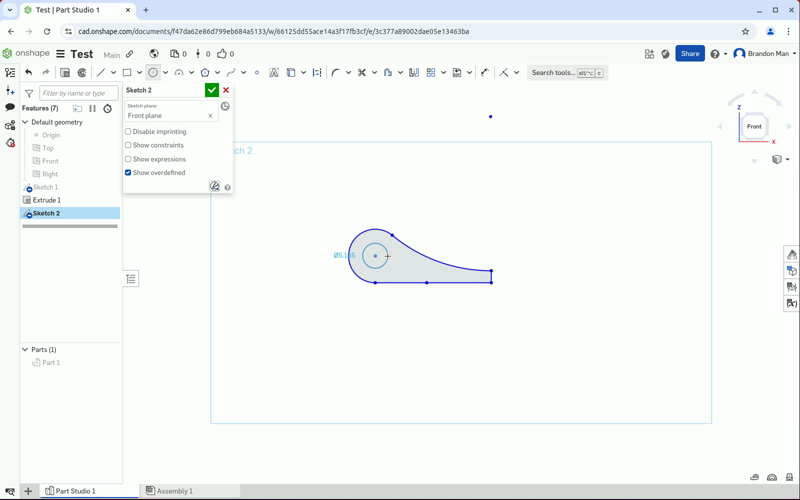
key(esc)
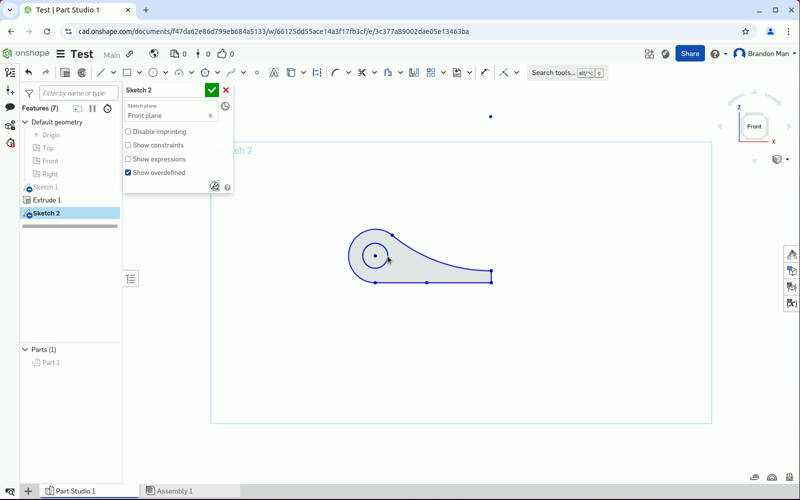
mouse_move(438, 273)
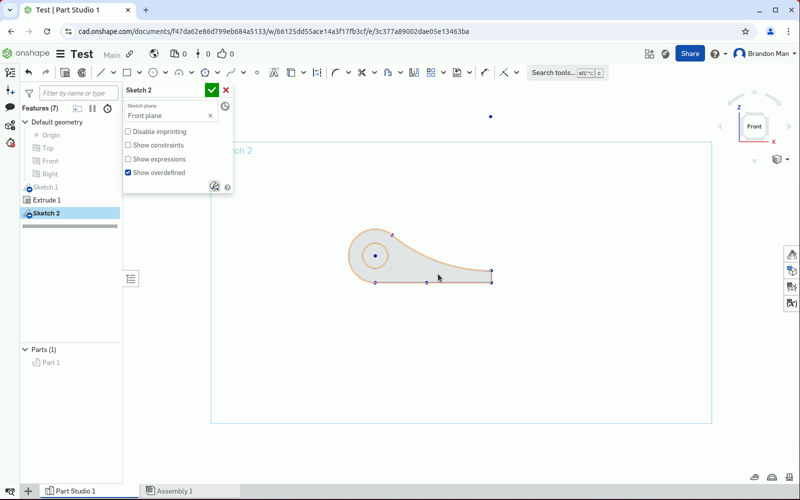
click(438, 273)
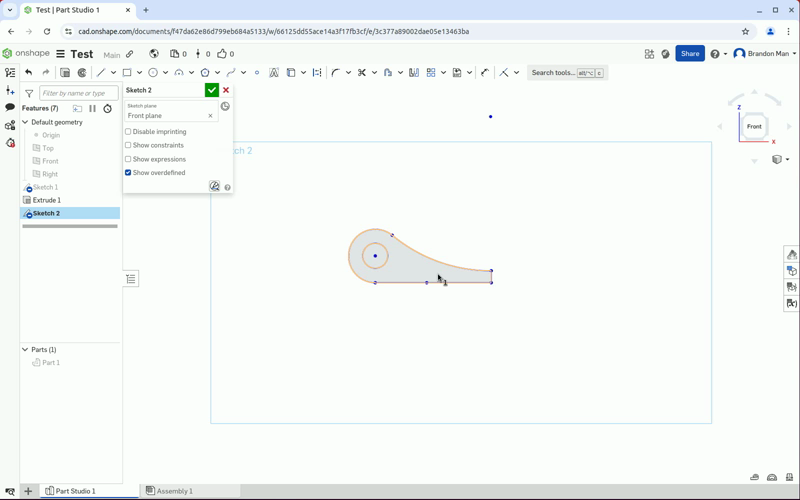
mouse_move(73, 352)
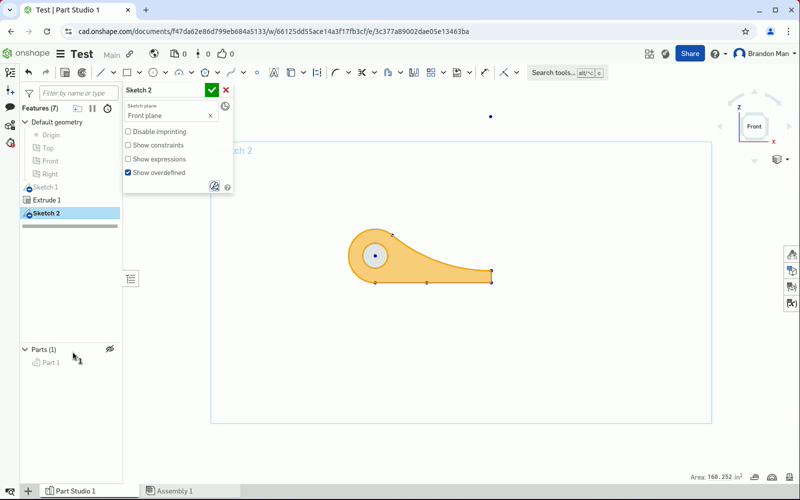
key(shift+y)
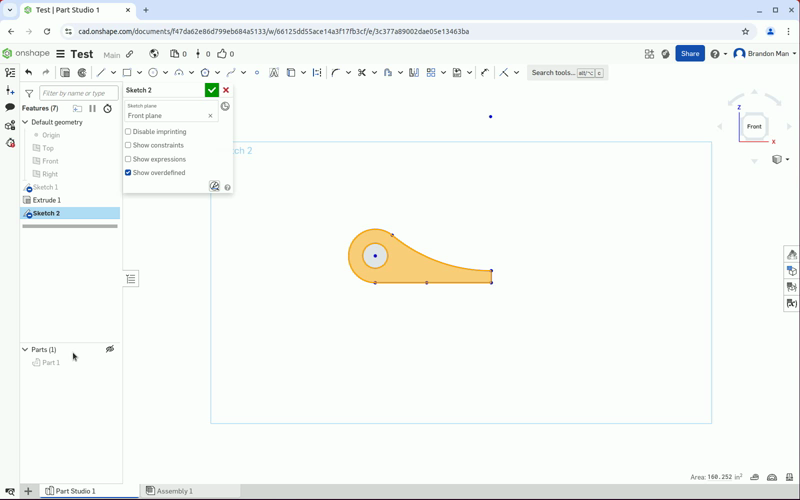
key(shift+e)
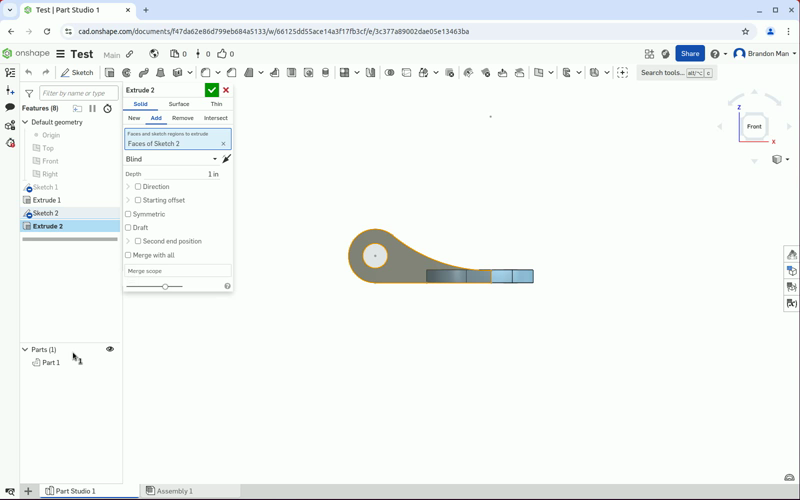
mouse_move(143, 106)
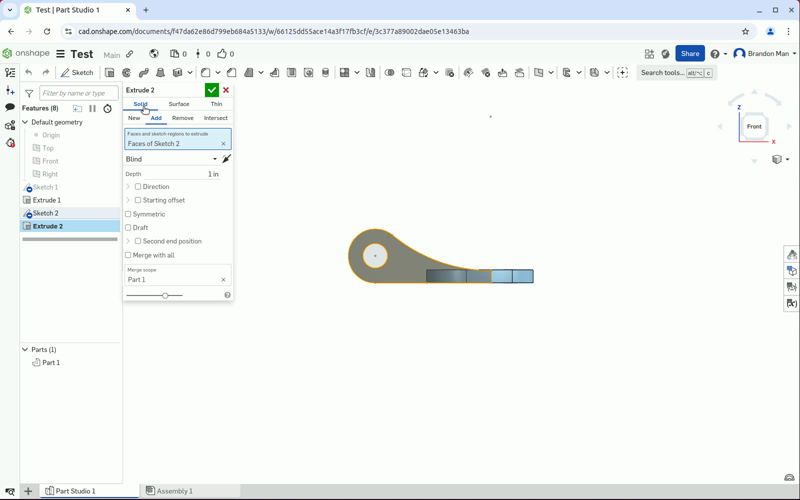
click(143, 106)
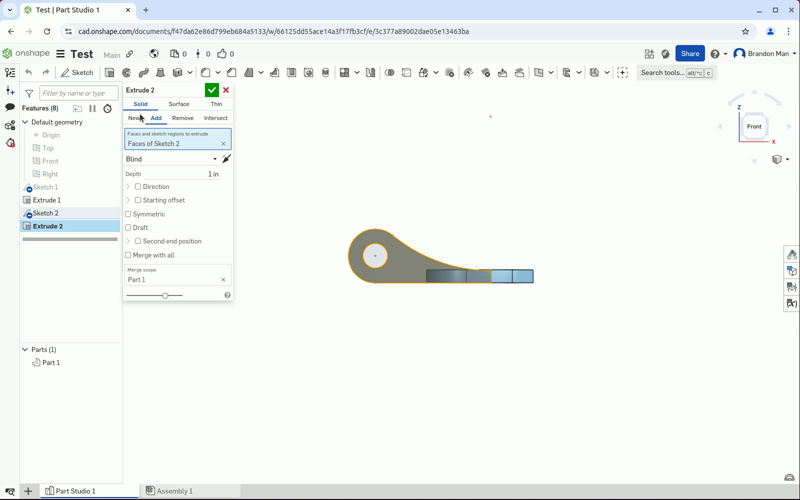
mouse_move(137, 120)
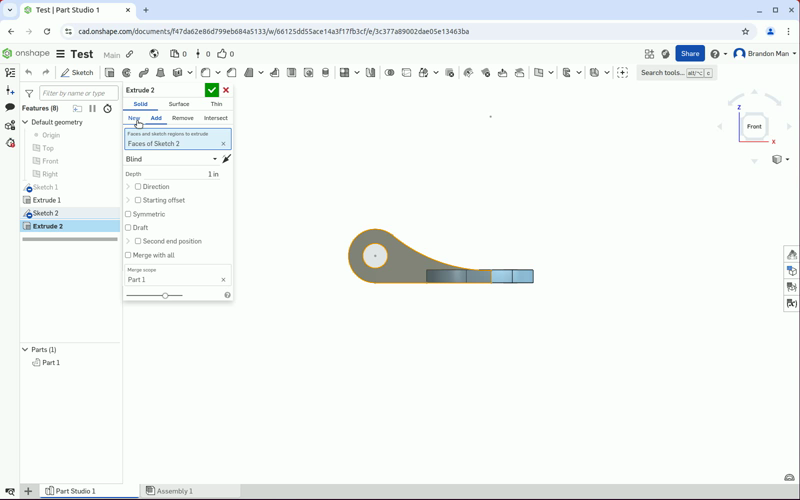
click(137, 120)
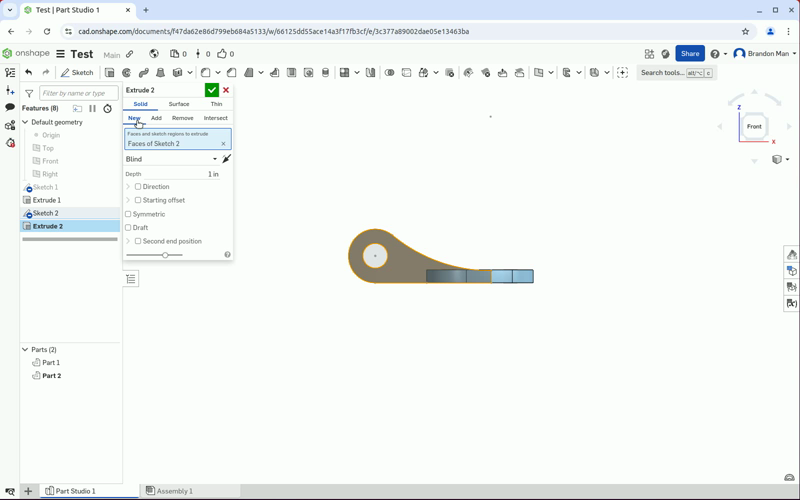
key(tab, 4)
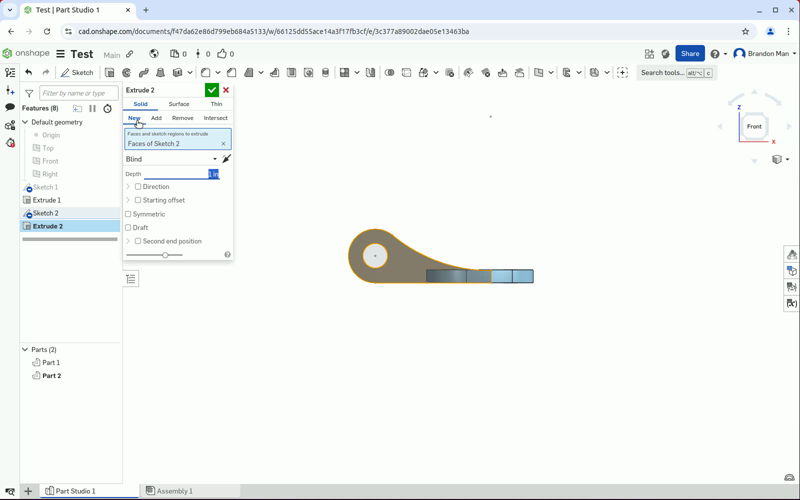
text(3.852)
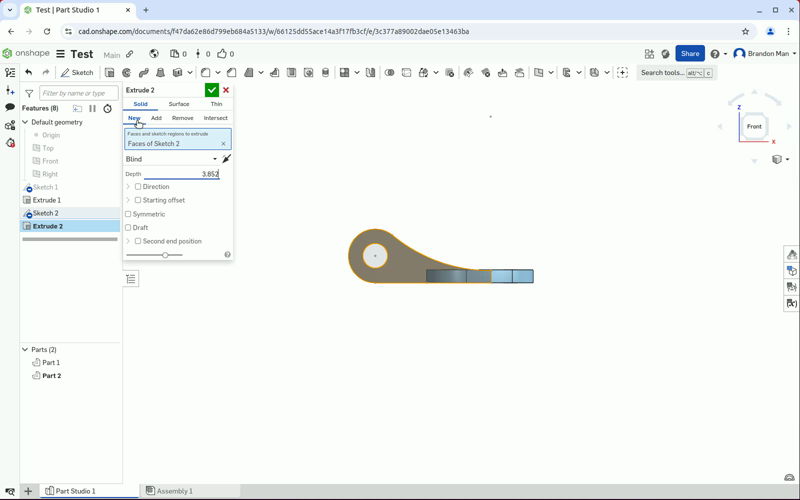
key(tab, 3)
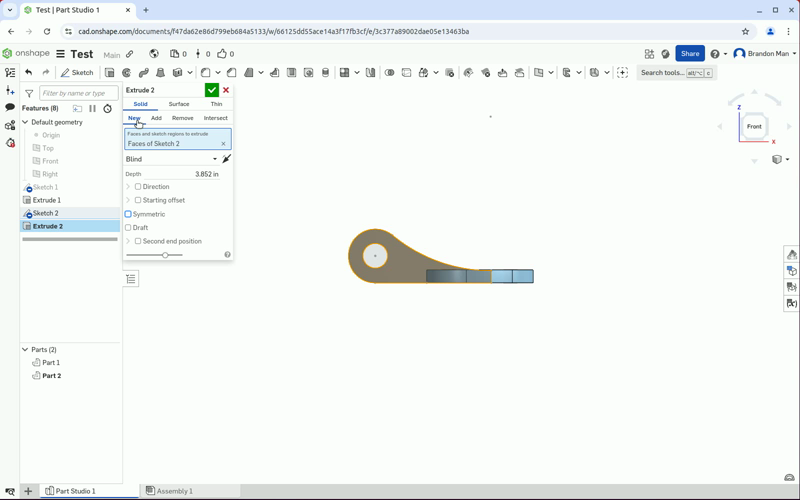
key(space)
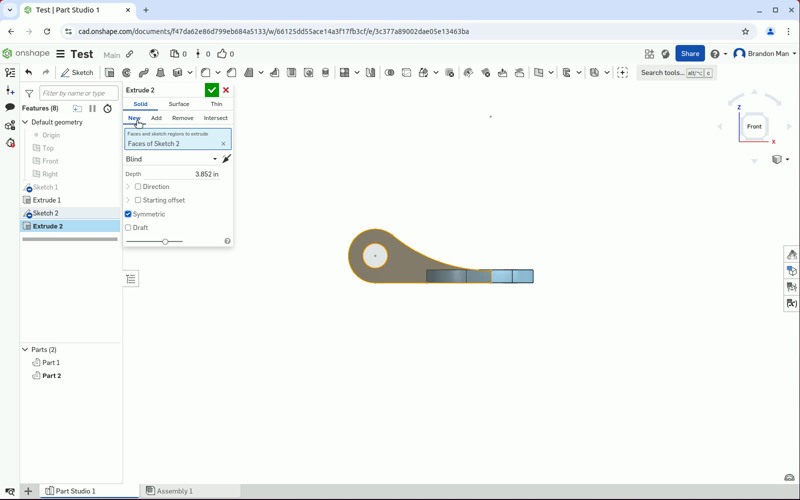
key(enter)
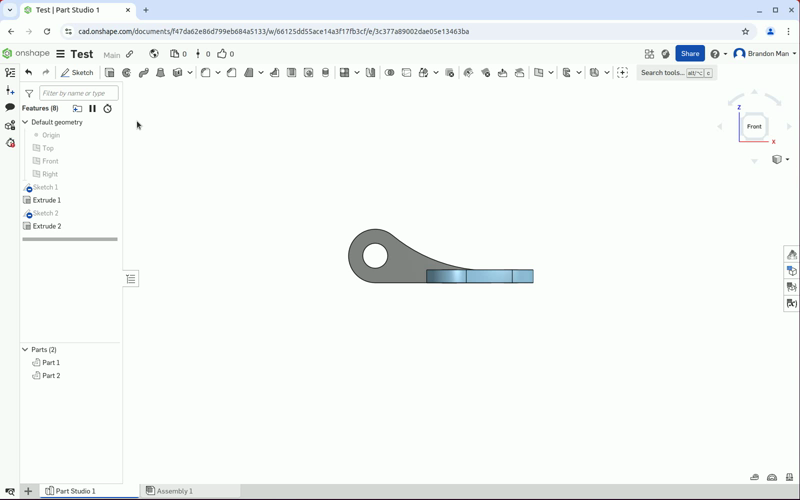
key(shift+h)
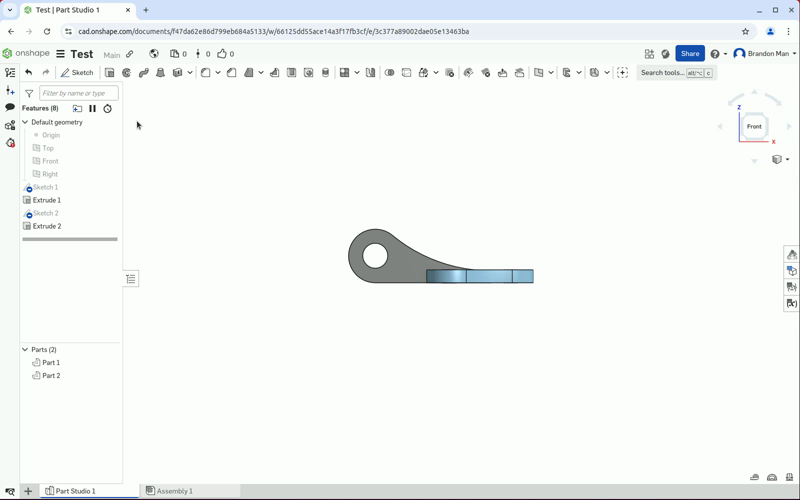
key(shift+h)
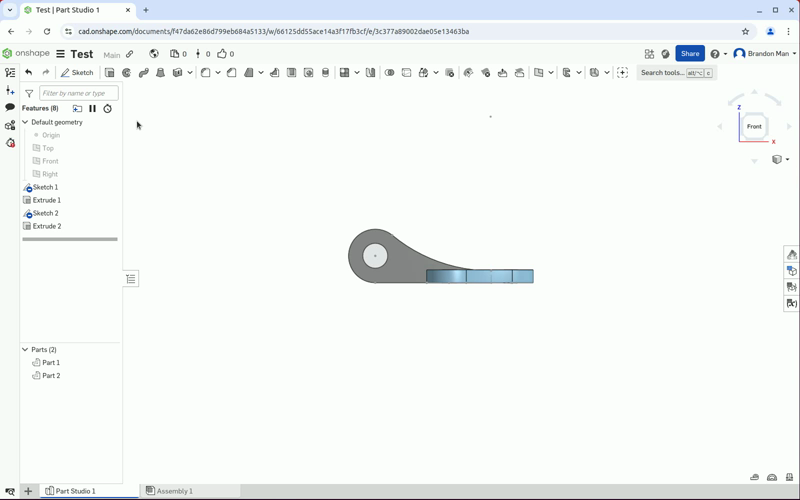
key(shift+7)
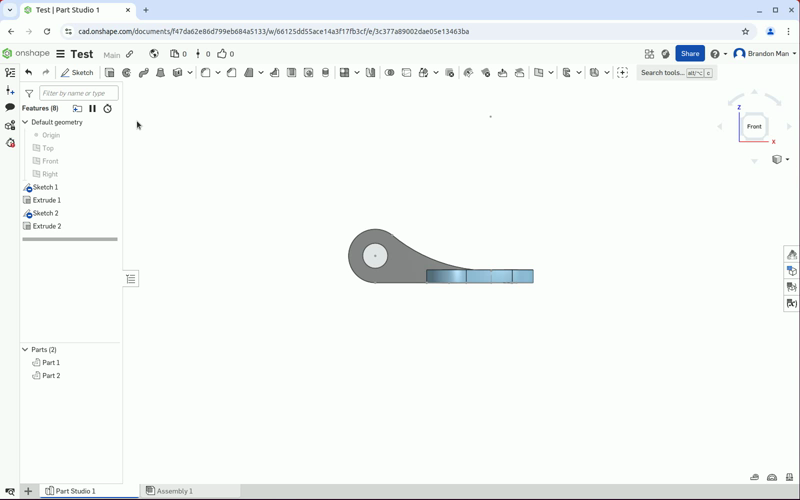
key(left, 2)
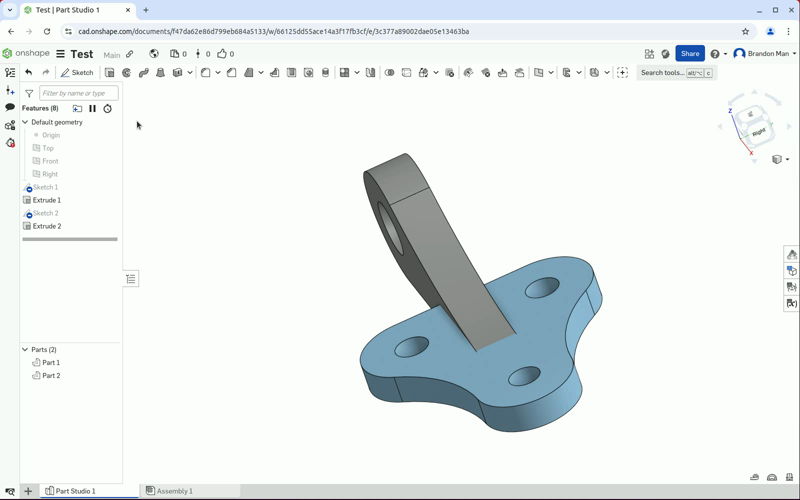
key(down, 2)
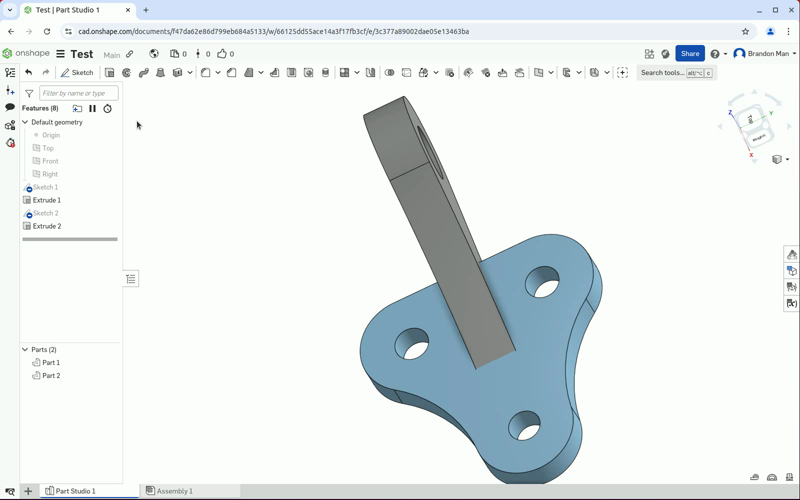
key(up, 2)
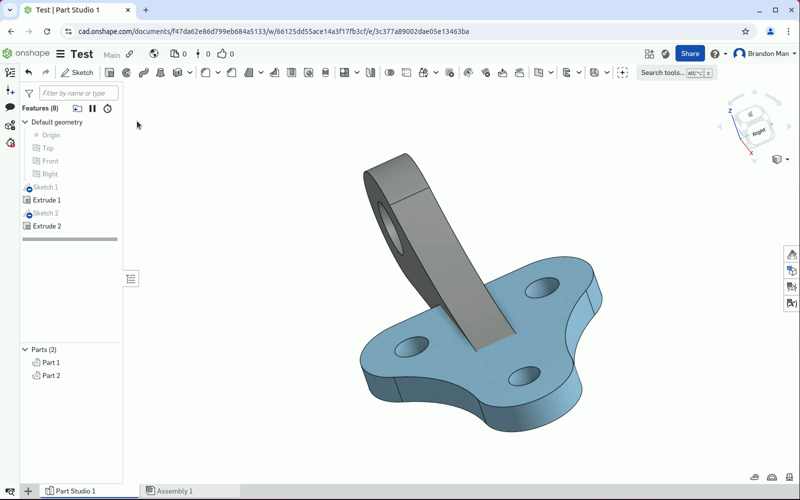
key(right, 2)
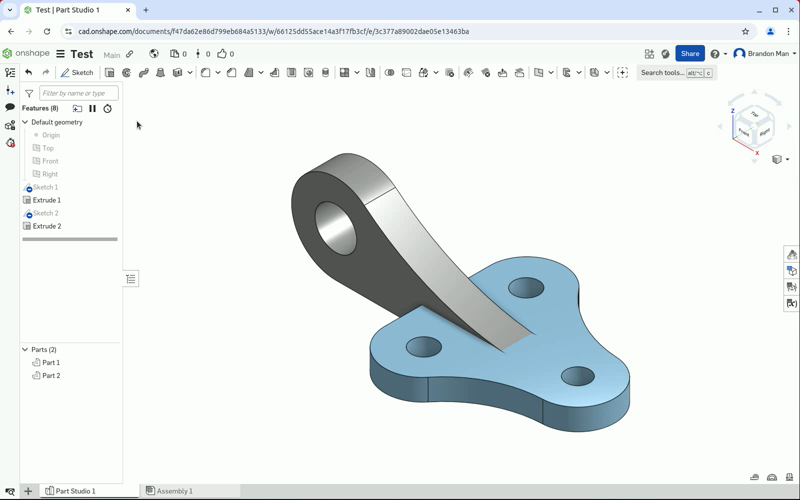
mouse_move(73, 189)
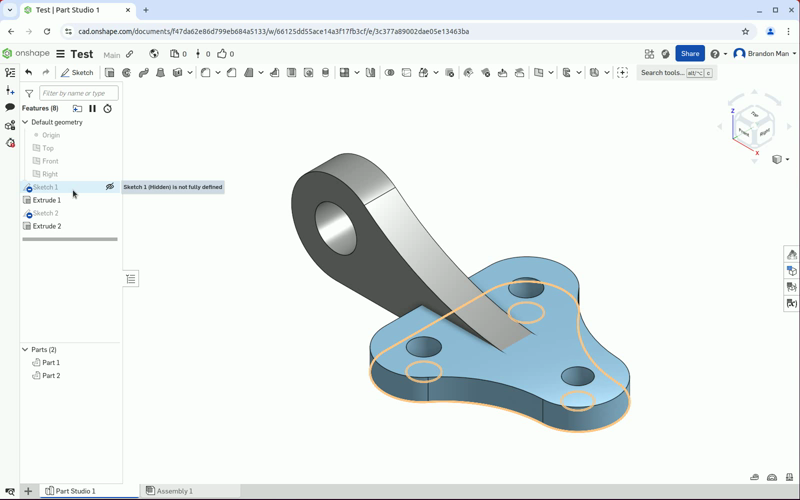
click(73, 189)